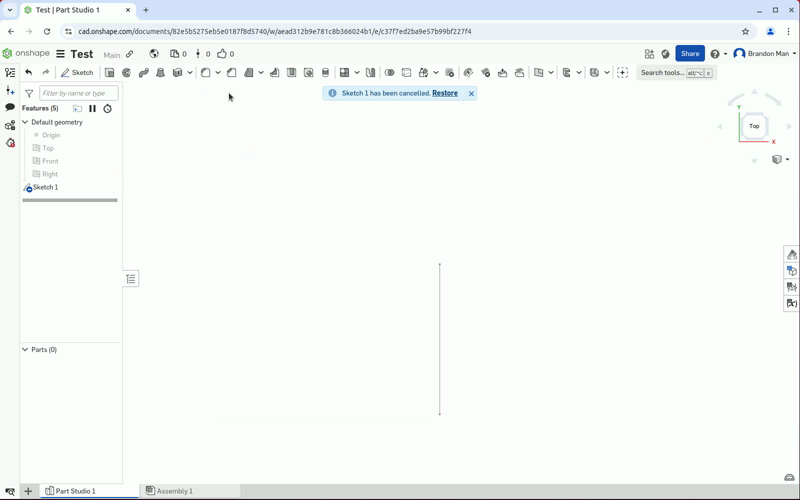
key(shift+h)
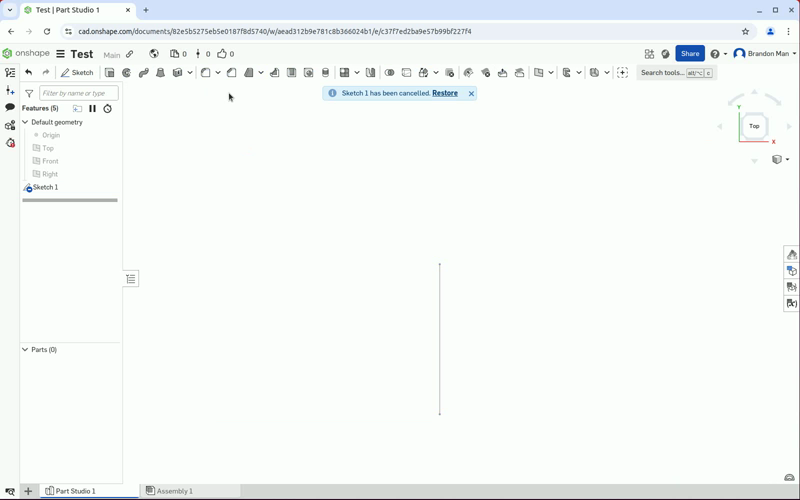
key(shift+s)
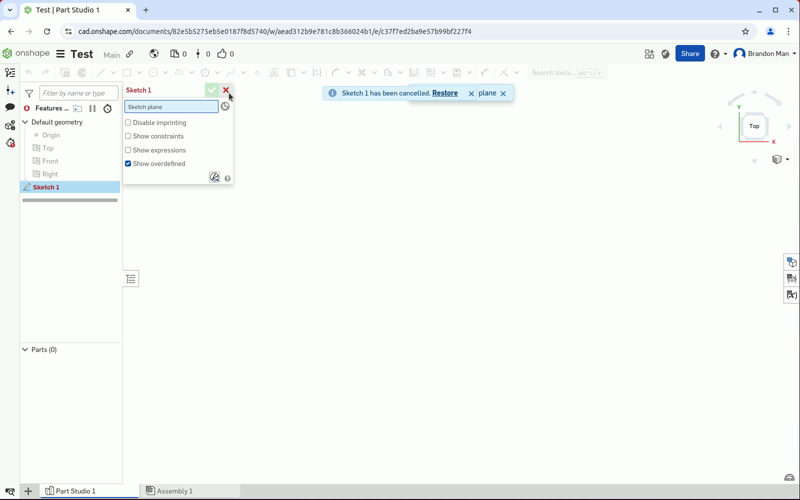
mouse_move(73, 150)
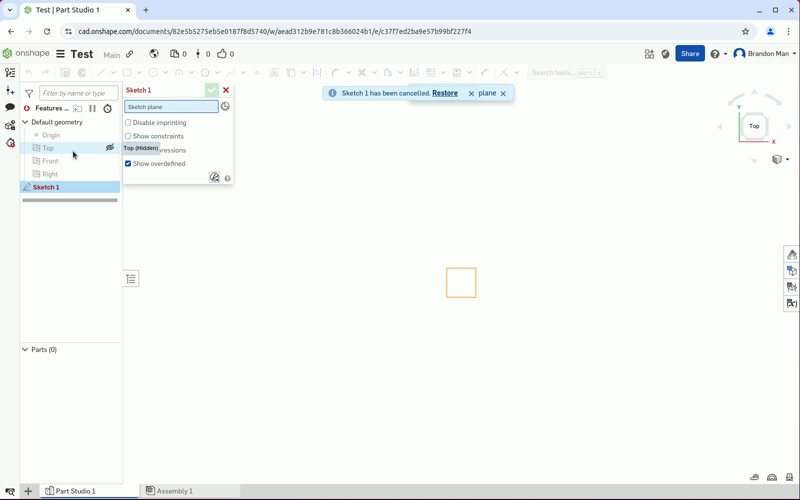
click(73, 150)
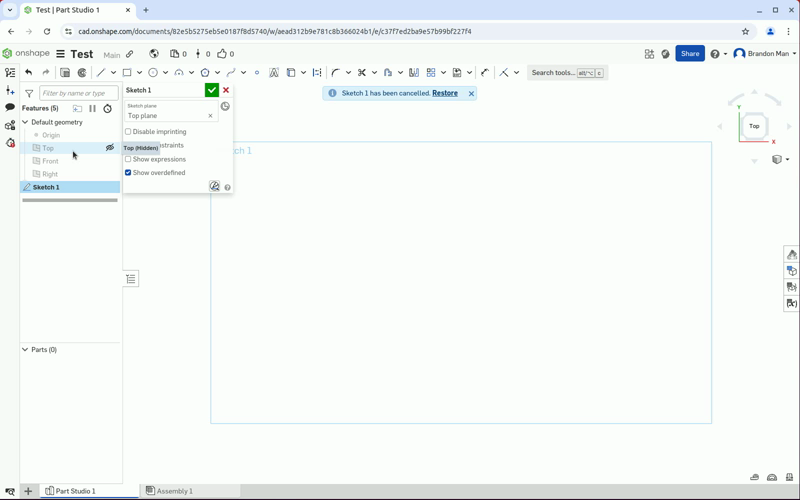
mouse_move(73, 352)
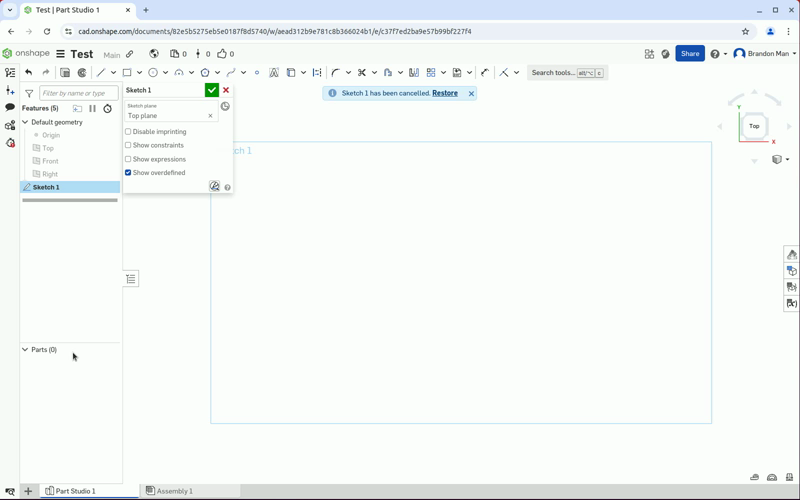
key(y)
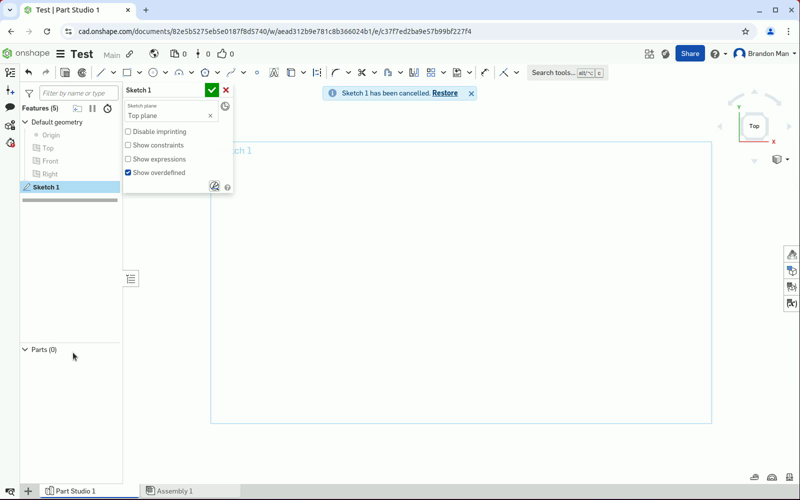
key(l)
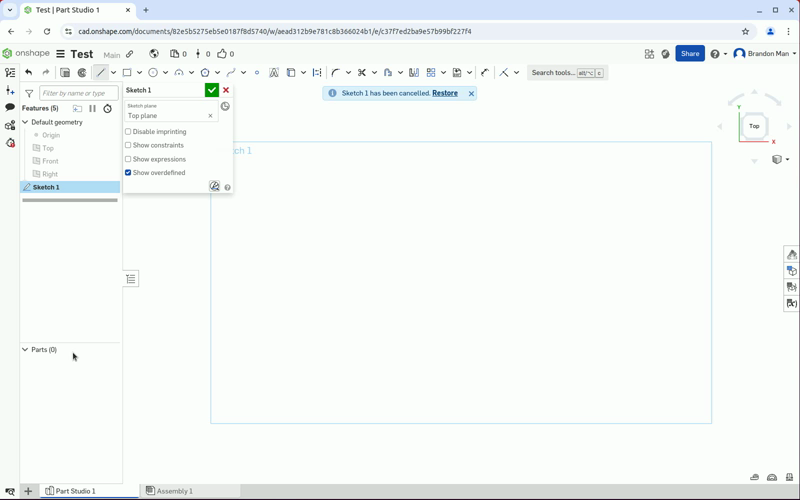
key_down(shift)
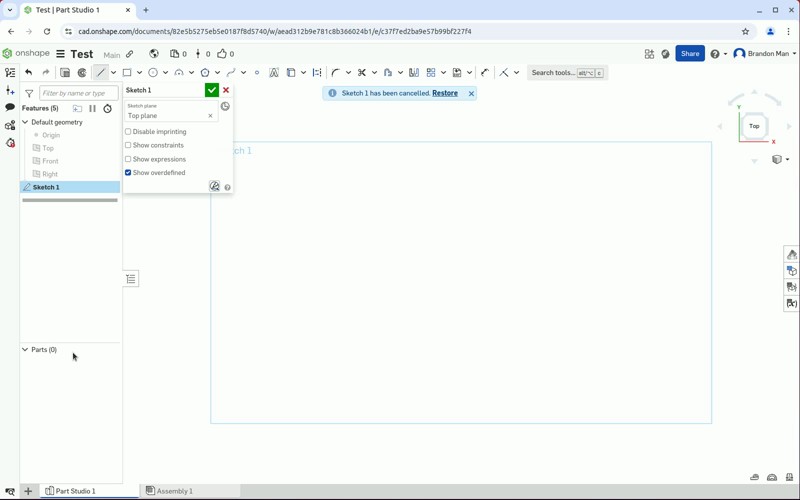
mouse_move(348, 395)
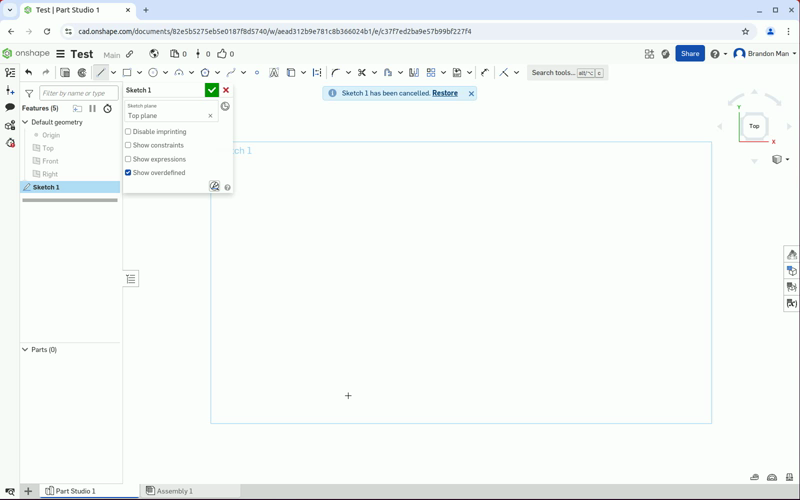
click(348, 395)
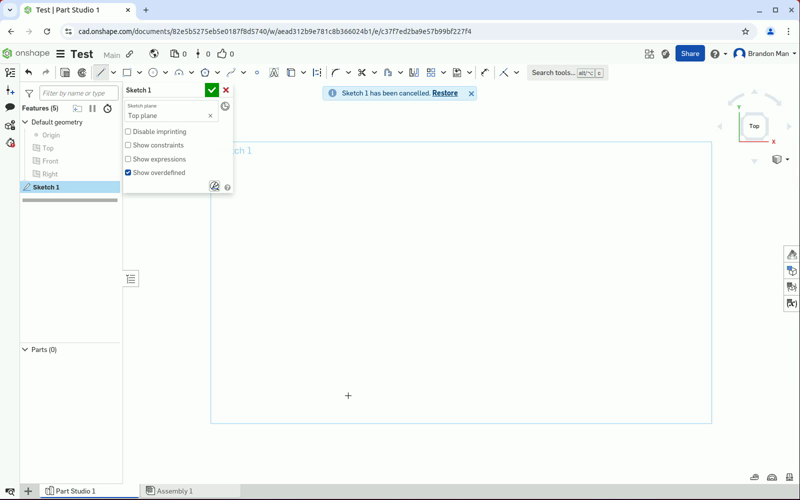
key_up(shift)
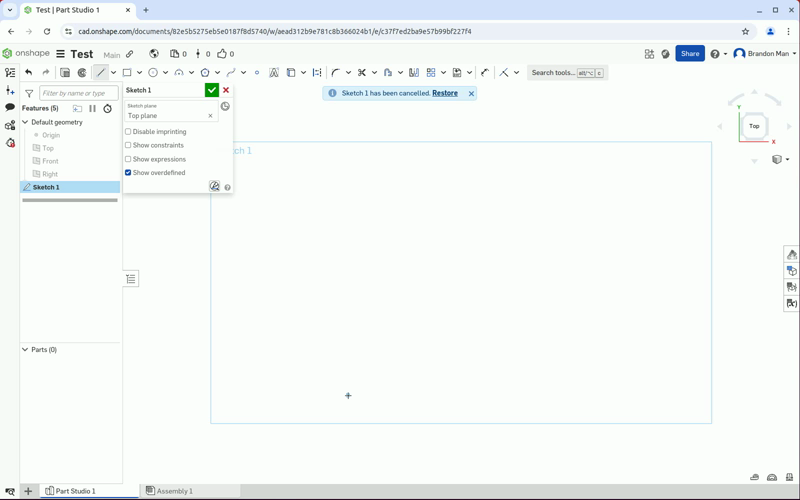
key_down(shift)
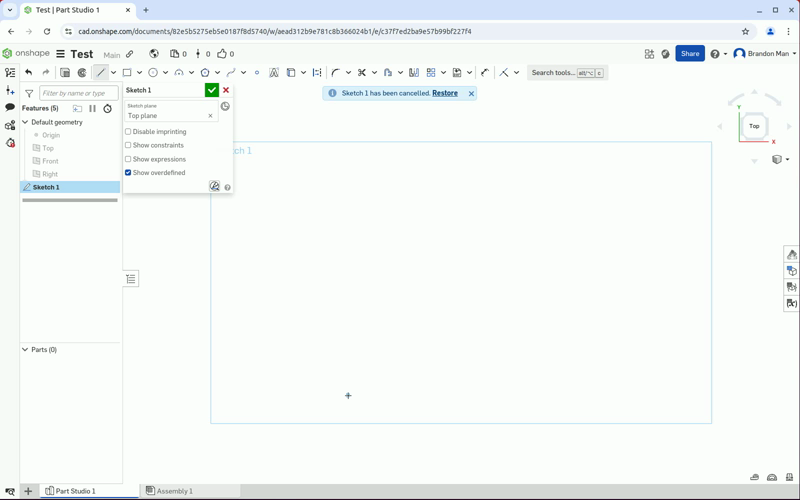
mouse_move(572, 395)
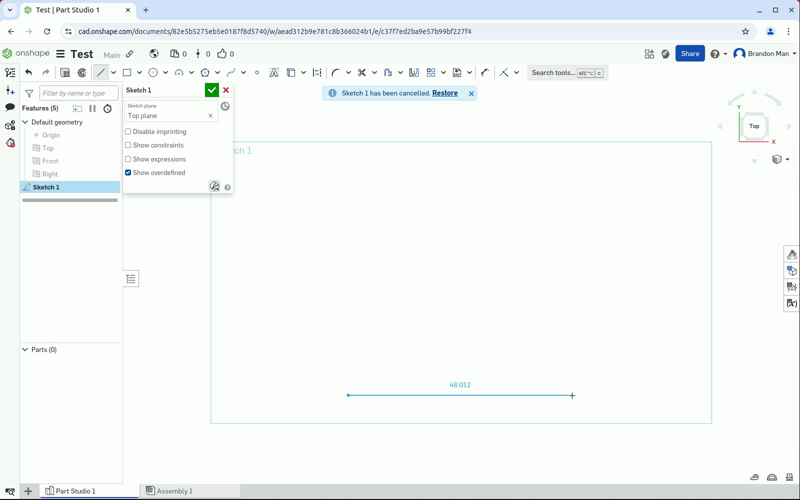
click(572, 395)
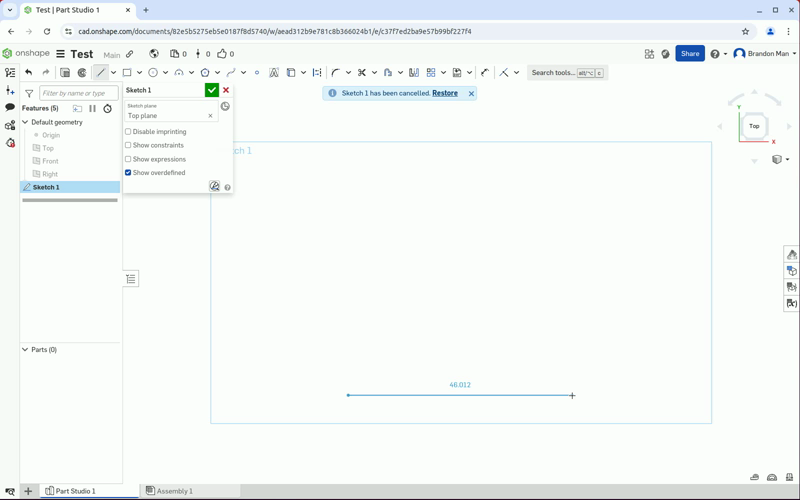
key_up(shift)
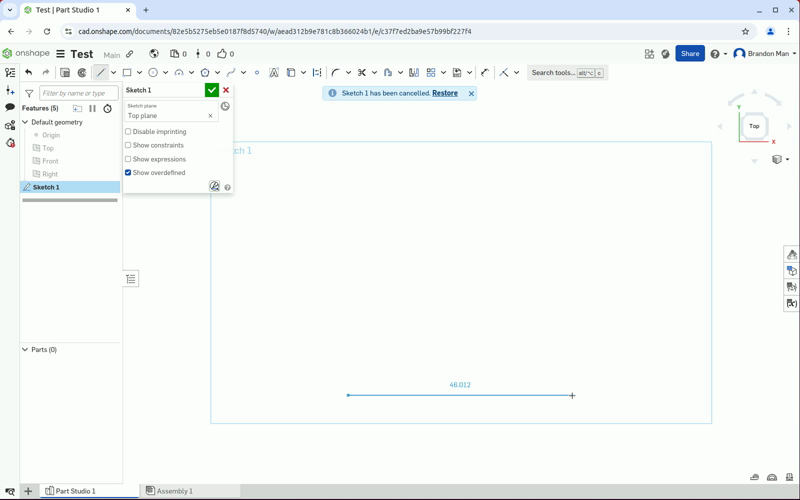
key_down(shift)
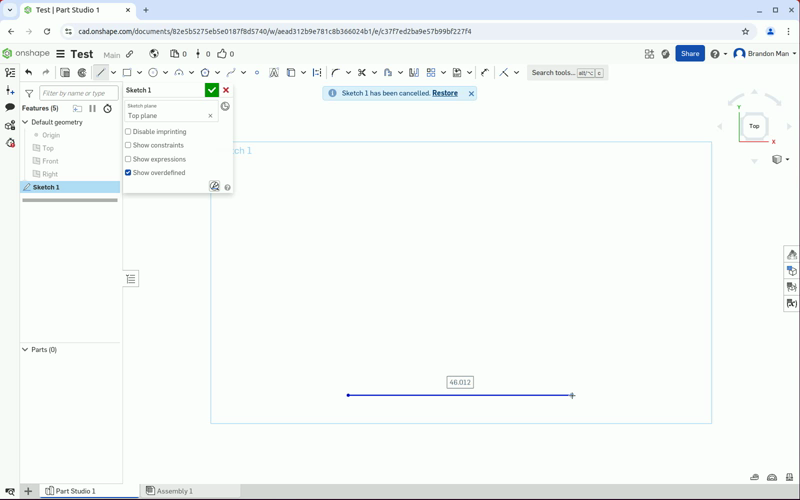
mouse_move(589, 395)
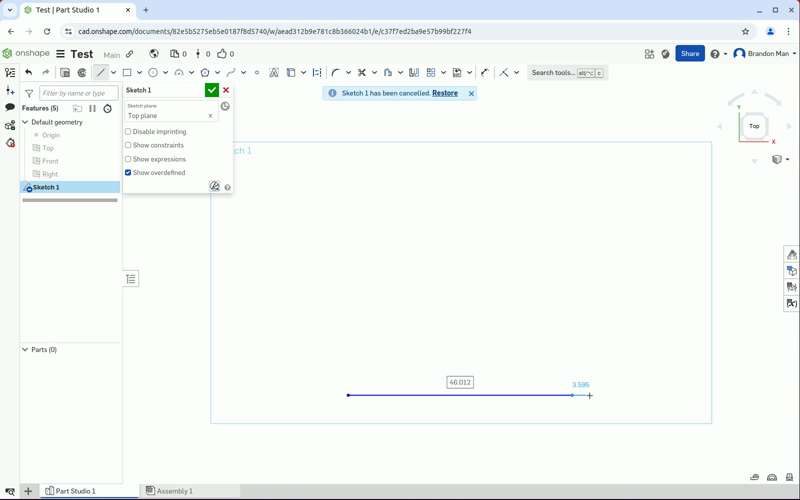
mouse_move(572, 374)
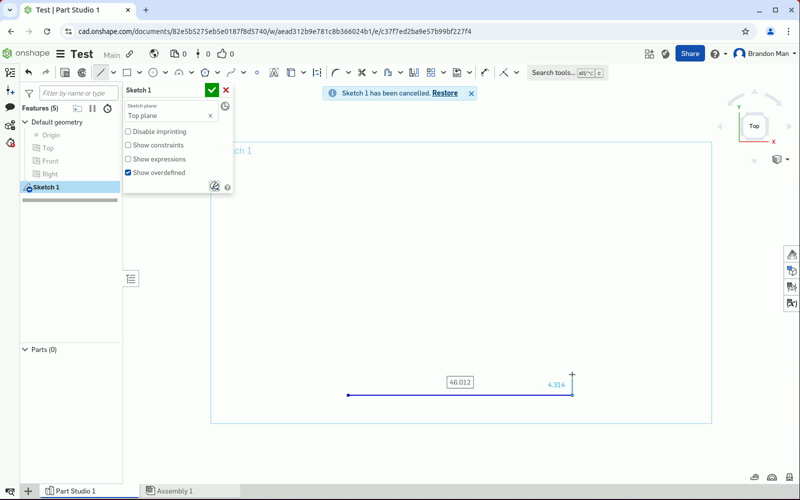
click(572, 374)
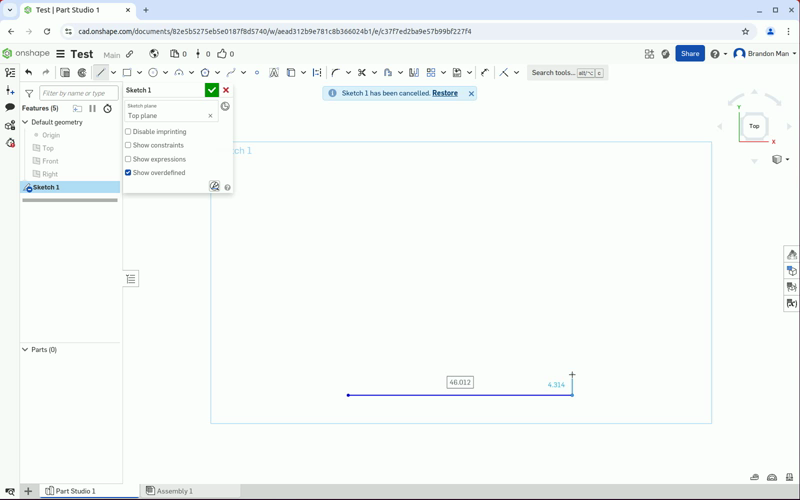
key_up(shift)
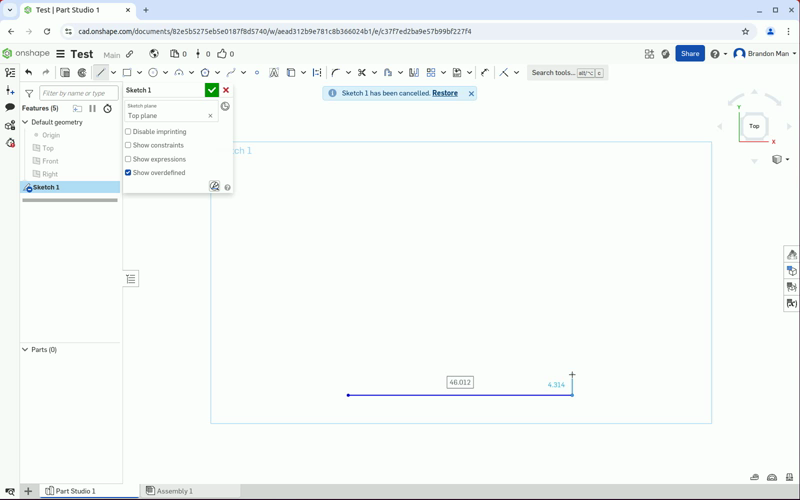
key_down(shift)
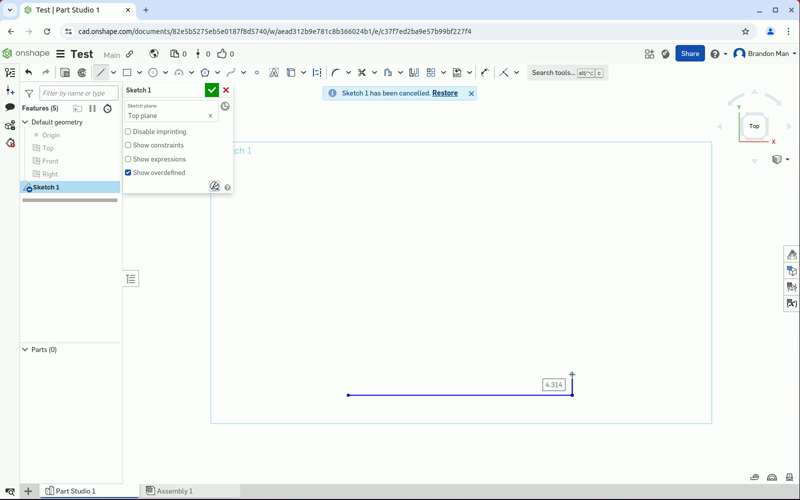
mouse_move(589, 374)
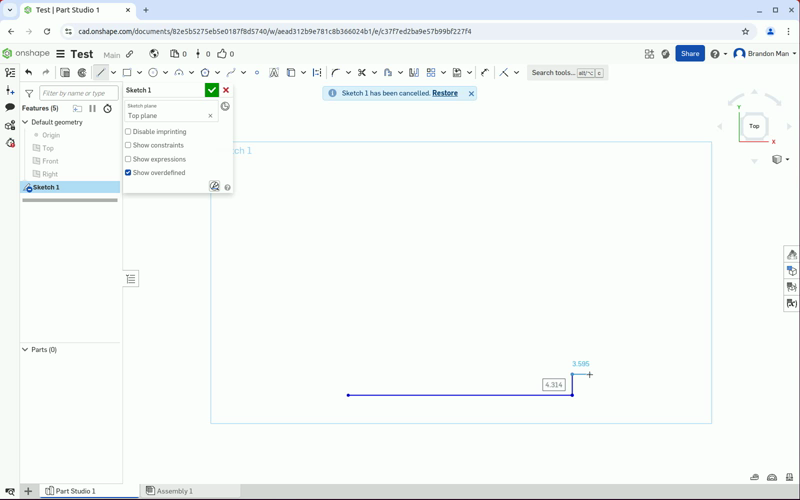
mouse_move(550, 374)
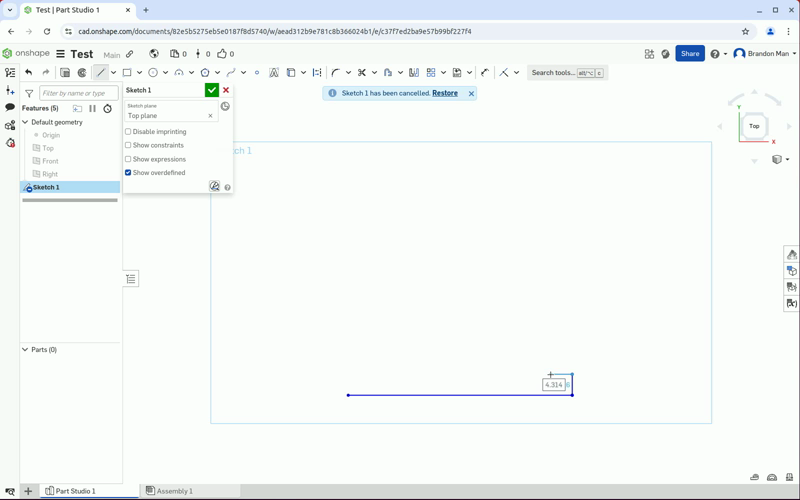
click(550, 374)
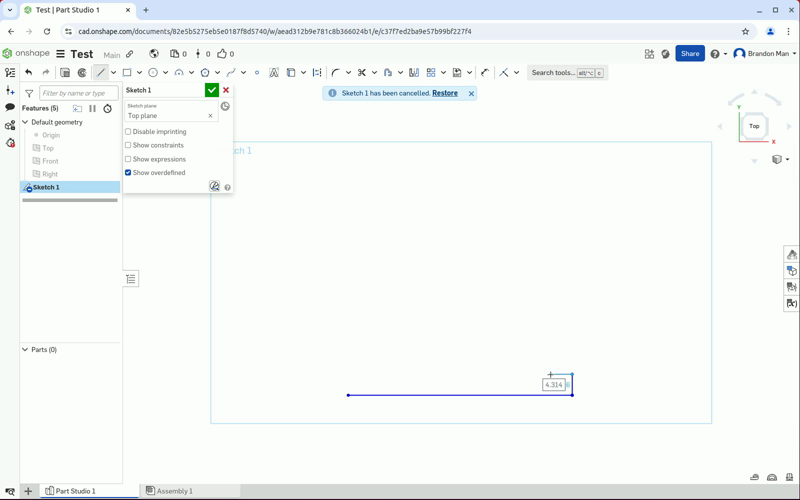
key_up(shift)
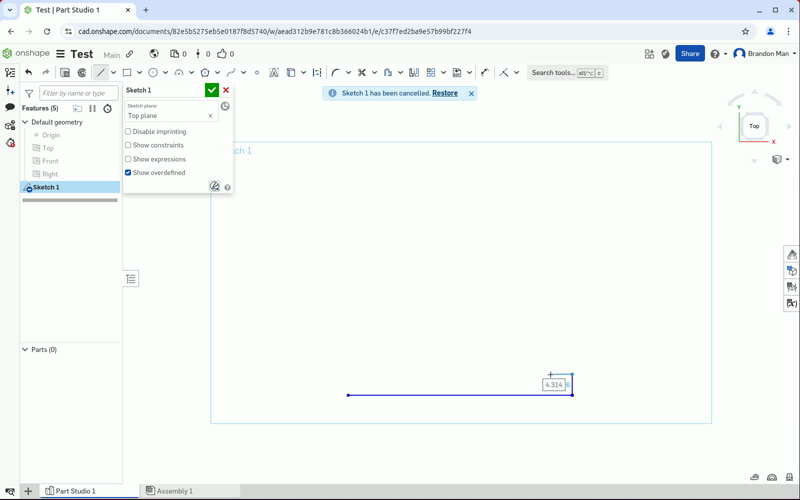
key_down(shift)
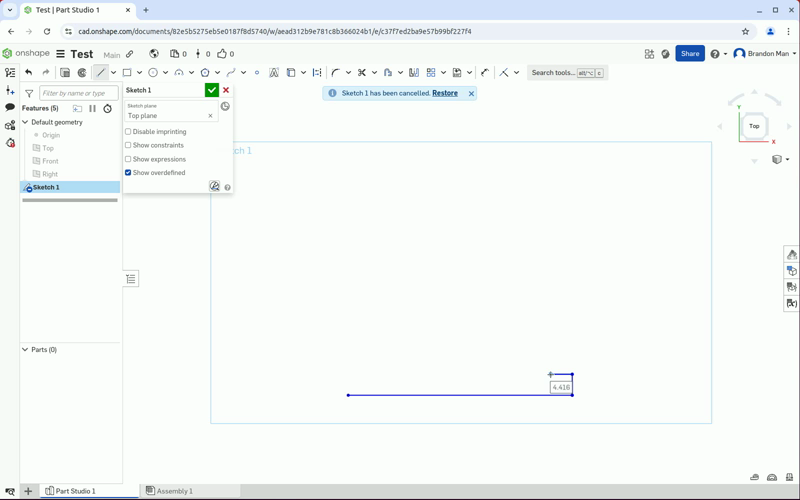
mouse_move(369, 374)
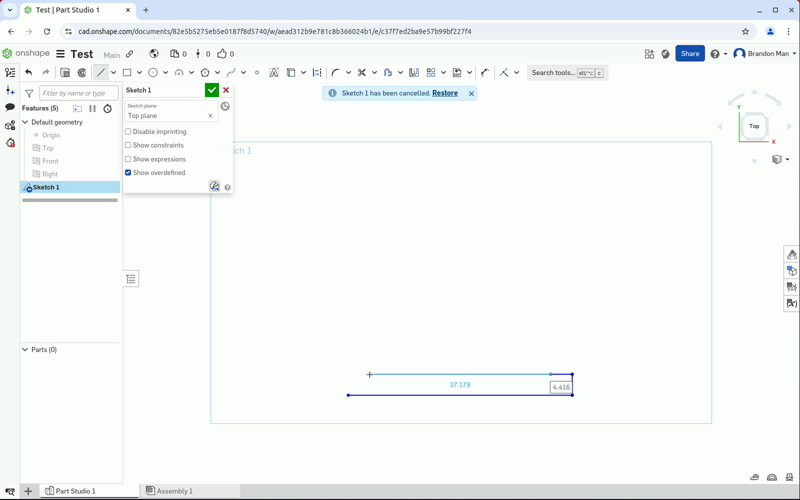
click(369, 374)
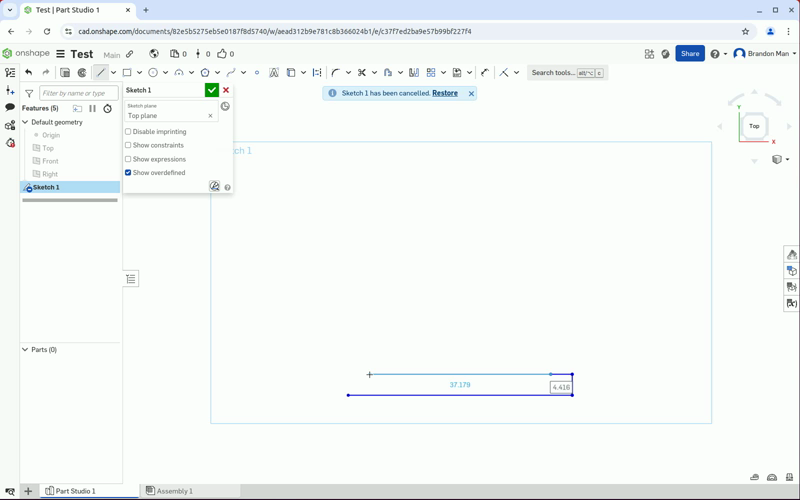
key_up(shift)
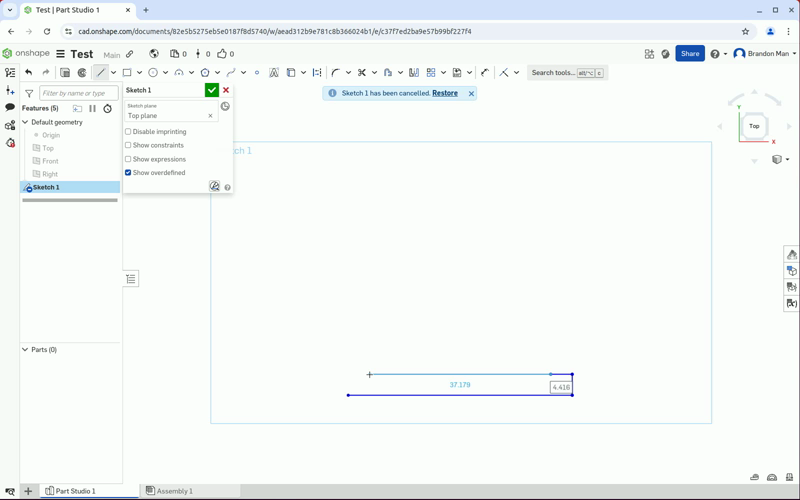
key_down(shift)
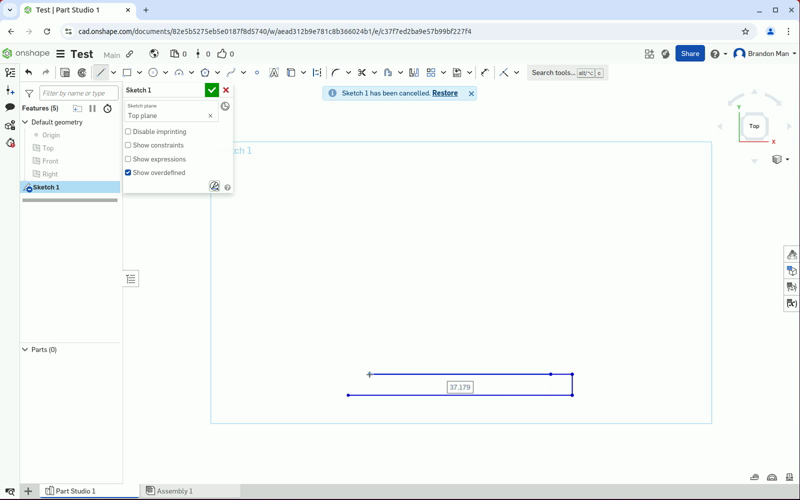
mouse_move(369, 192)
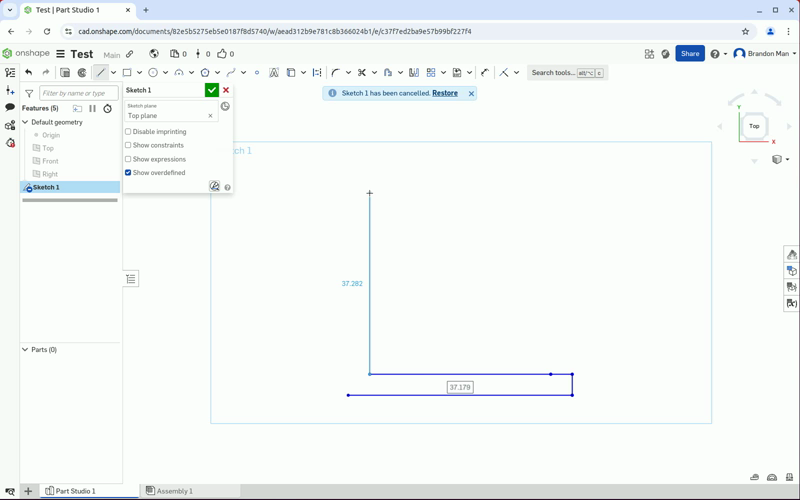
click(369, 192)
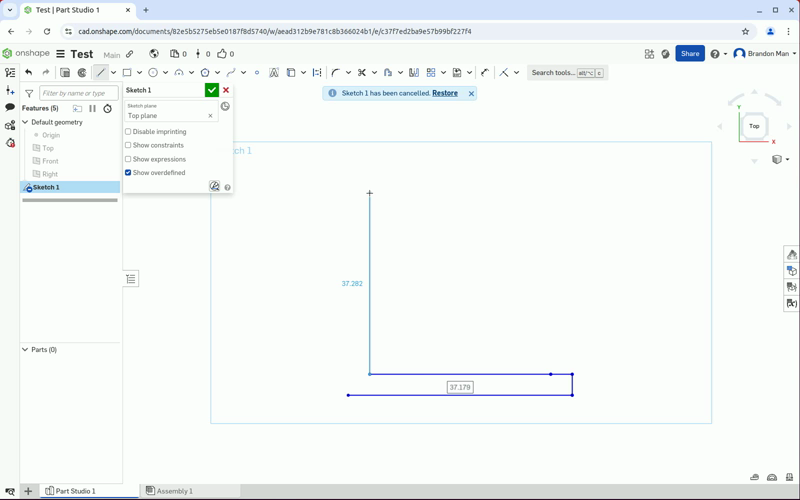
key_up(shift)
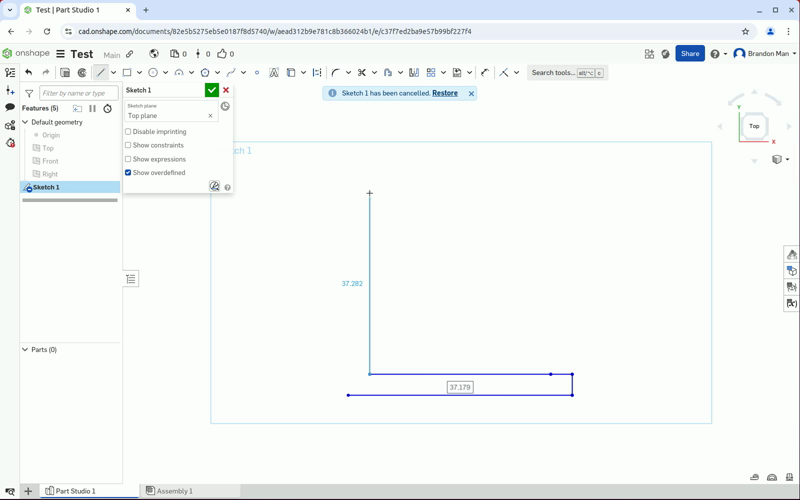
key_down(shift)
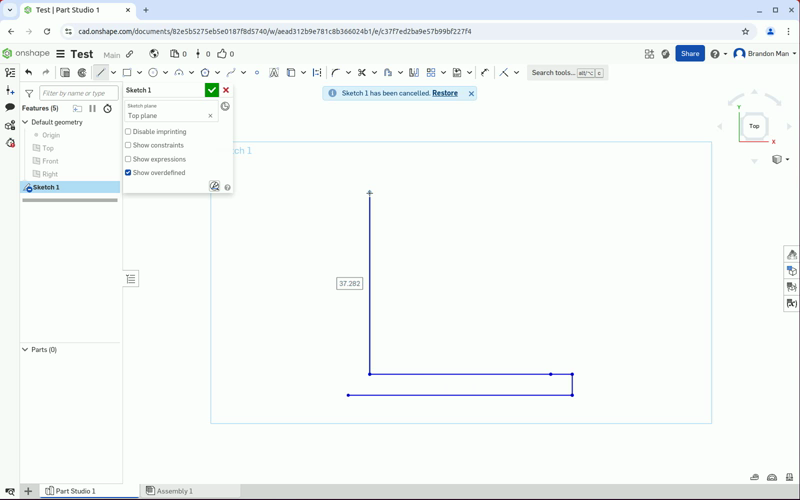
mouse_move(399, 192)
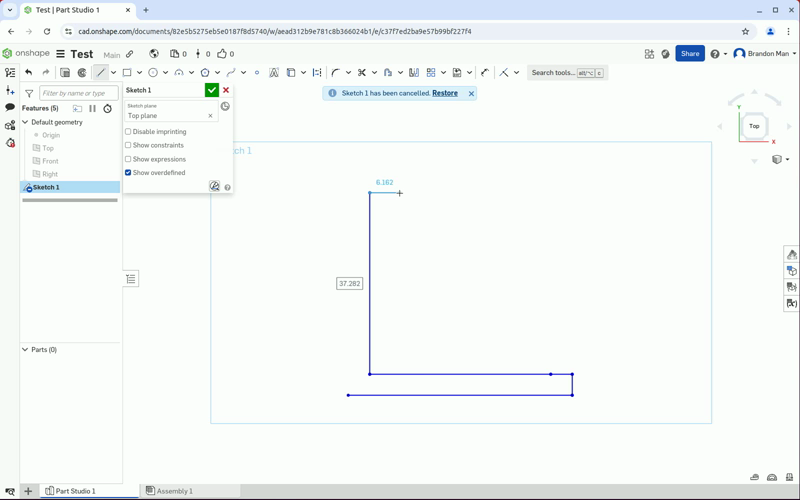
mouse_move(369, 171)
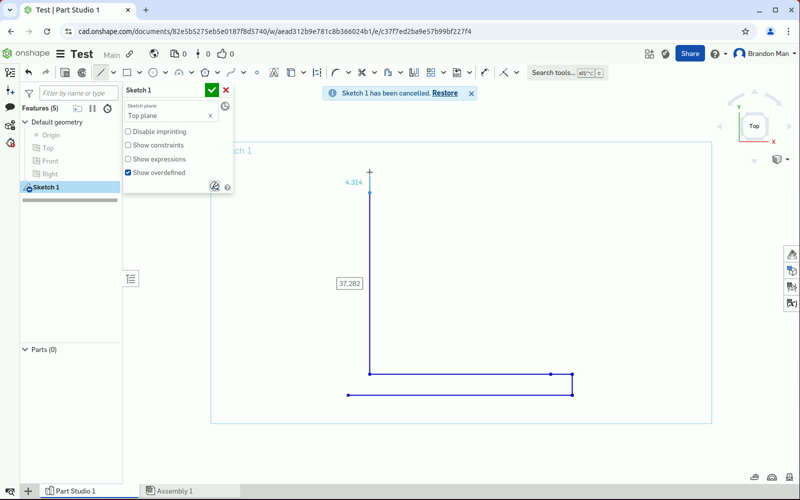
click(369, 171)
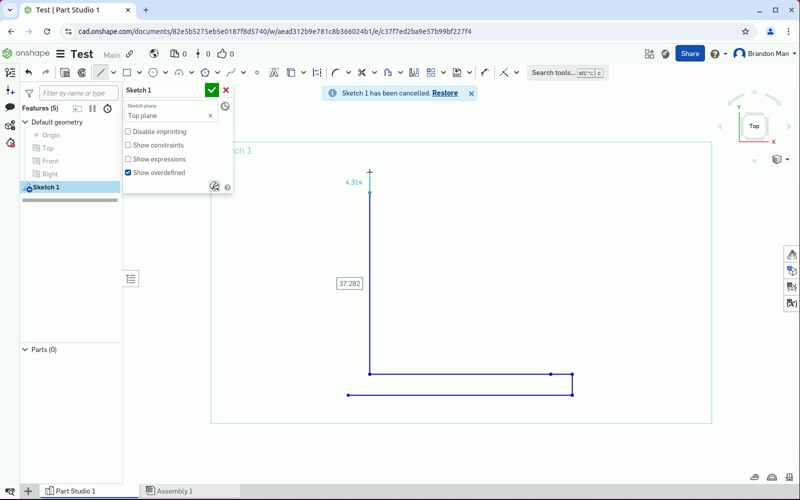
key_up(shift)
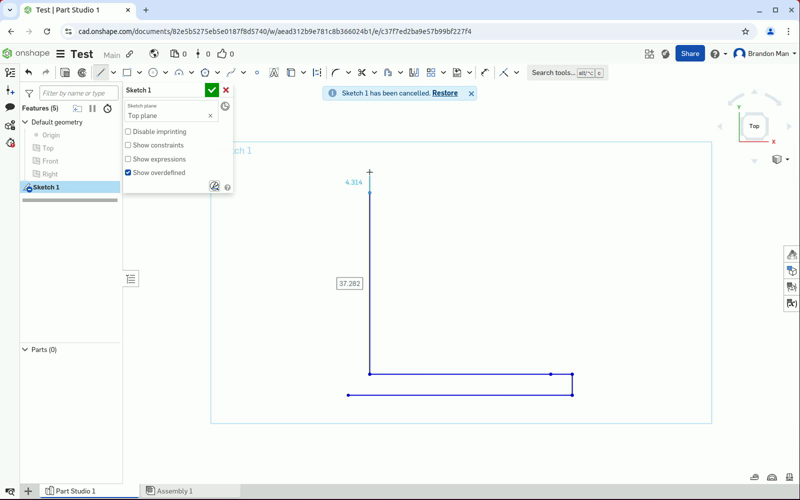
key_down(shift)
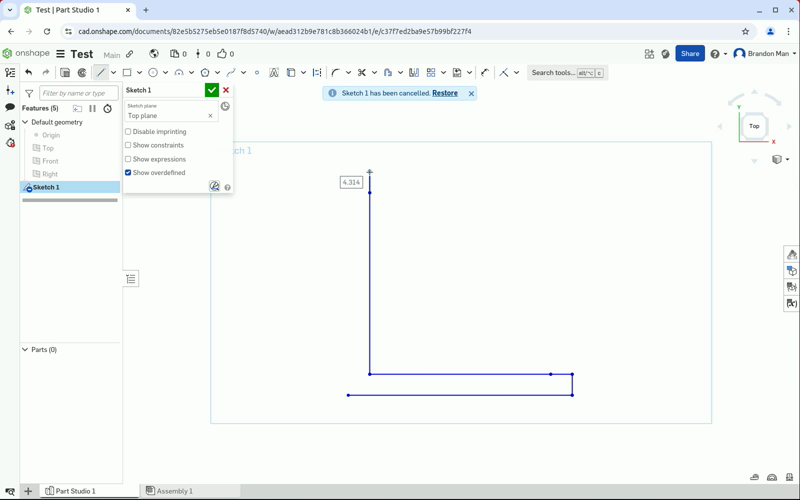
mouse_move(399, 171)
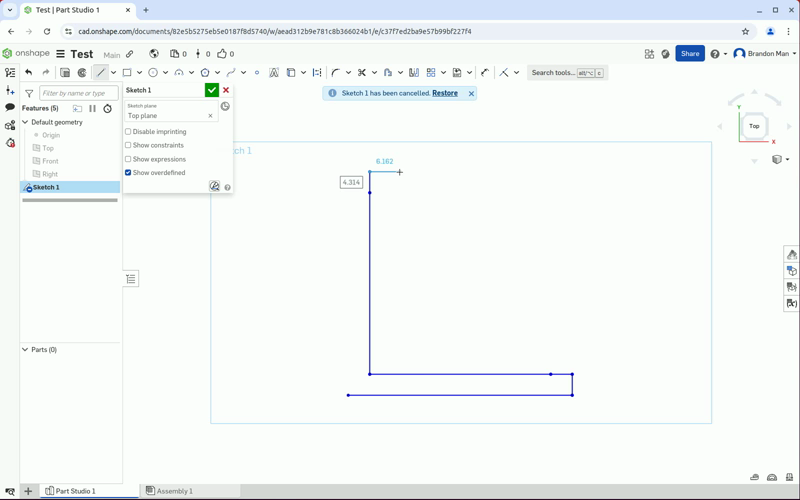
mouse_move(348, 171)
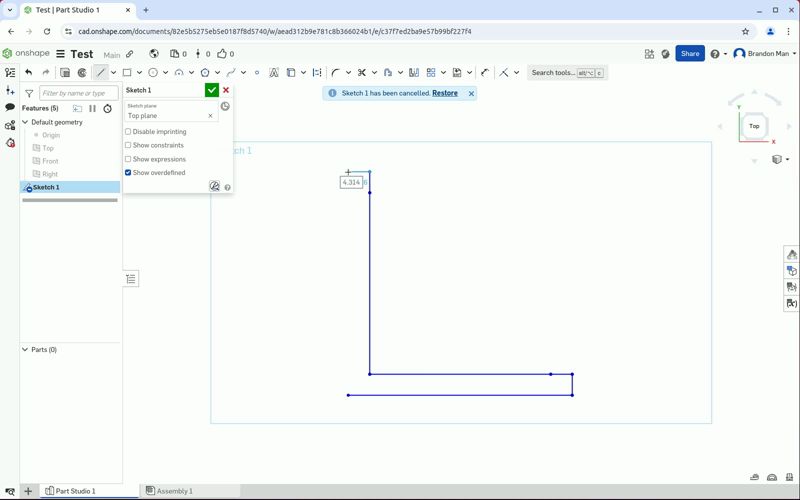
click(348, 171)
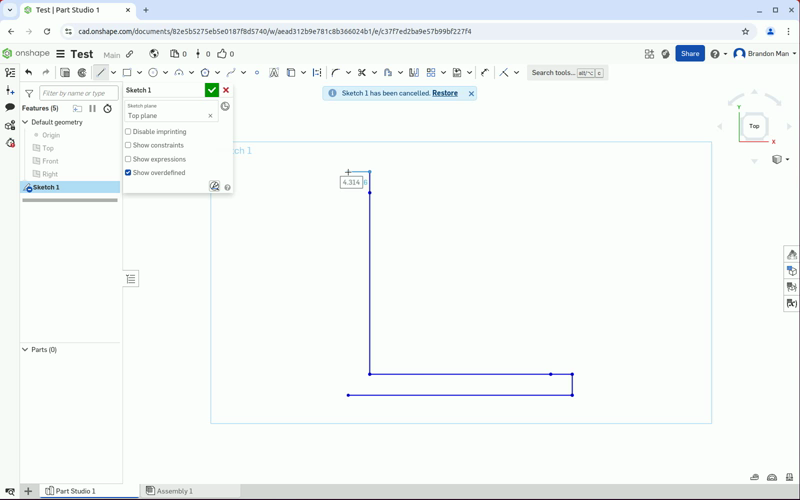
key_up(shift)
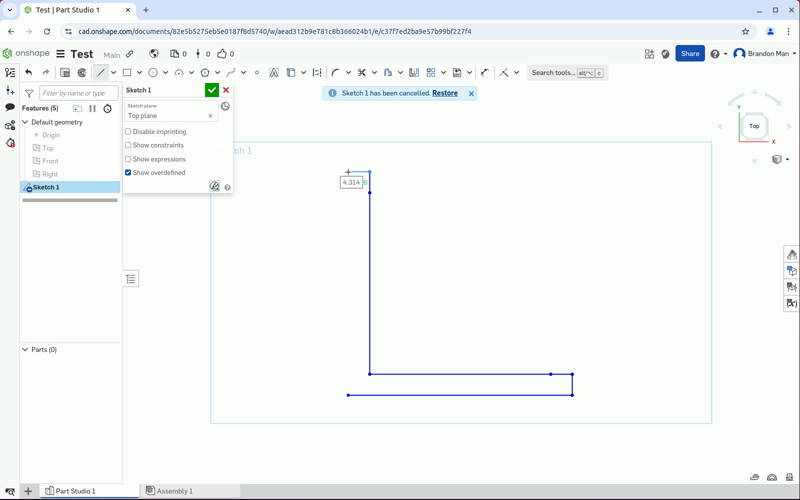
key_down(shift)
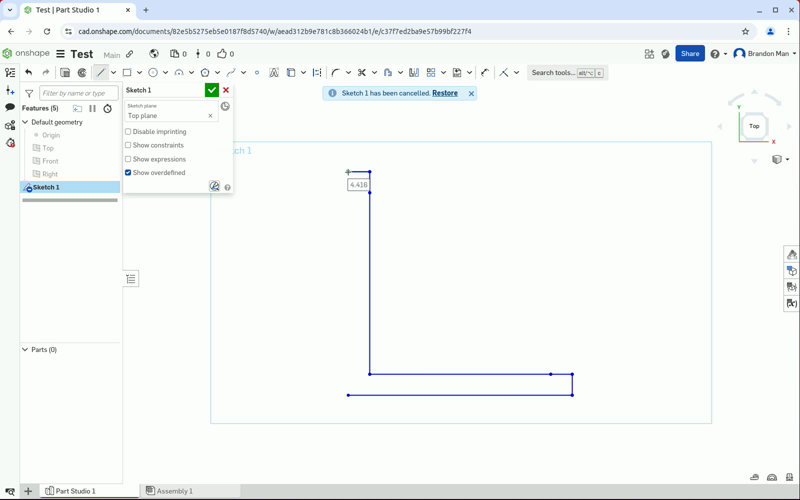
mouse_move(348, 395)
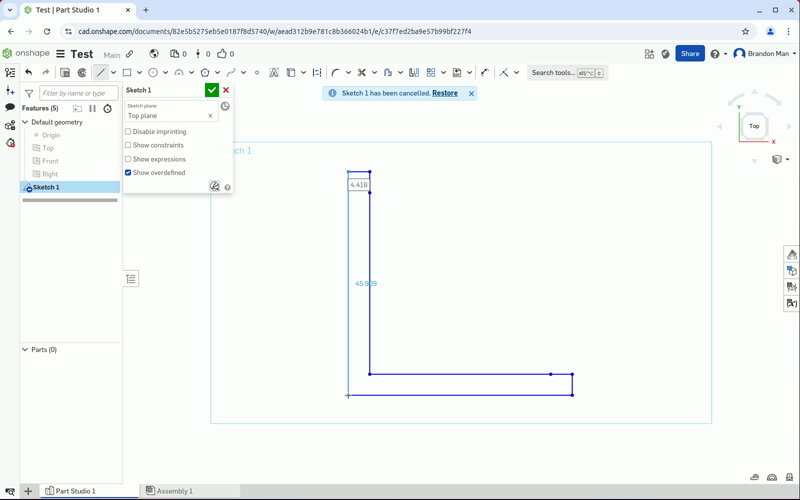
key_up(shift)
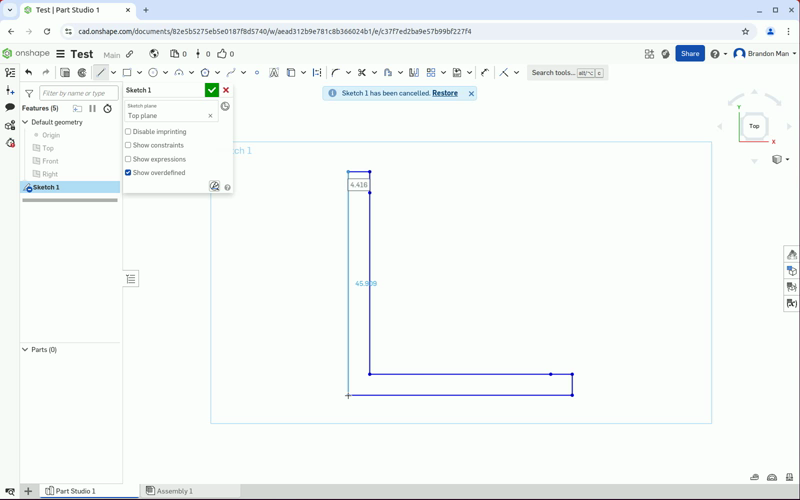
click(348, 395)
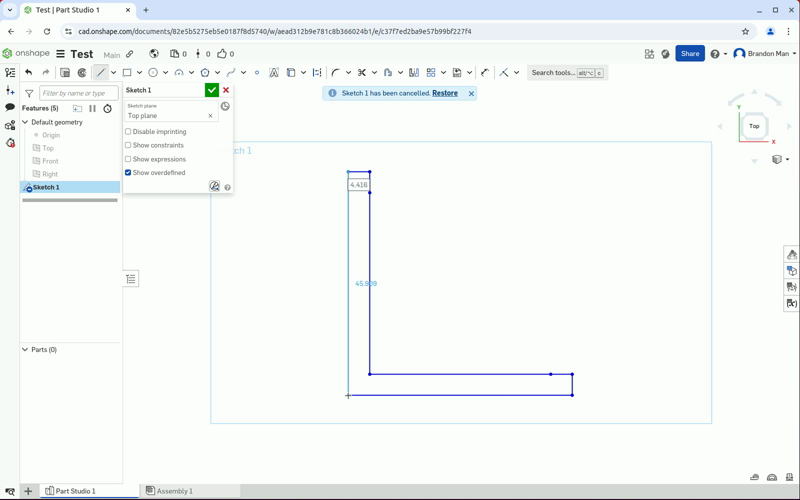
key(esc)
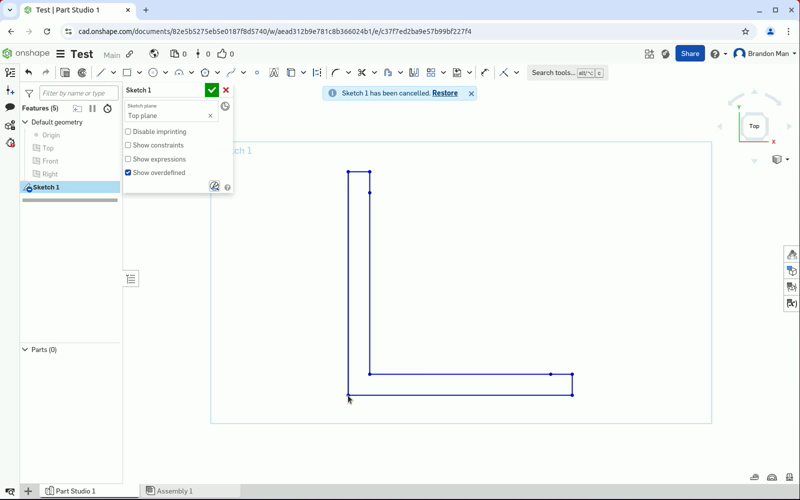
mouse_move(354, 274)
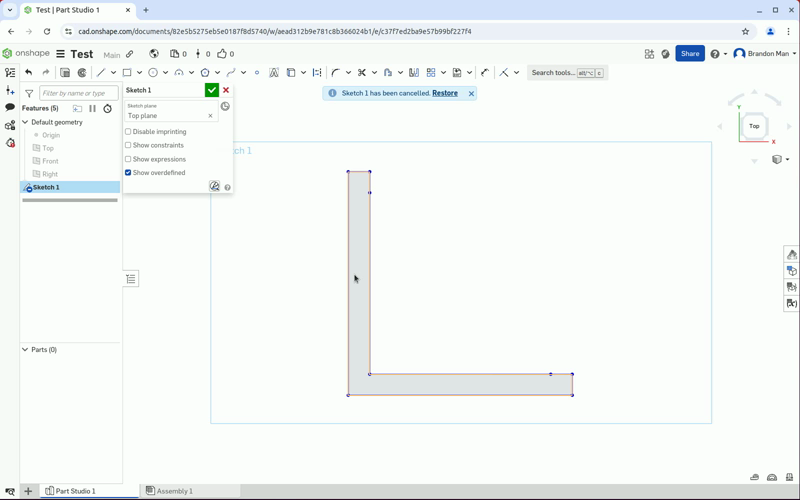
click(354, 274)
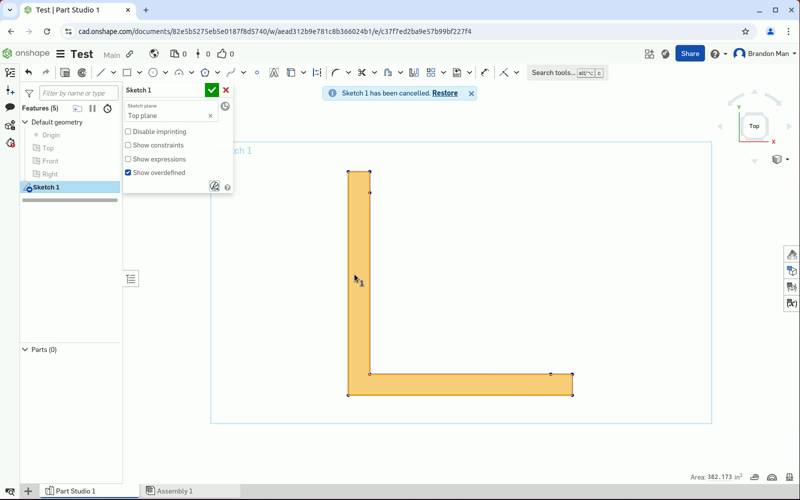
mouse_move(73, 352)
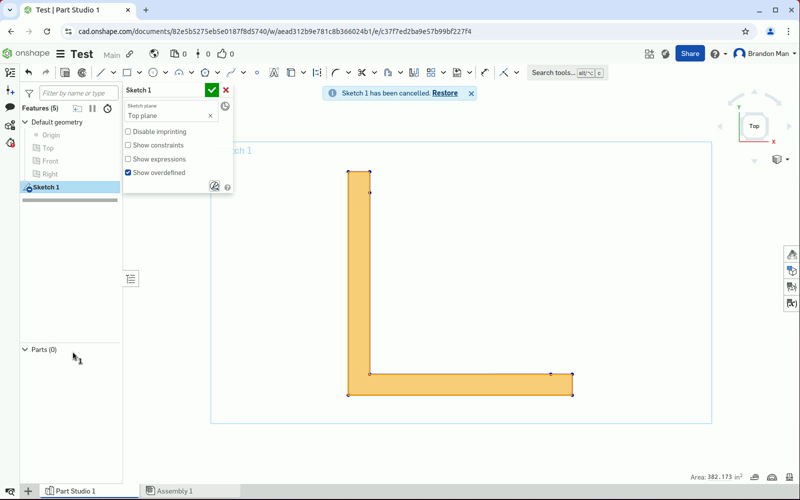
key(shift+y)
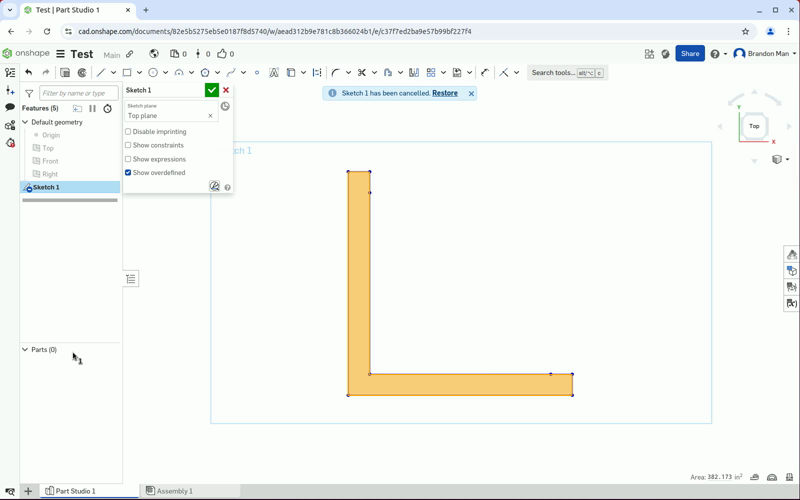
key(shift+e)
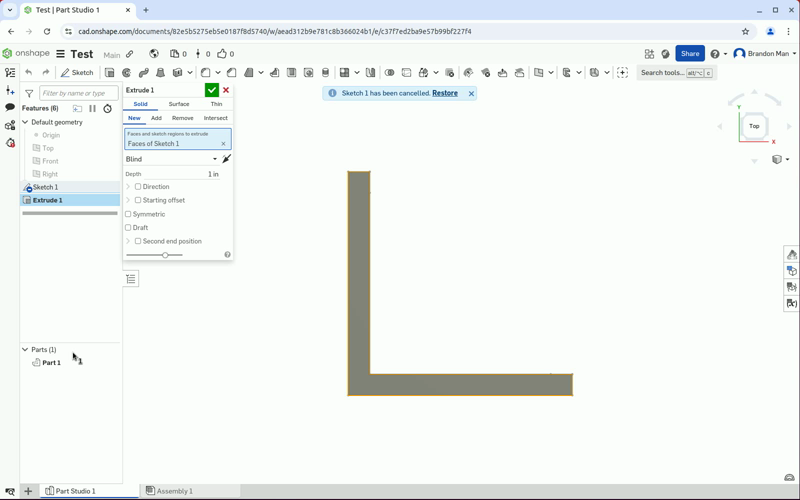
mouse_move(143, 106)
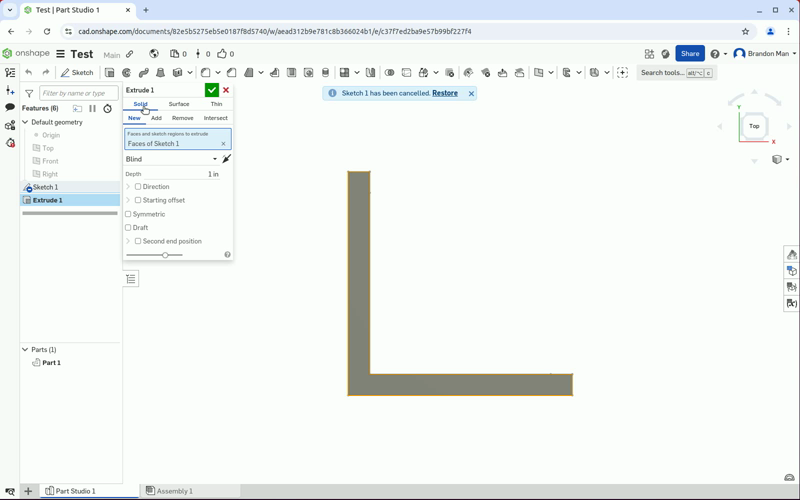
click(143, 106)
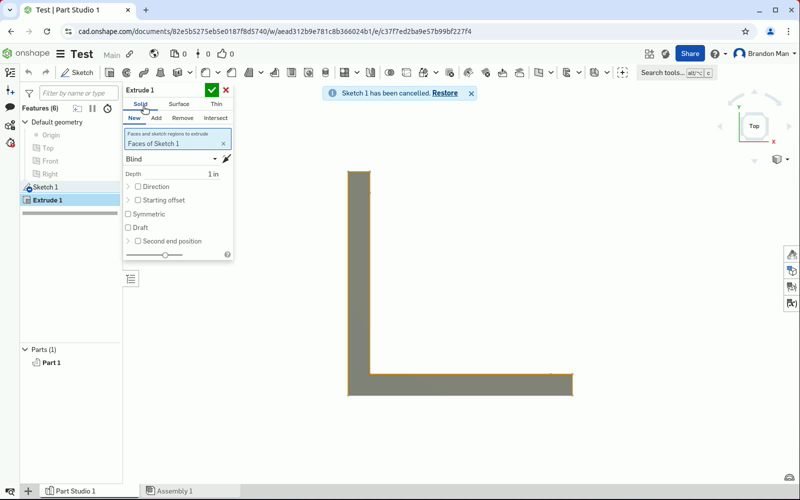
mouse_move(137, 120)
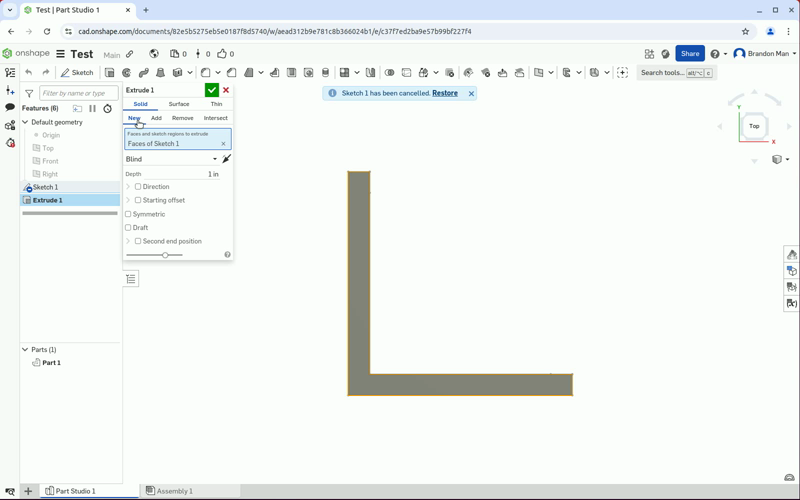
click(137, 120)
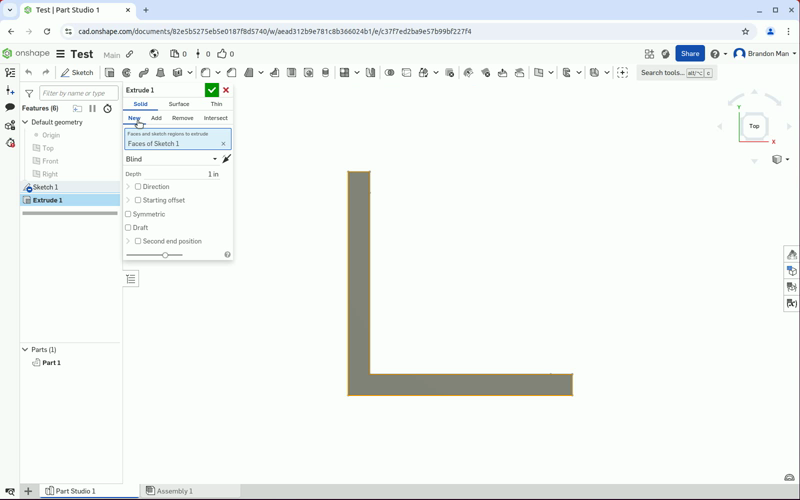
key(tab, 4)
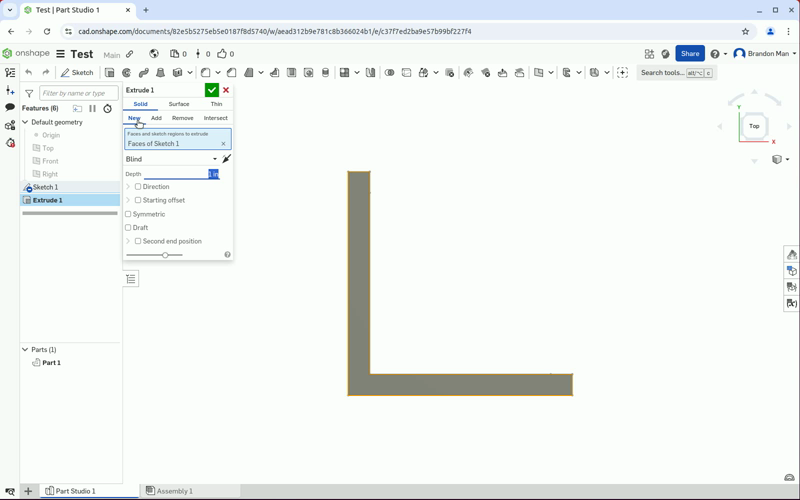
text(2.166)
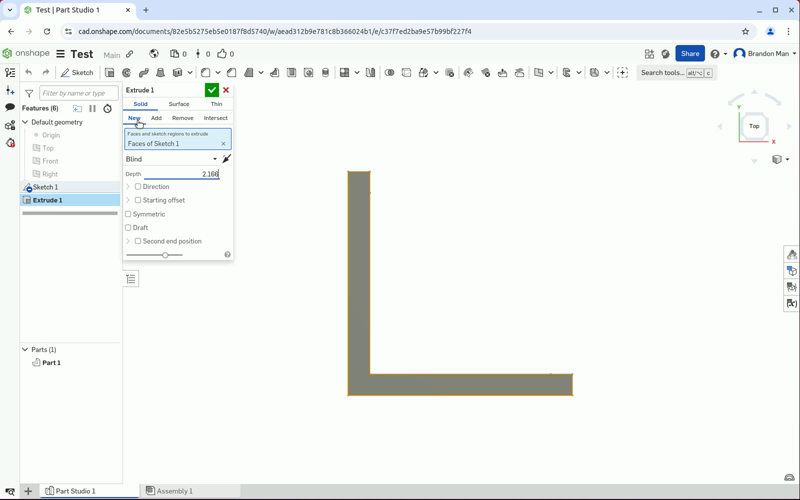
key(enter)
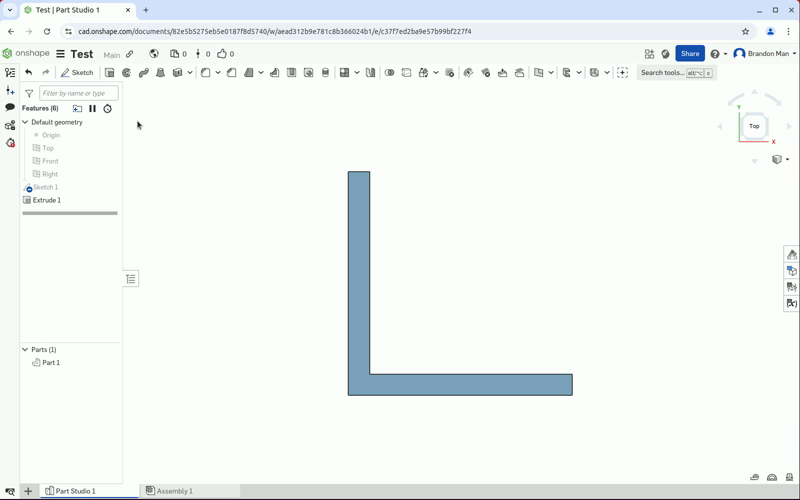
key(shift+h)
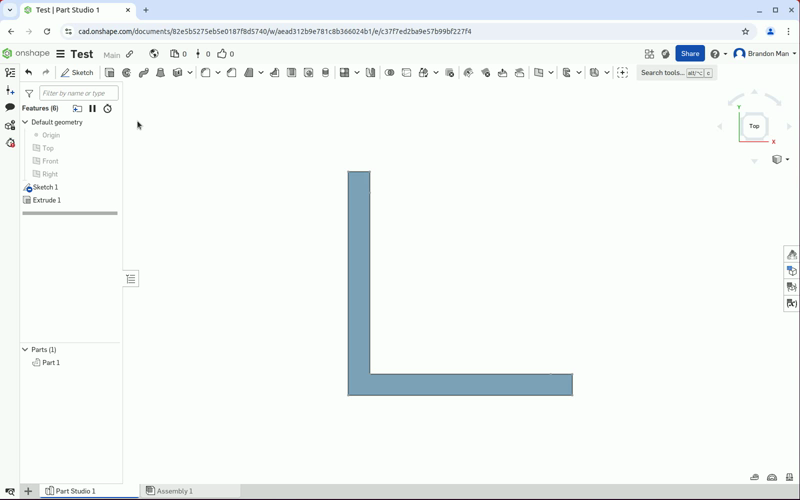
key(shift+h)
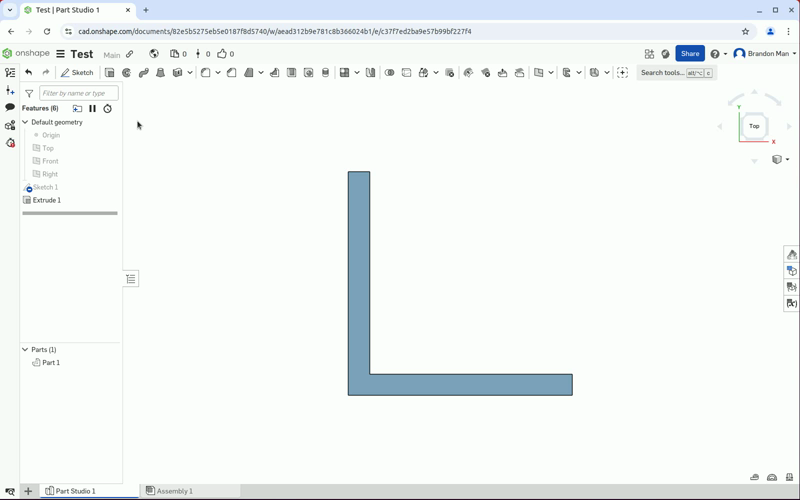
mouse_move(73, 189)
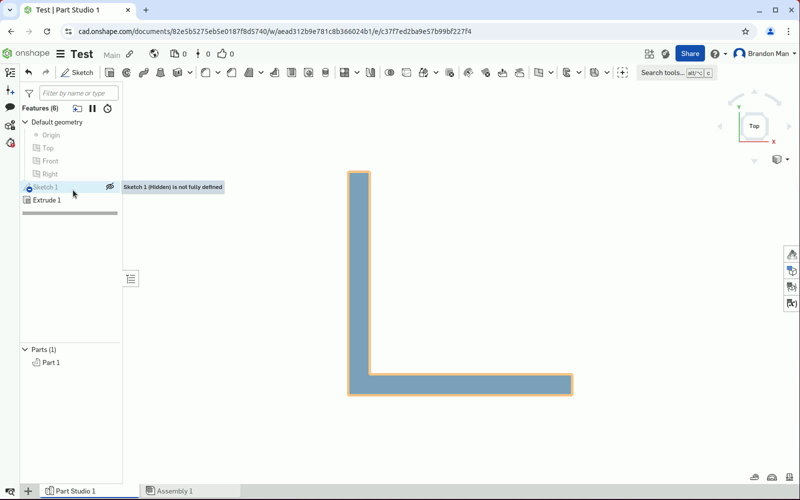
click(73, 189)
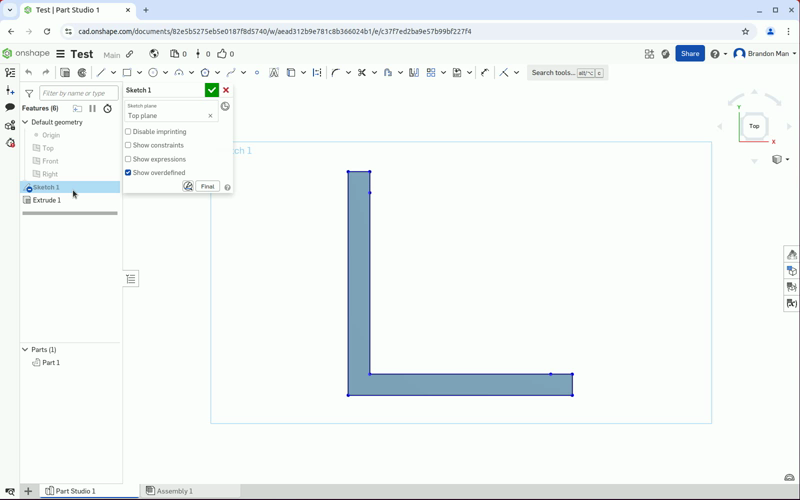
mouse_move(229, 92)
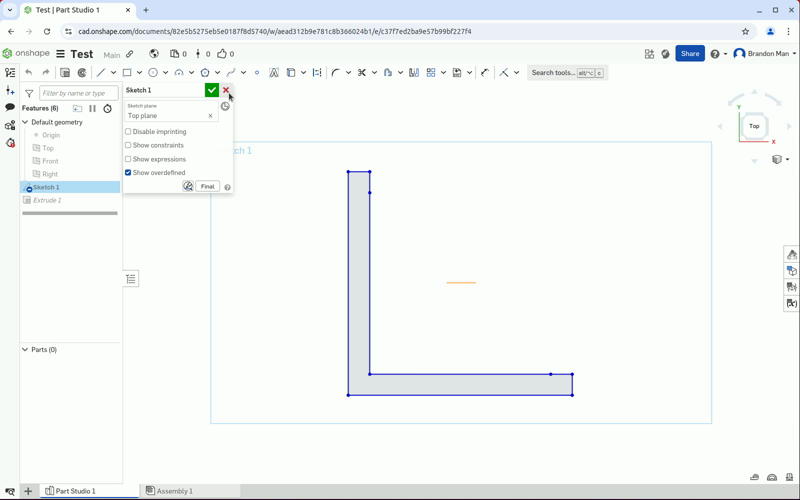
click(229, 92)
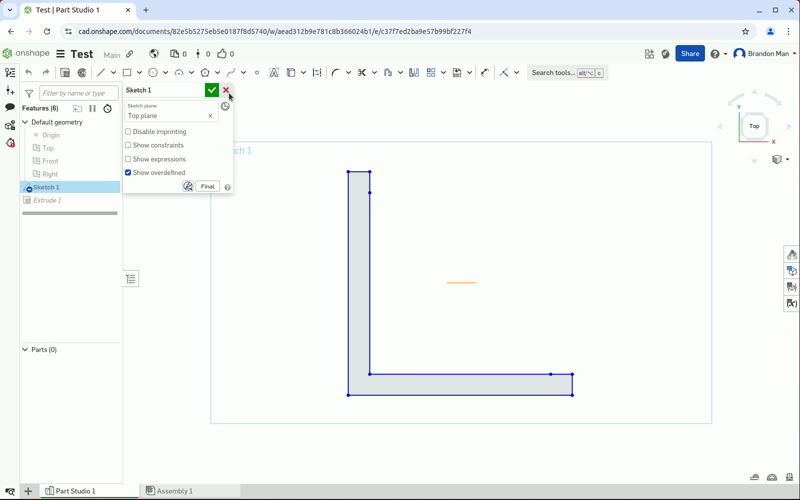
key(shift+s)
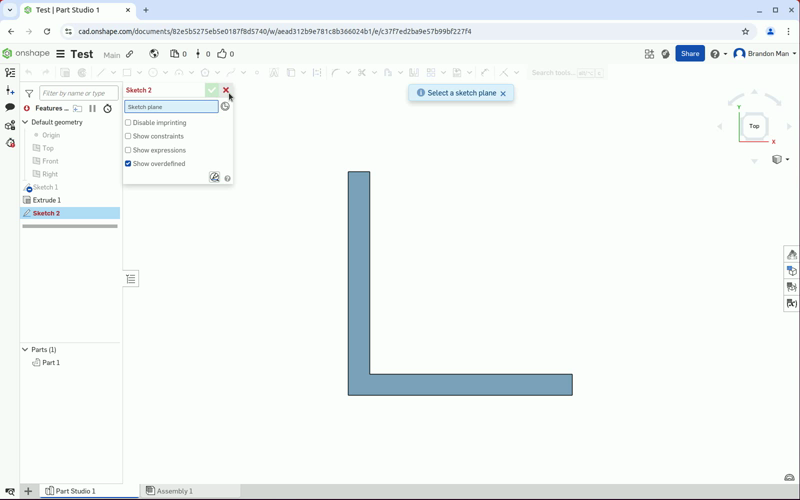
mouse_move(73, 150)
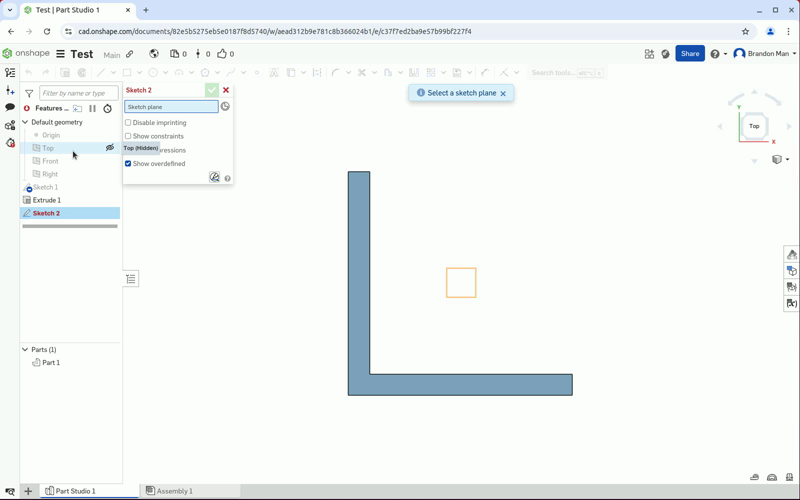
click(73, 150)
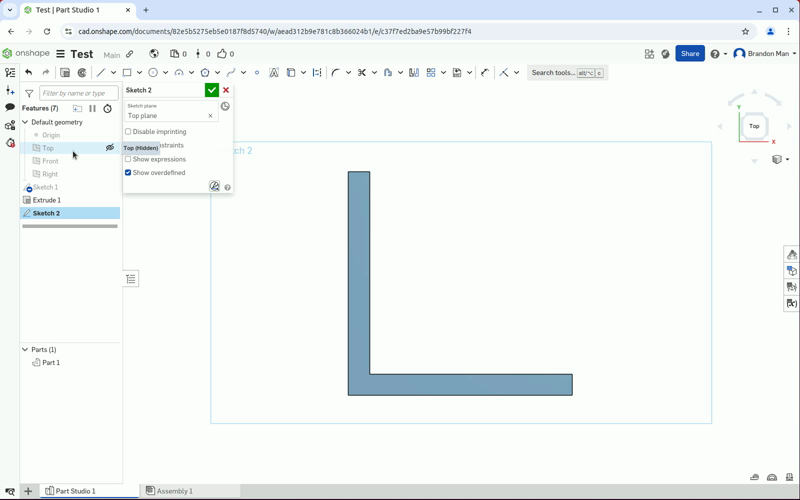
mouse_move(73, 352)
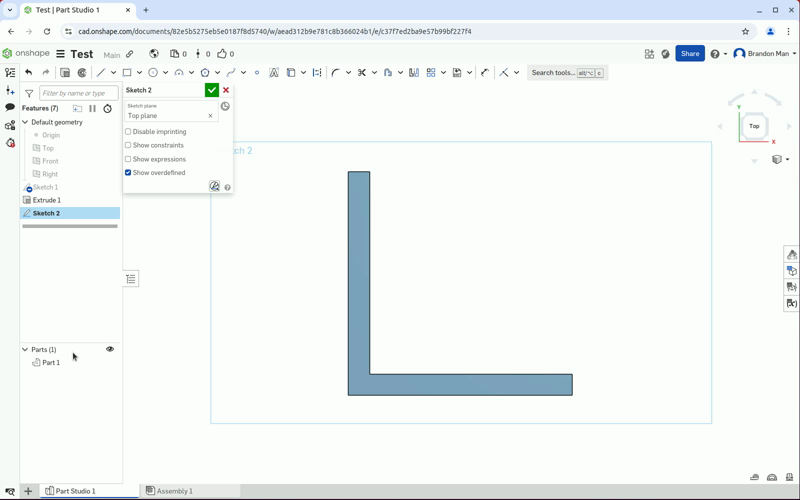
key(y)
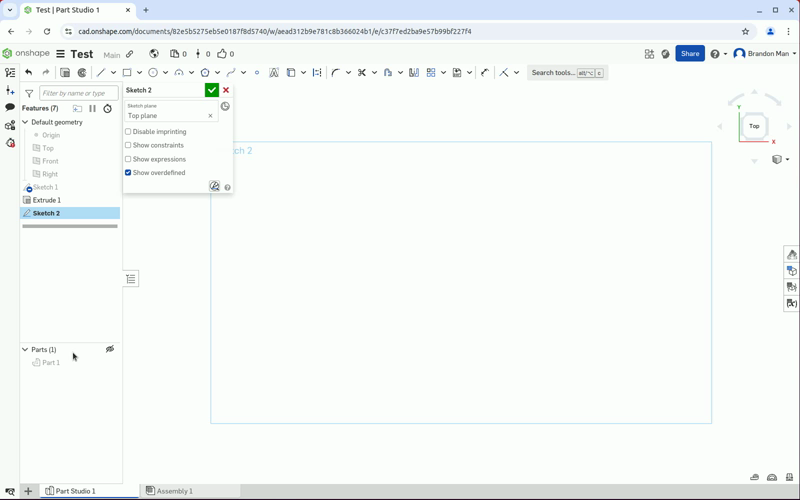
key(l)
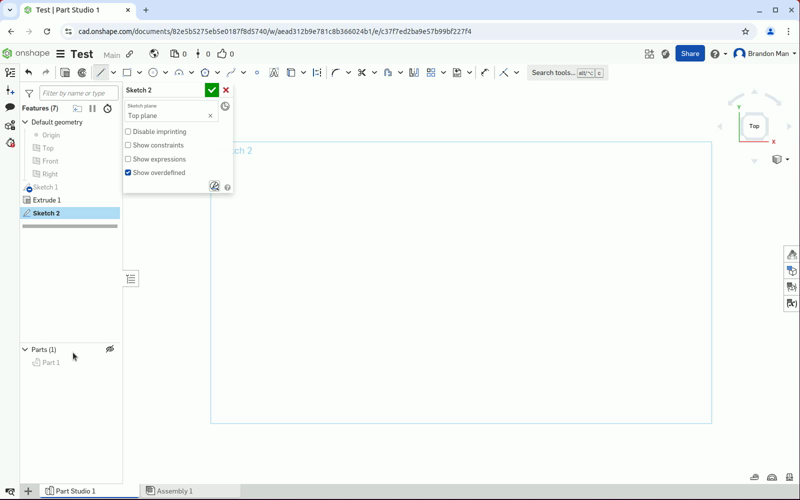
key_down(shift)
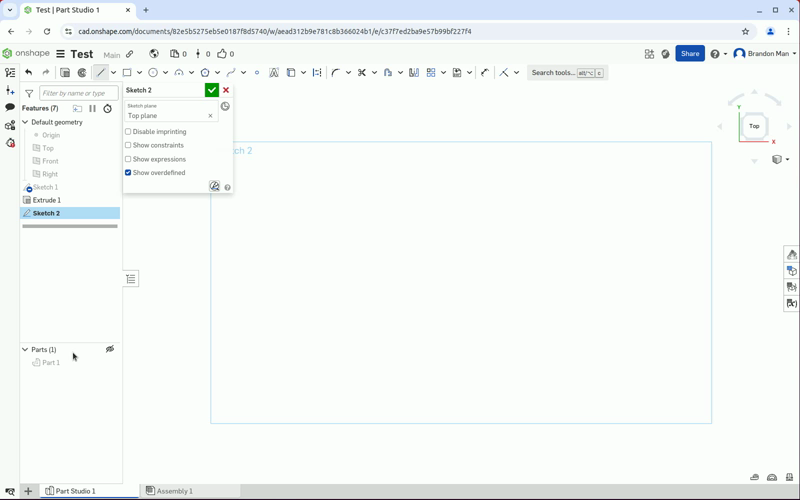
mouse_move(370, 373)
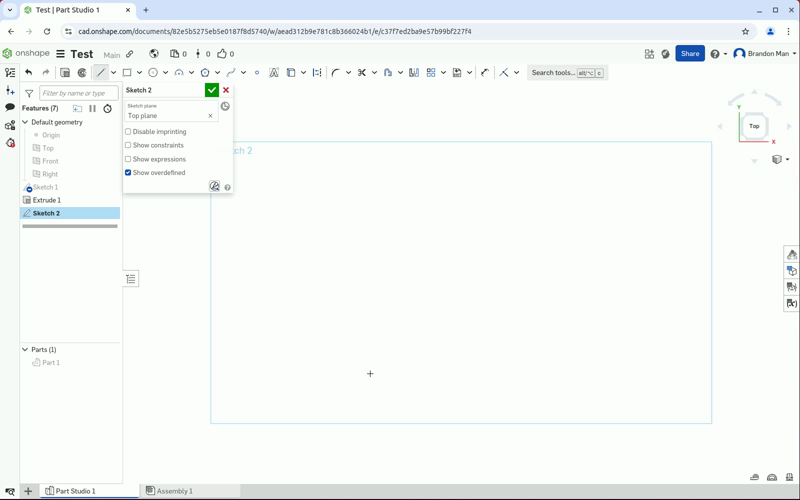
click(370, 373)
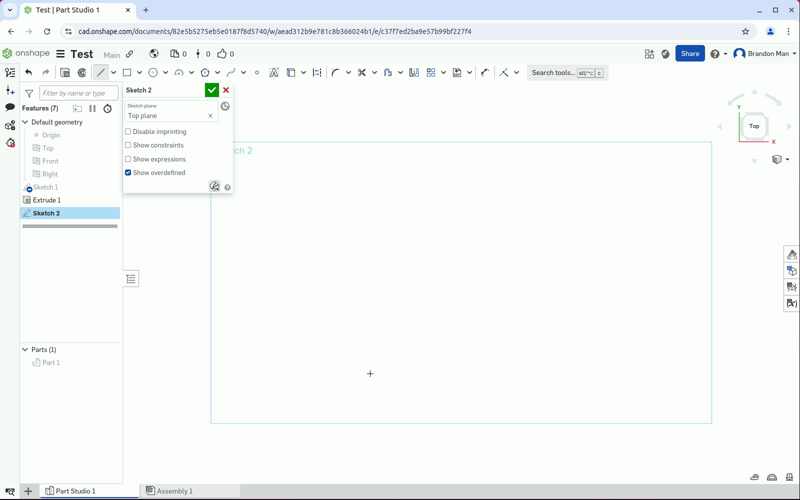
key_up(shift)
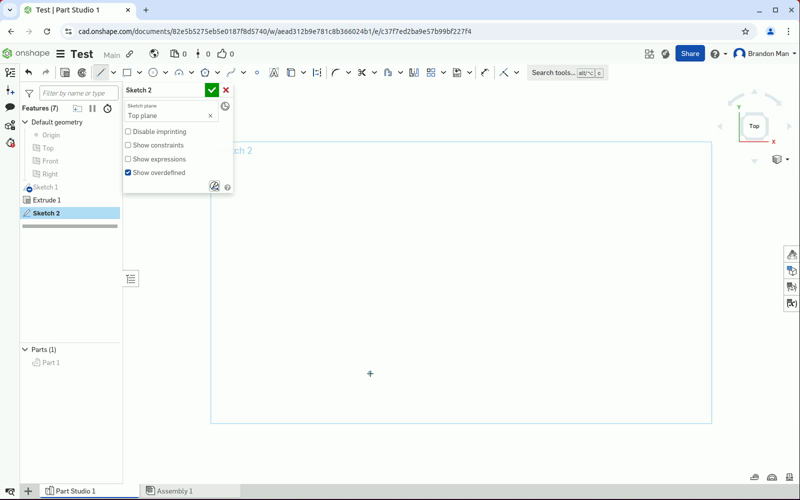
key_down(shift)
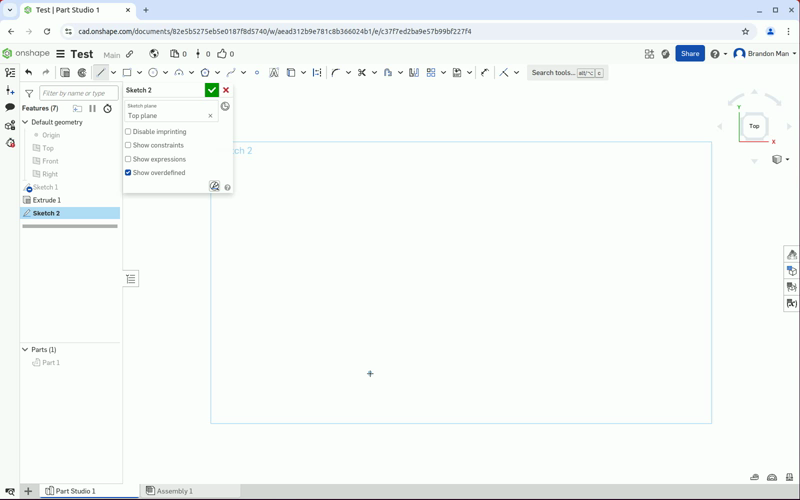
mouse_move(551, 373)
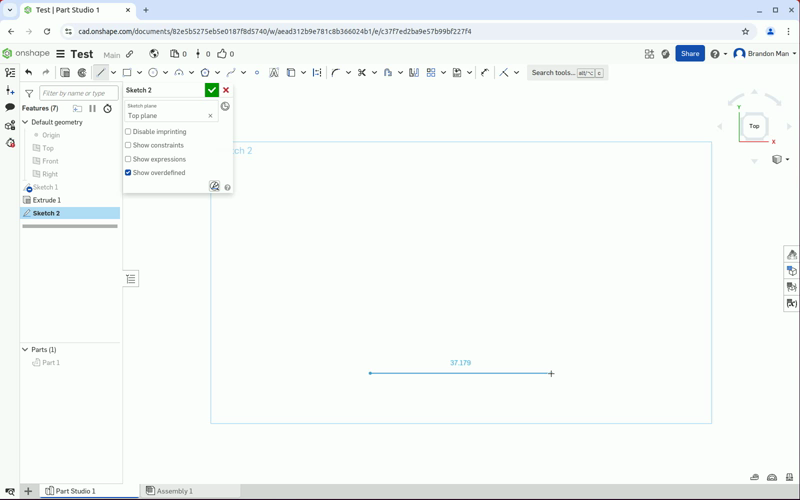
click(551, 373)
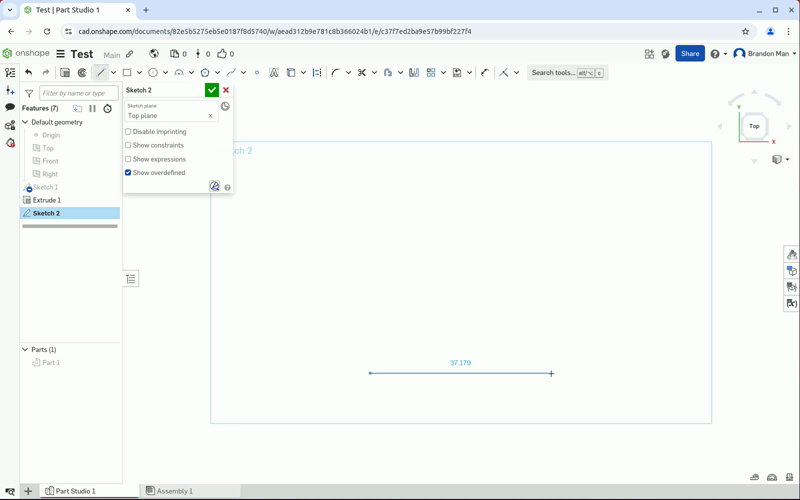
key_up(shift)
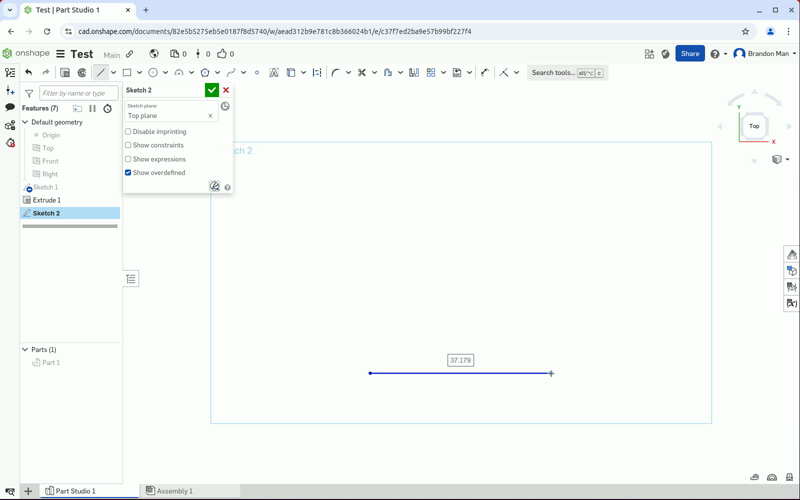
key_down(shift)
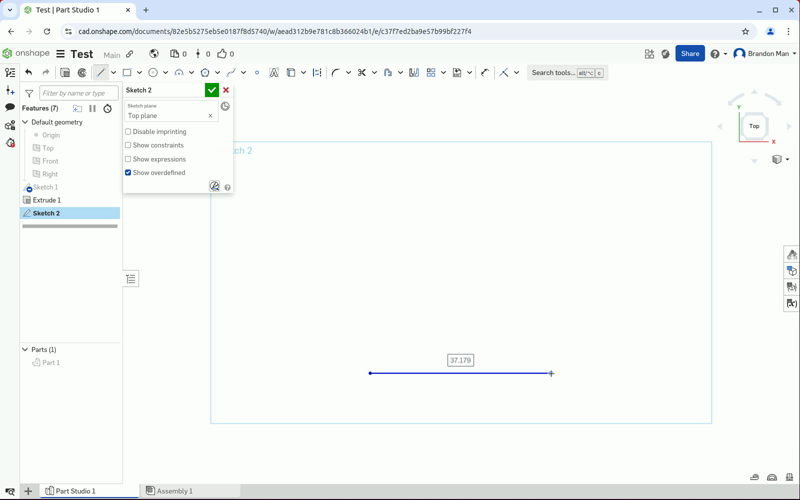
mouse_move(581, 373)
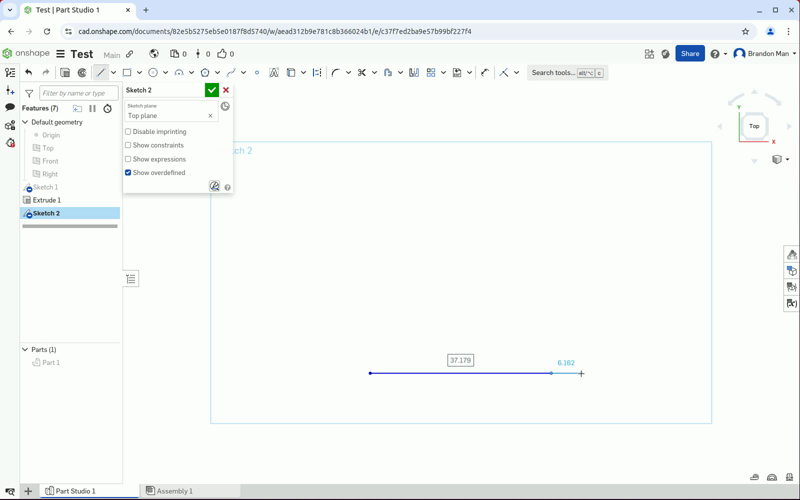
mouse_move(572, 373)
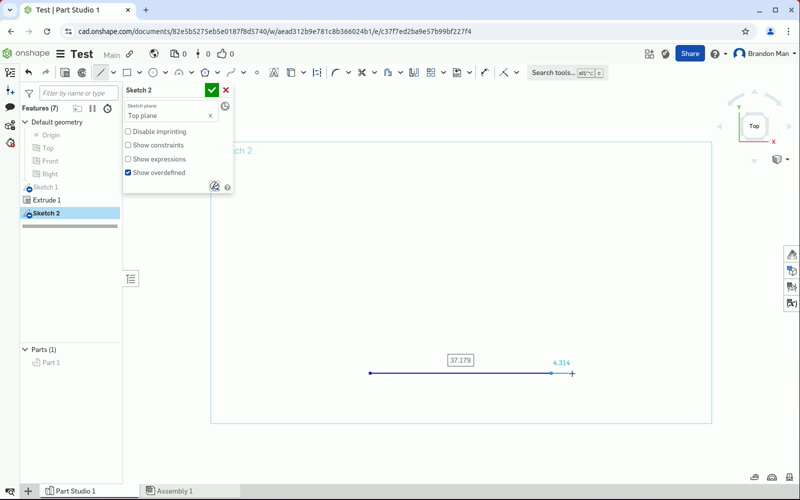
click(572, 373)
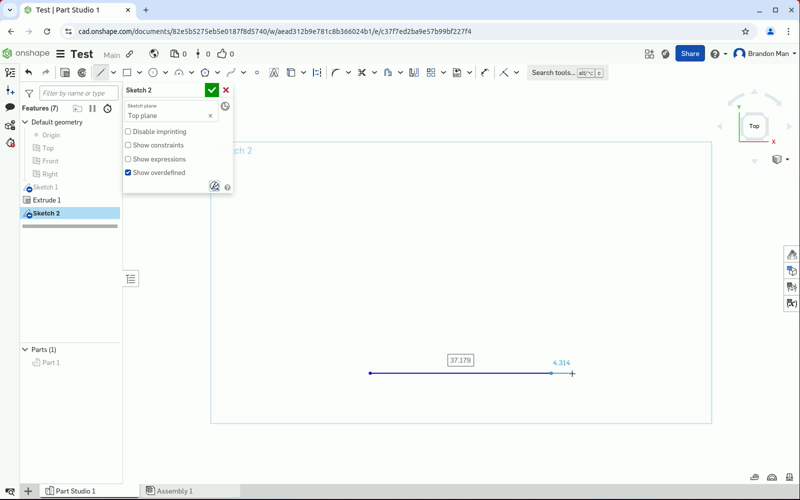
key_up(shift)
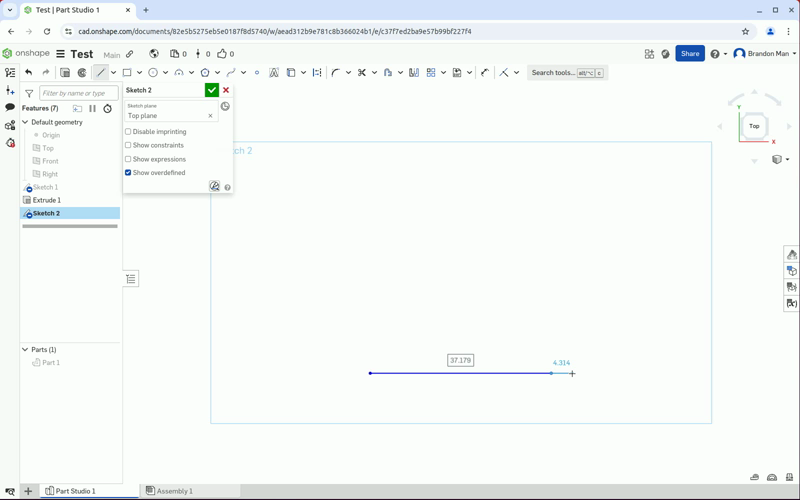
key_down(shift)
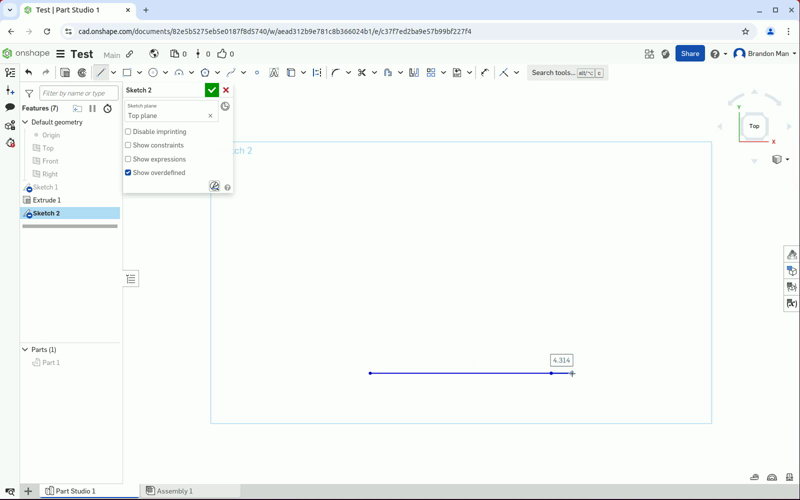
mouse_move(572, 171)
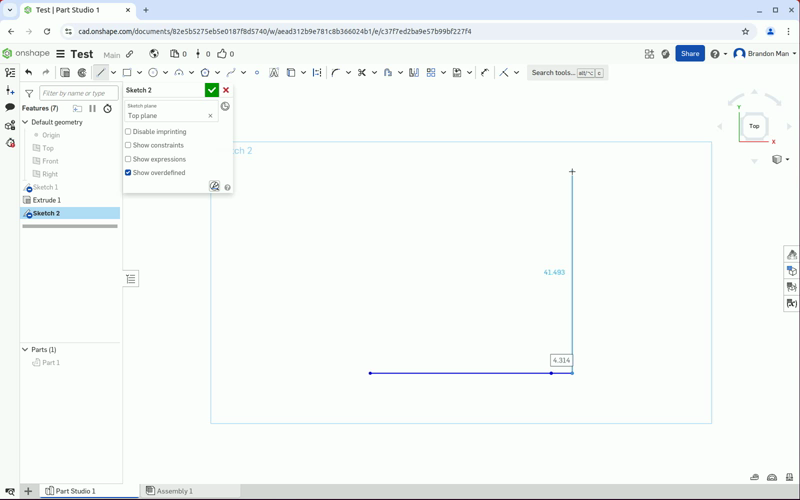
click(572, 171)
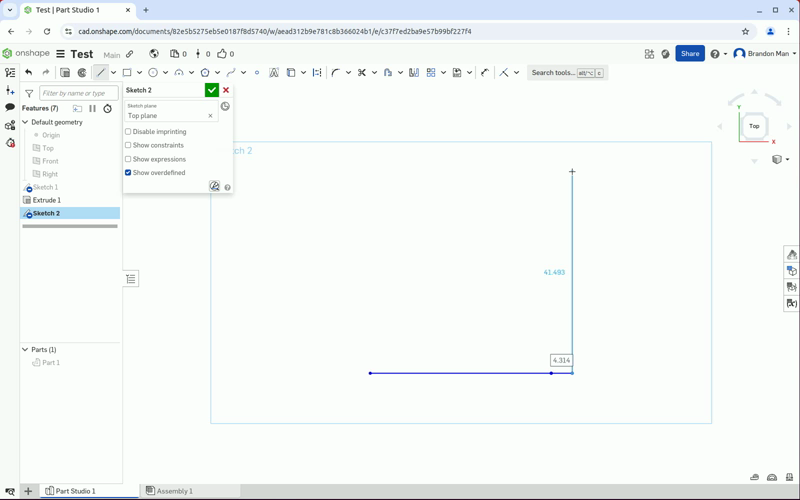
key_up(shift)
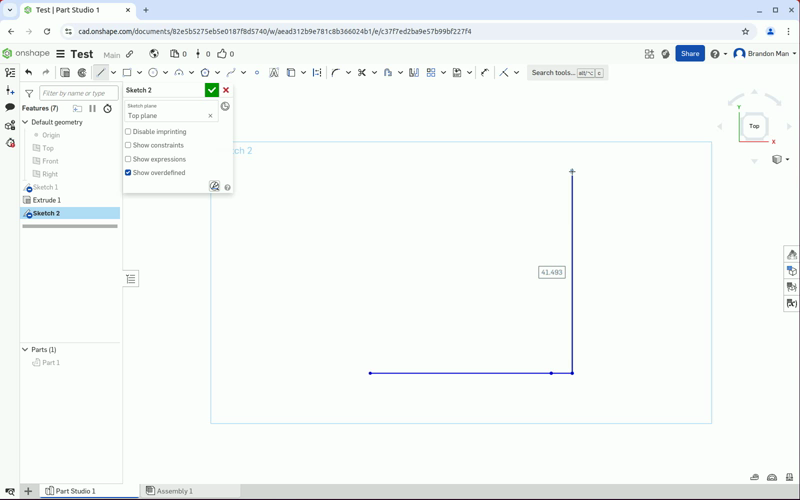
key_down(shift)
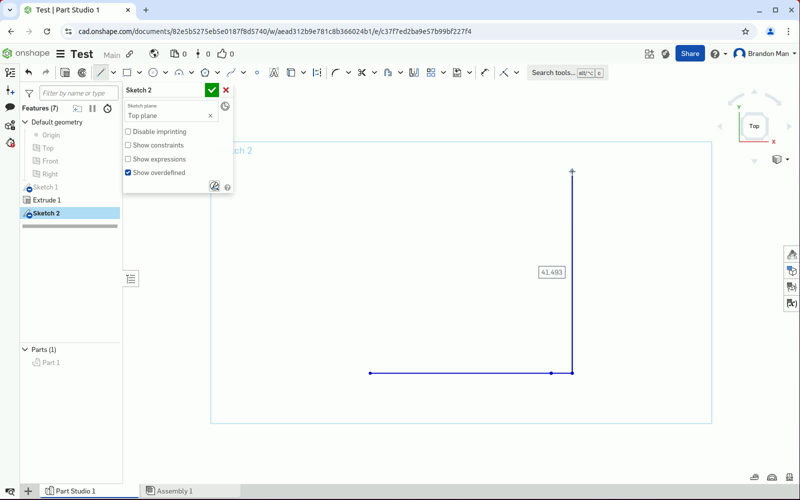
mouse_move(370, 171)
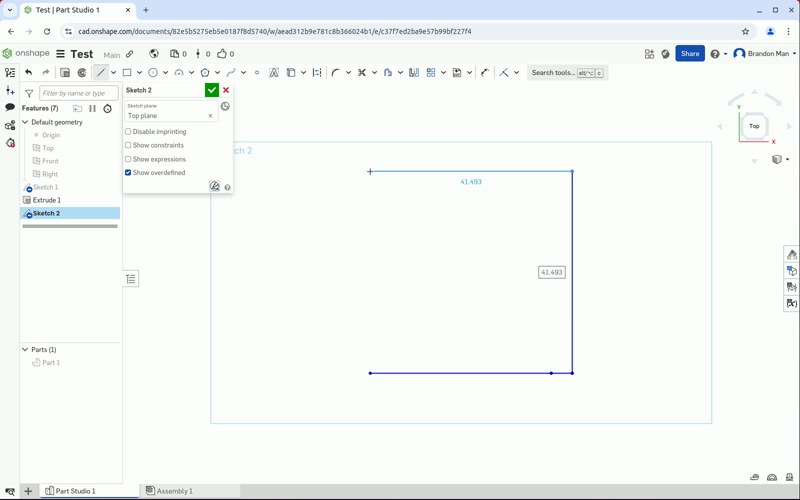
click(370, 171)
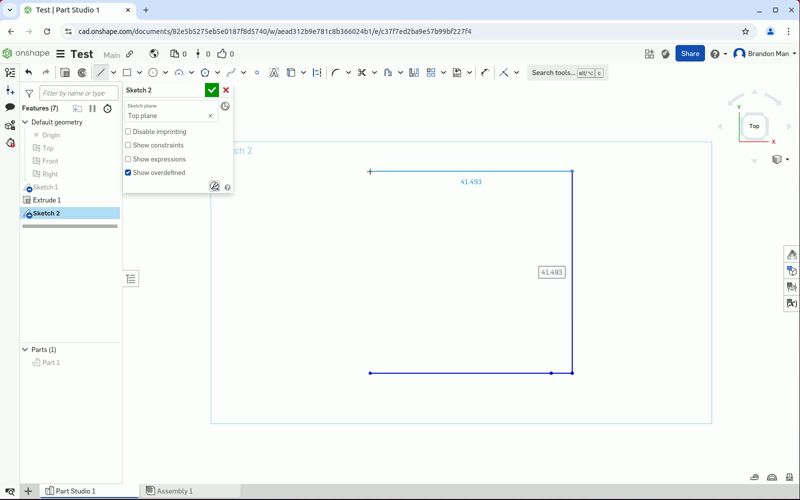
key_up(shift)
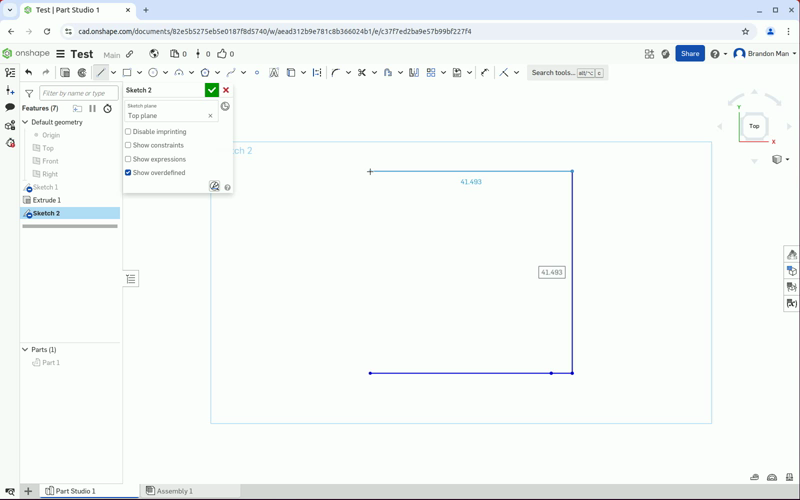
key_down(shift)
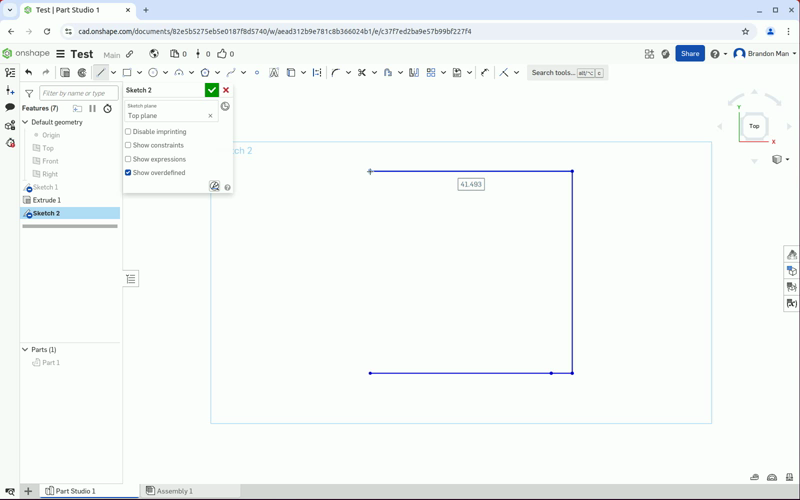
mouse_move(400, 171)
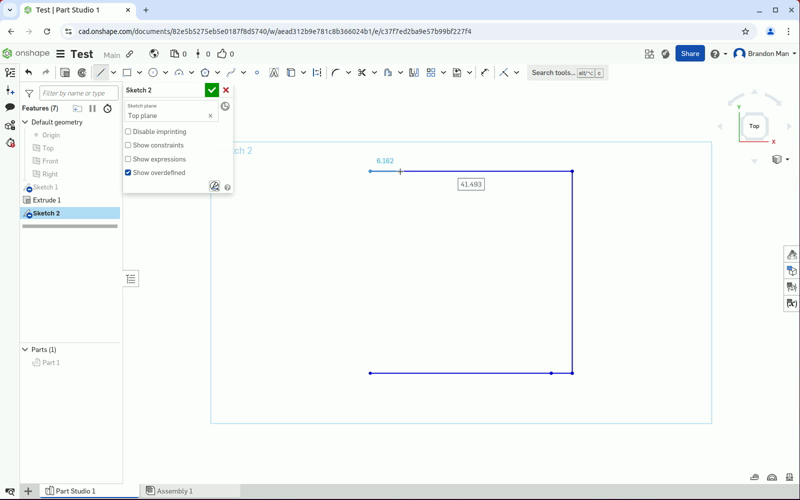
mouse_move(370, 192)
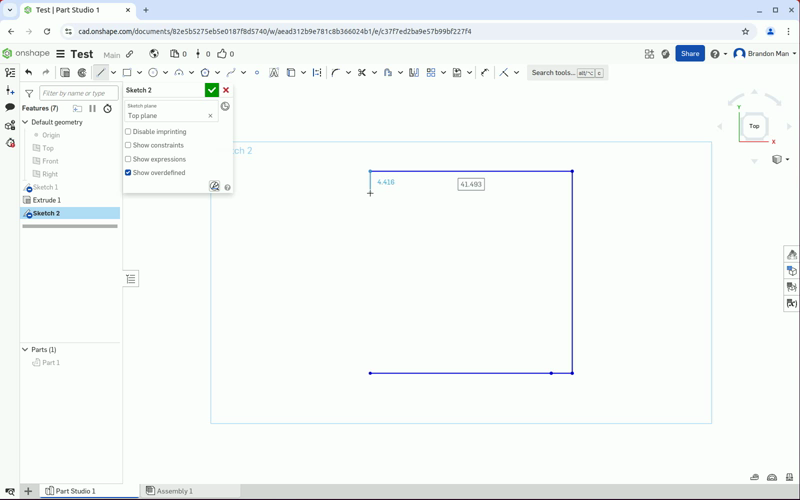
click(370, 192)
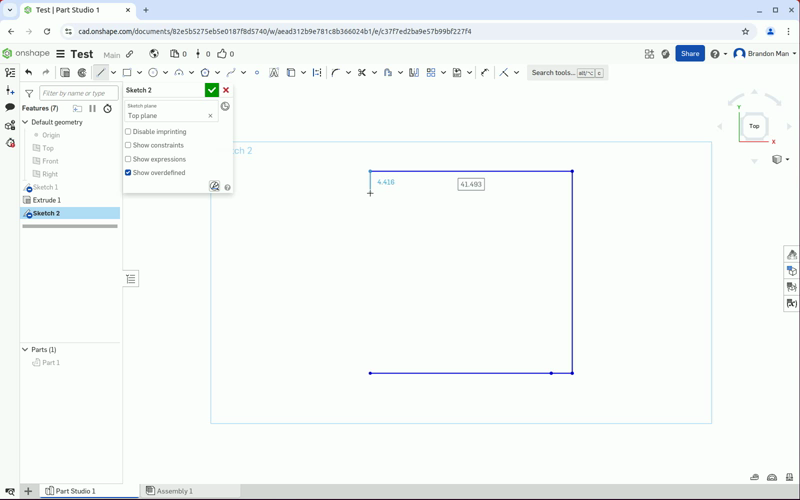
key_up(shift)
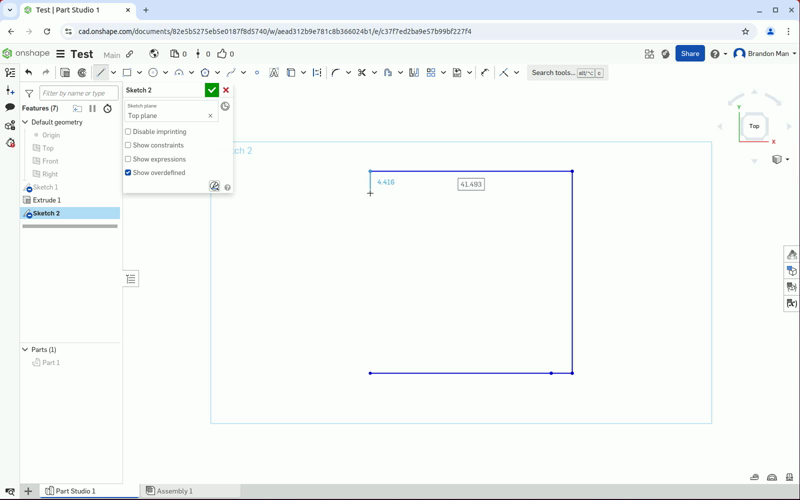
key_down(shift)
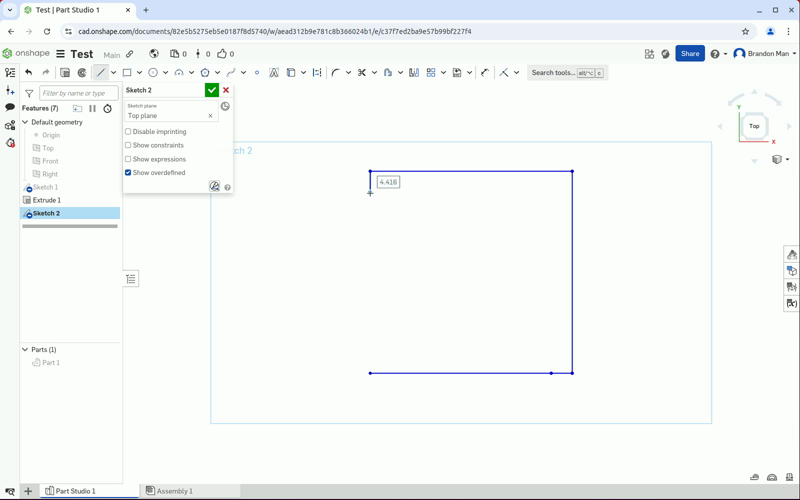
mouse_move(370, 373)
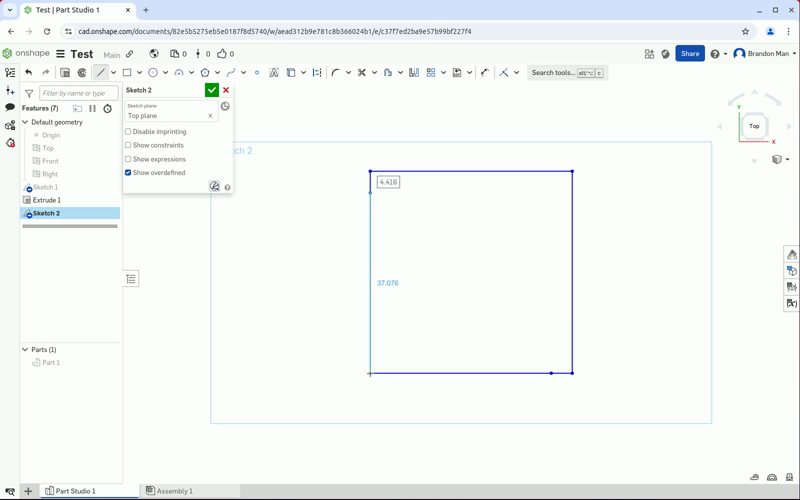
key_up(shift)
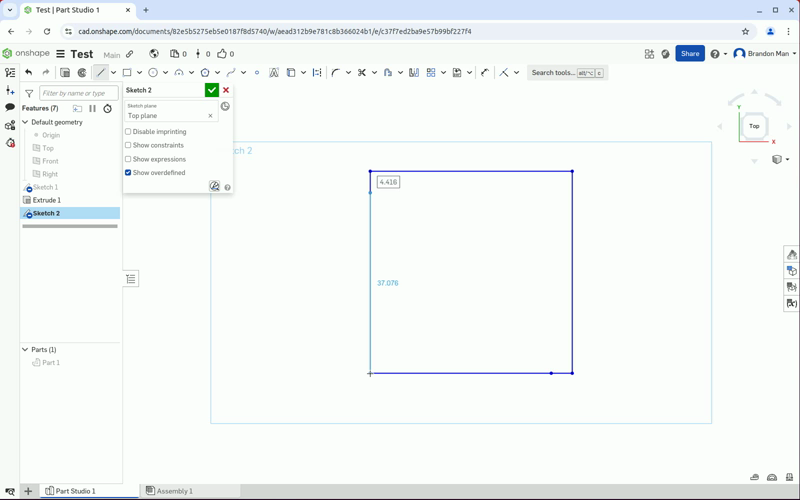
click(370, 373)
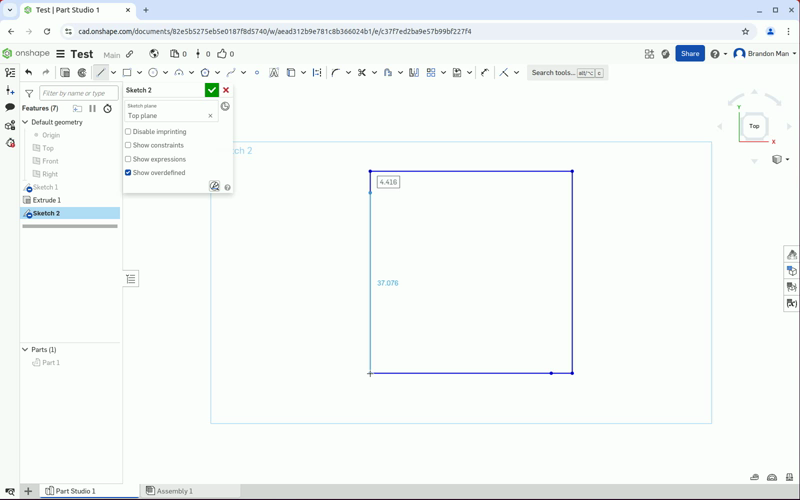
key(esc)
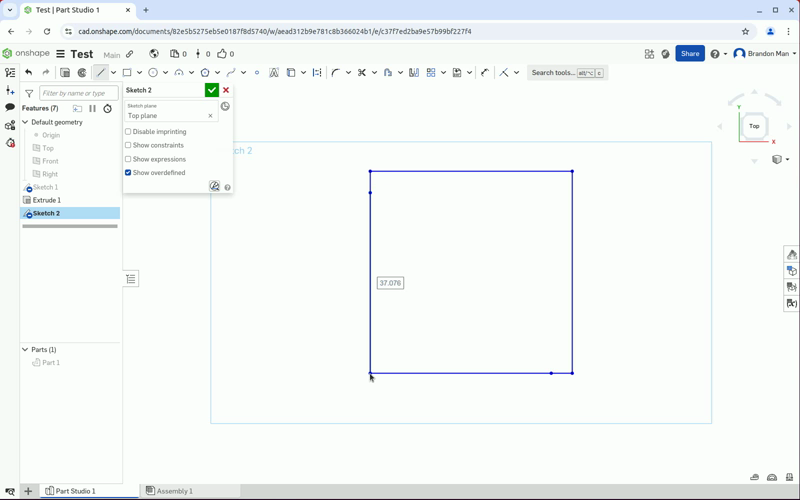
mouse_move(412, 316)
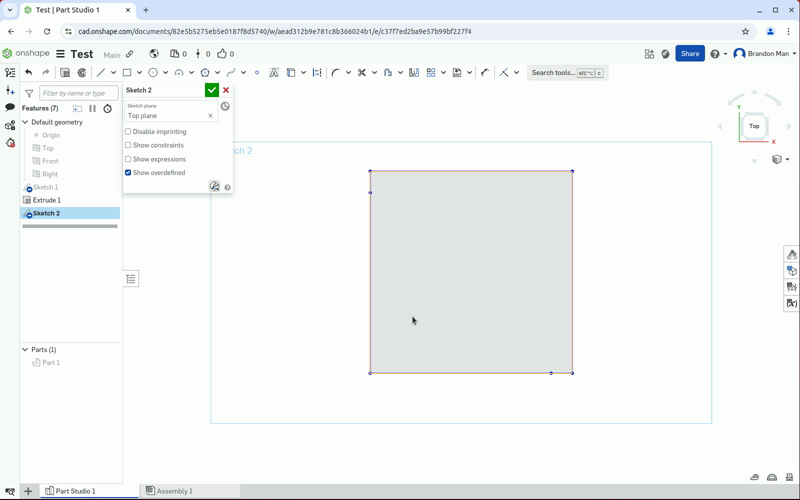
click(412, 316)
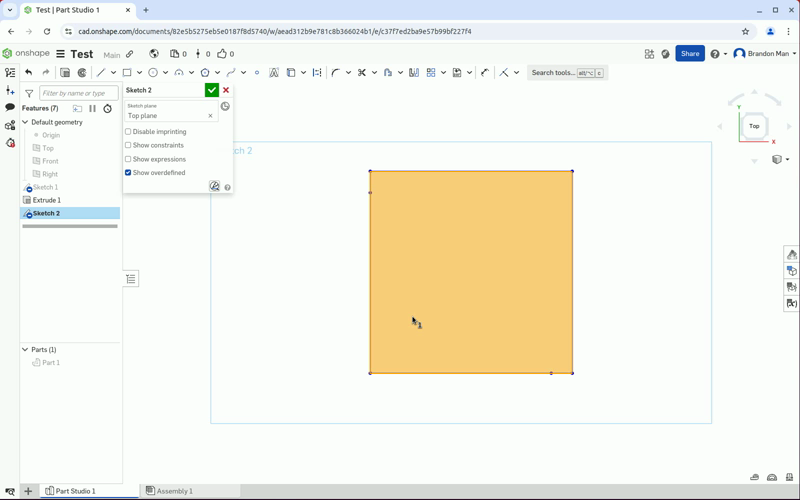
mouse_move(73, 352)
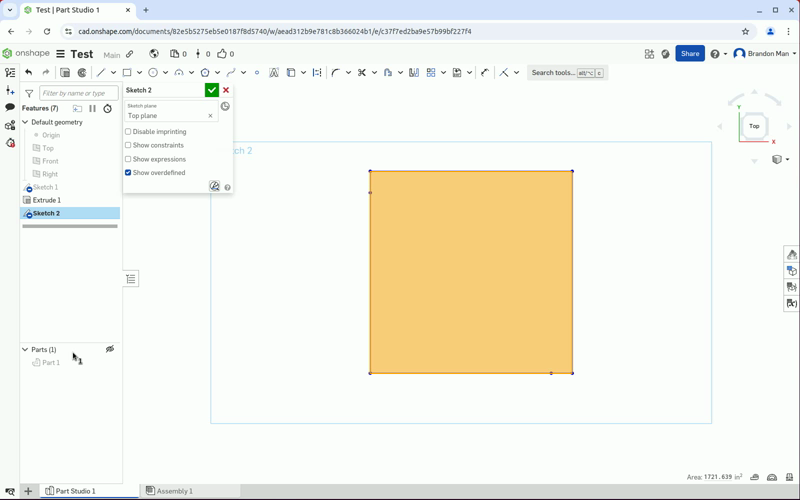
key(shift+y)
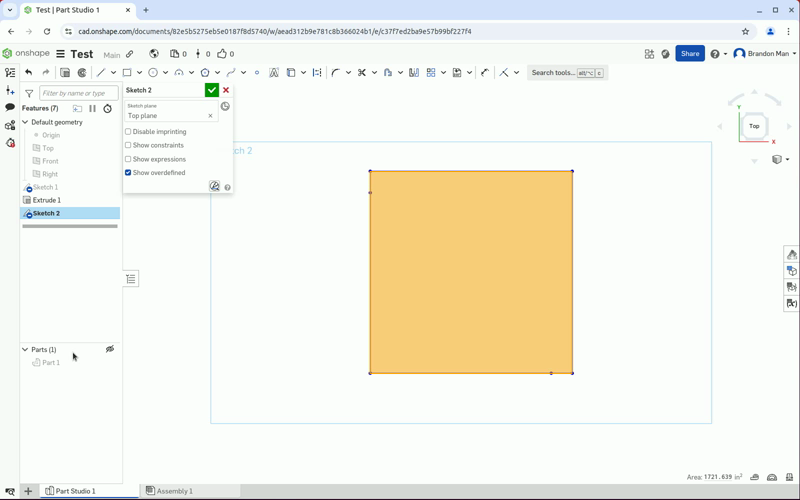
key(shift+e)
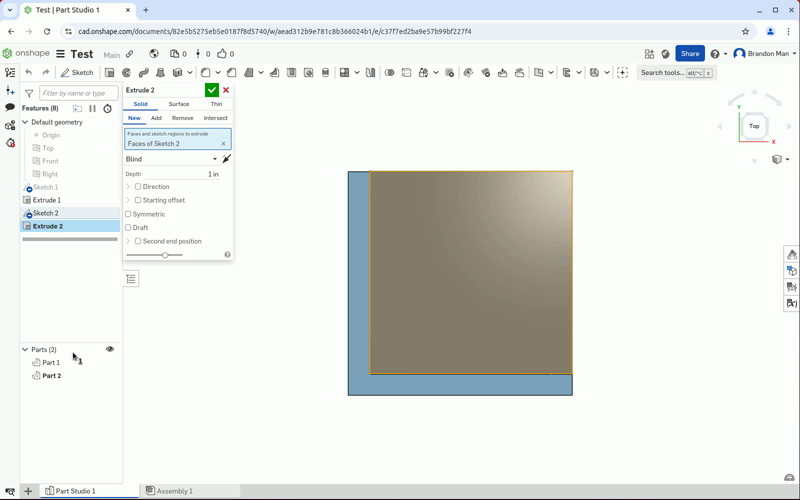
mouse_move(143, 106)
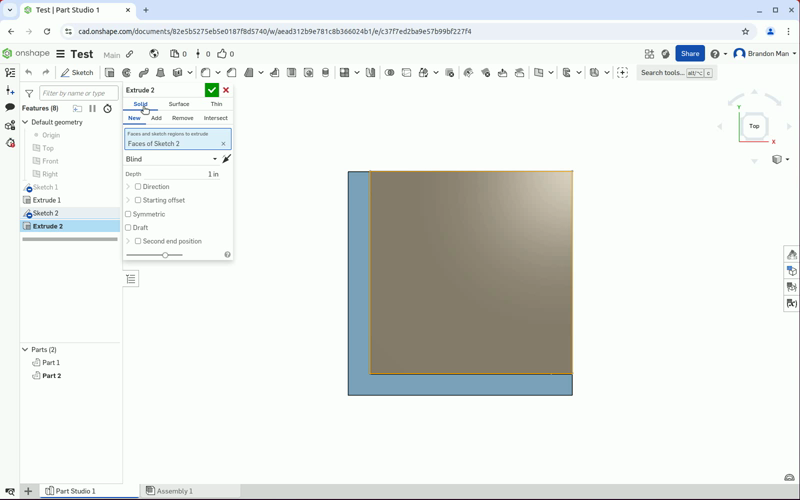
click(143, 106)
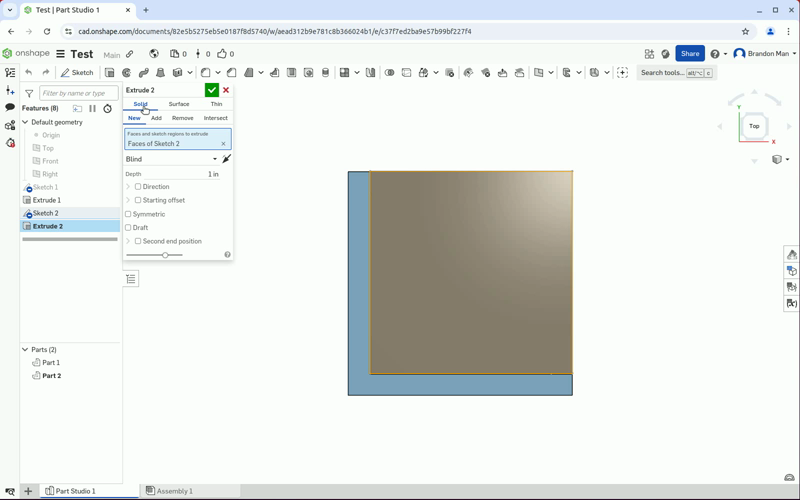
mouse_move(137, 120)
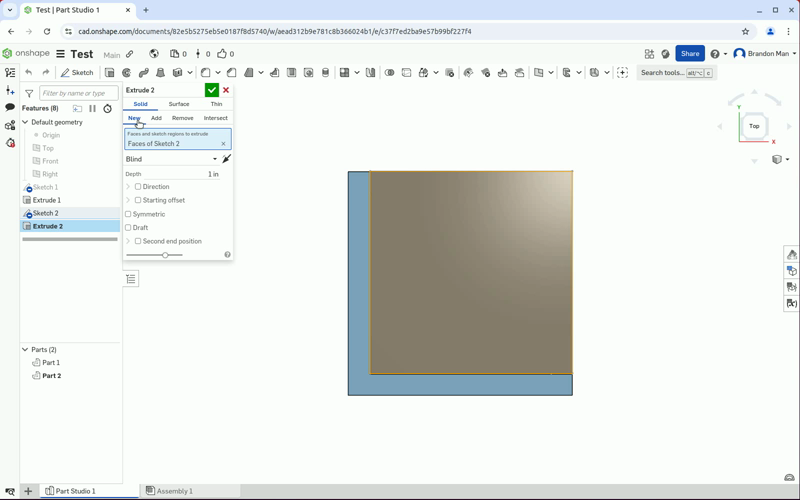
click(137, 120)
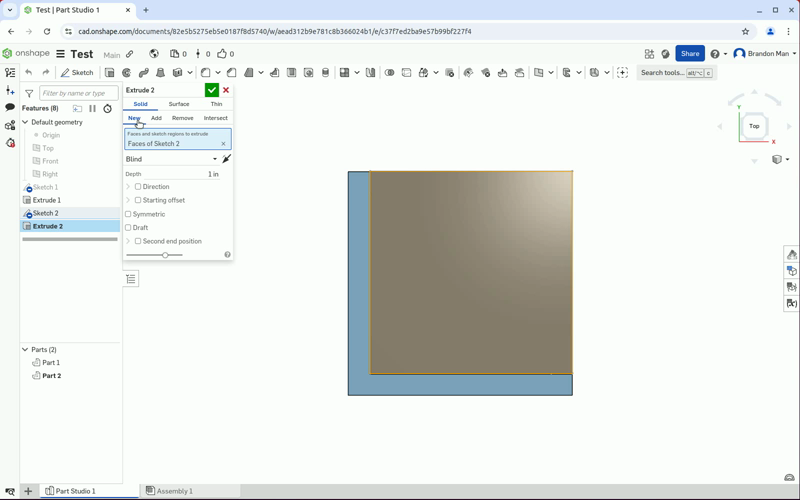
key(tab, 4)
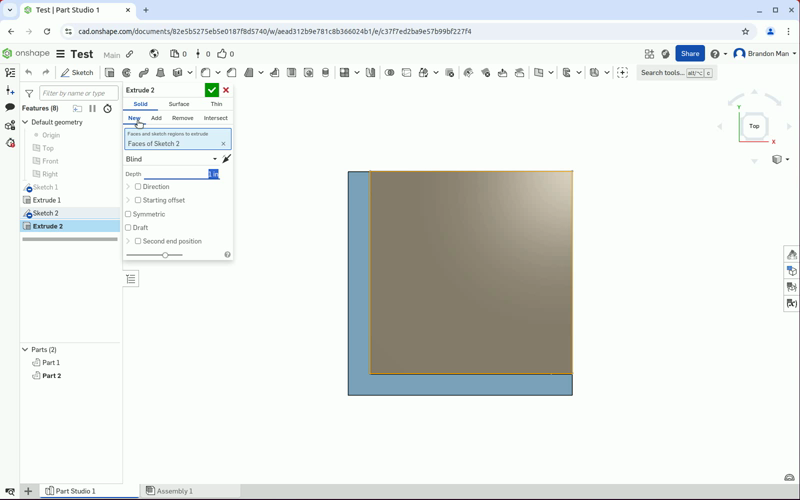
text(2.166)
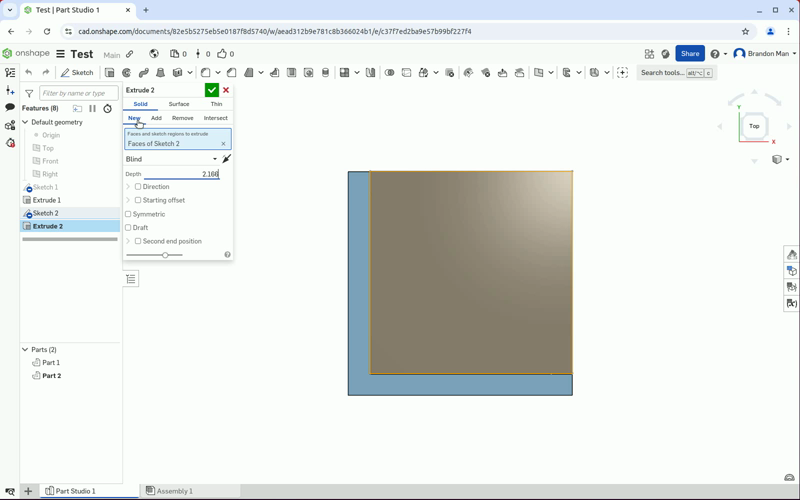
key(enter)
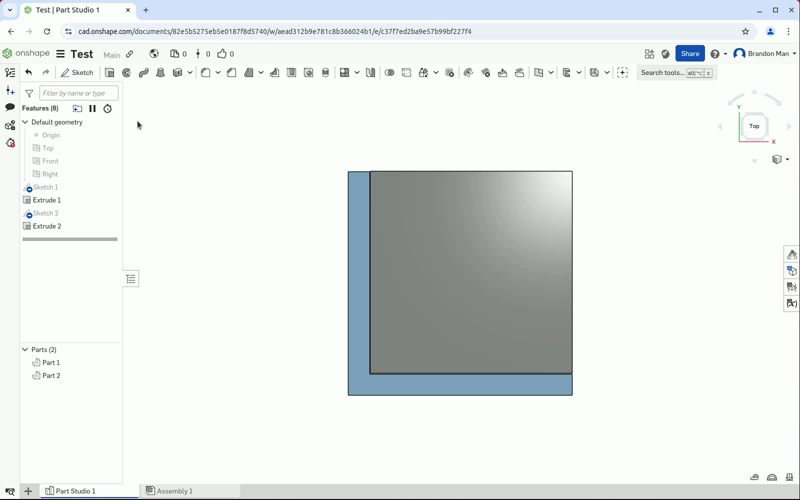
key(shift+h)
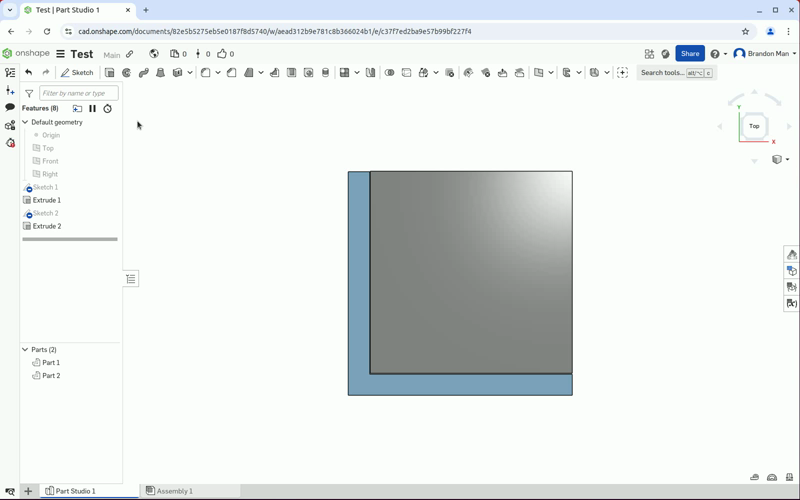
key(shift+h)
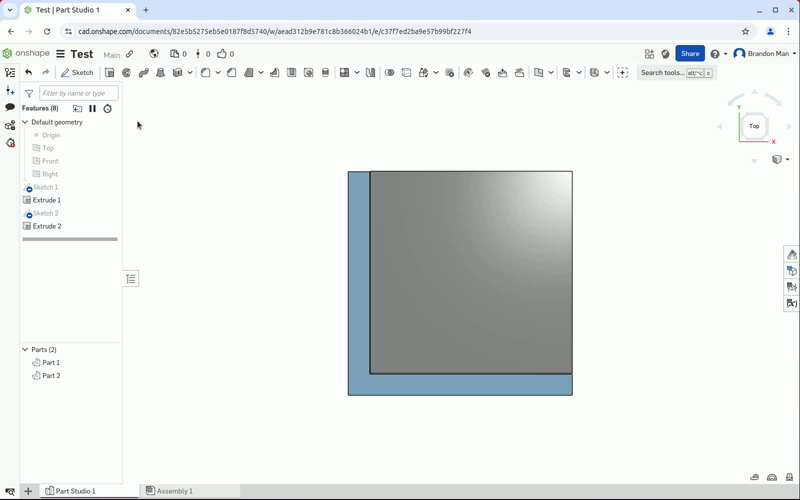
mouse_move(73, 189)
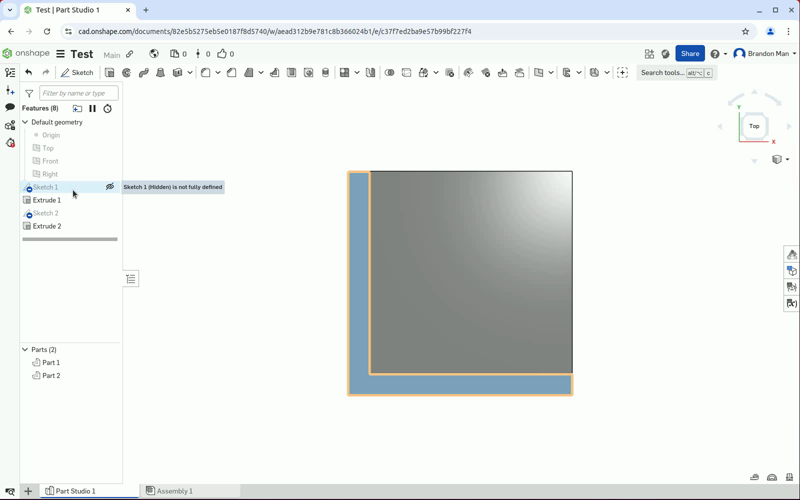
click(73, 189)
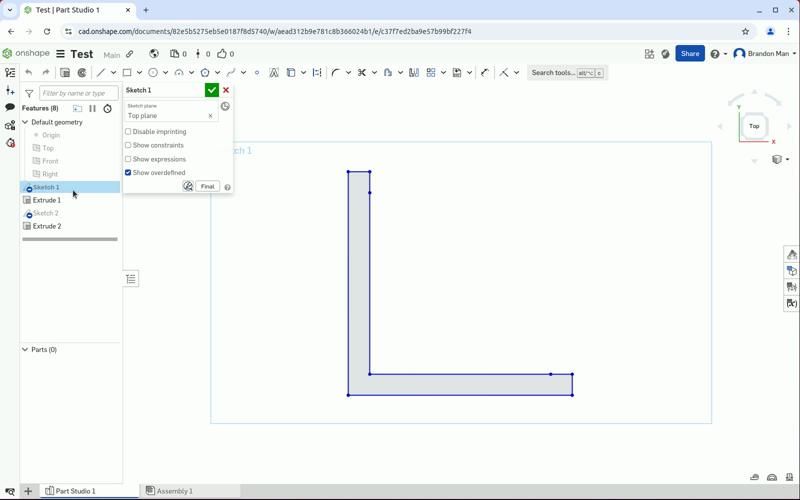
mouse_move(229, 92)
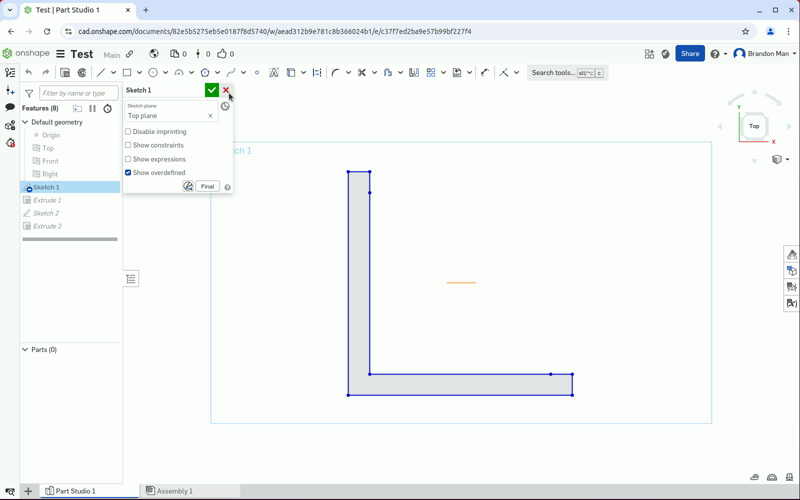
click(229, 92)
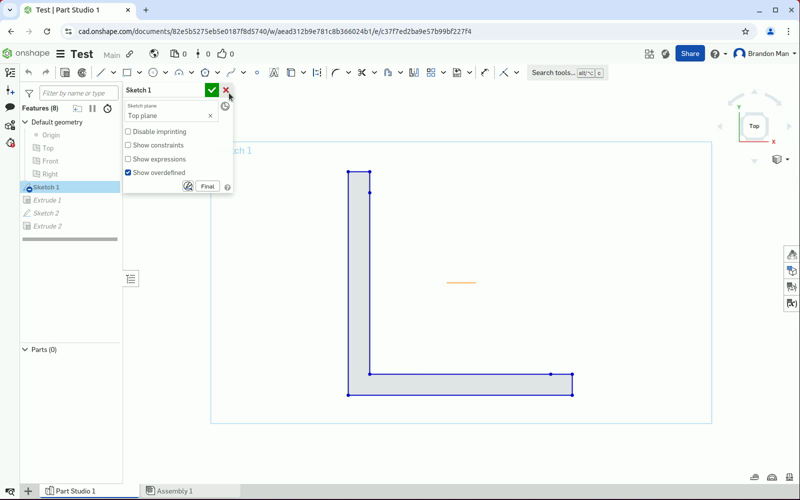
key(shift+s)
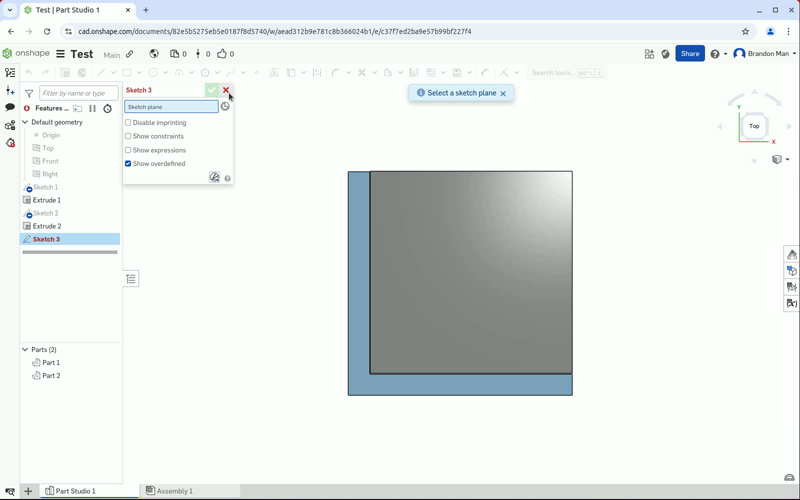
mouse_move(73, 150)
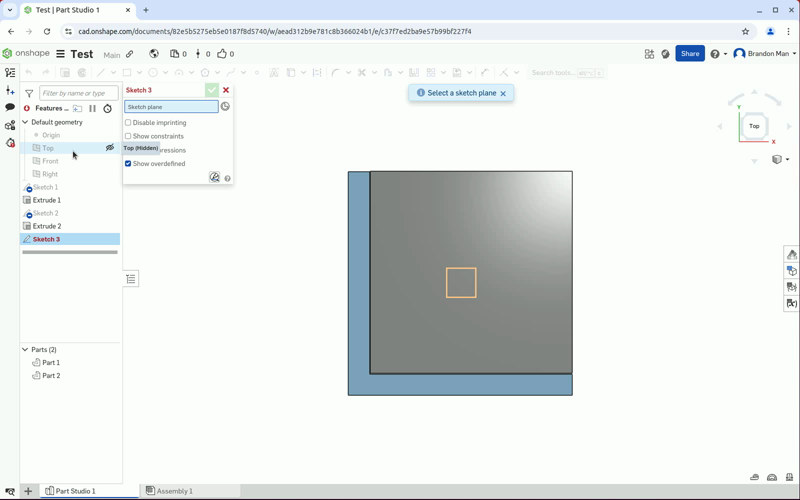
click(73, 150)
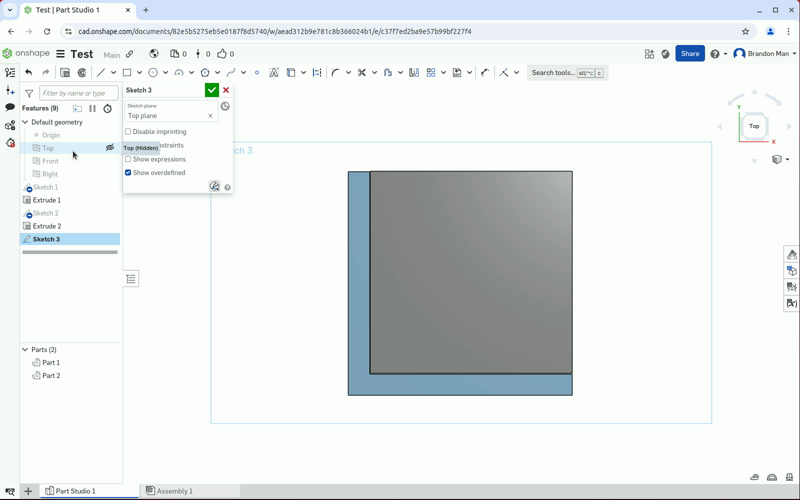
mouse_move(73, 352)
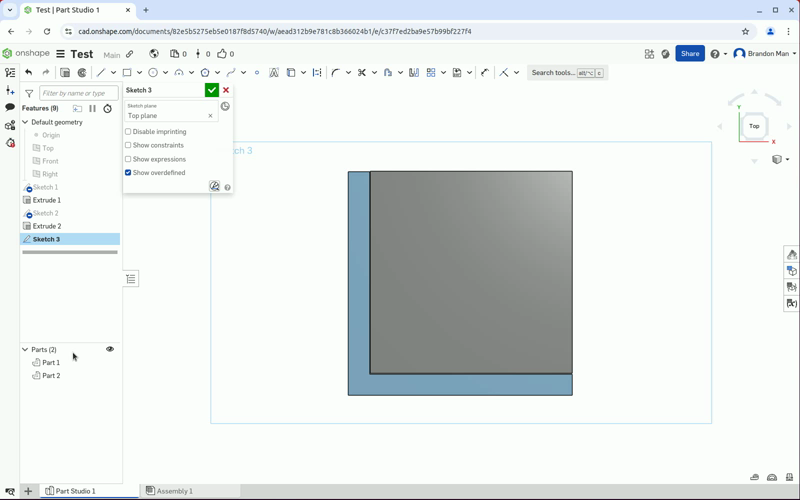
key(y)
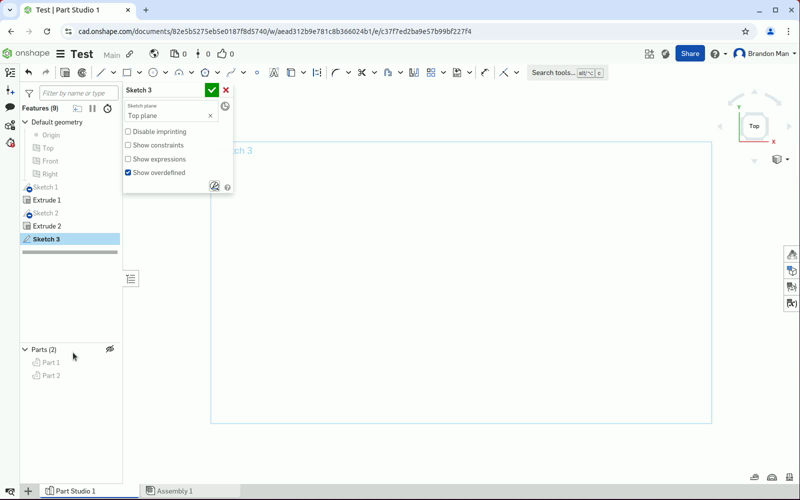
key(l)
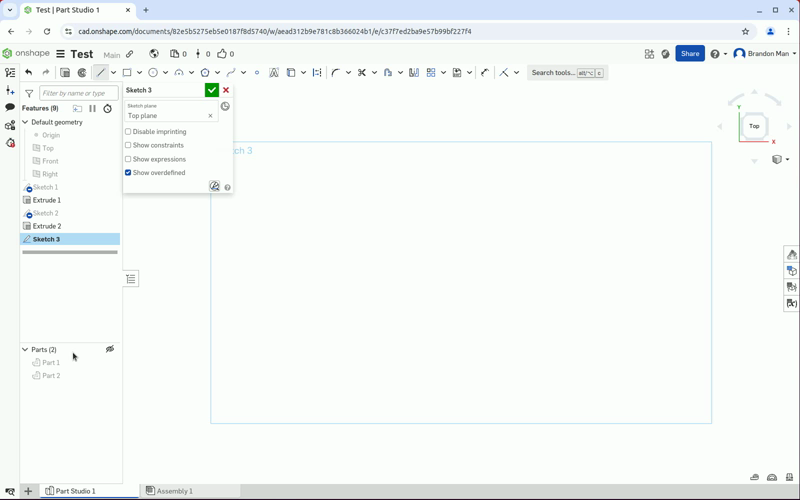
key_down(shift)
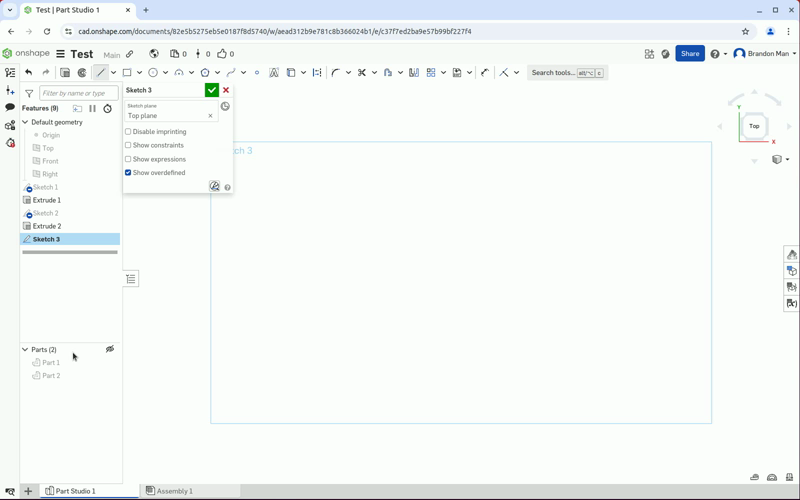
mouse_move(348, 395)
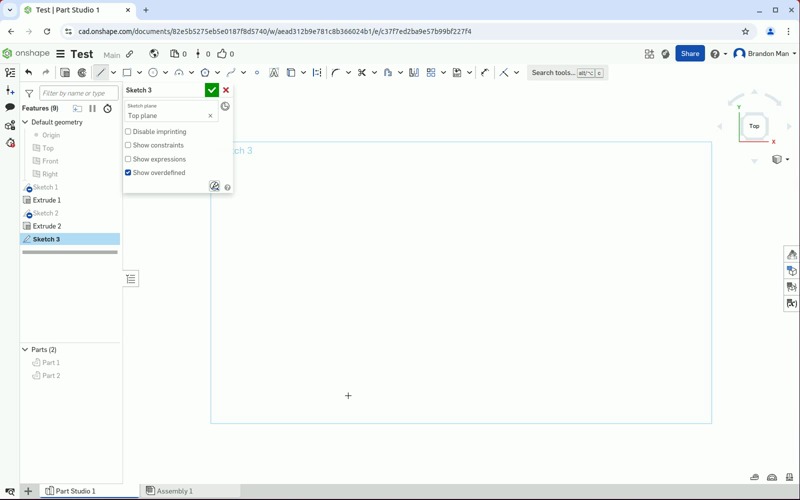
click(348, 395)
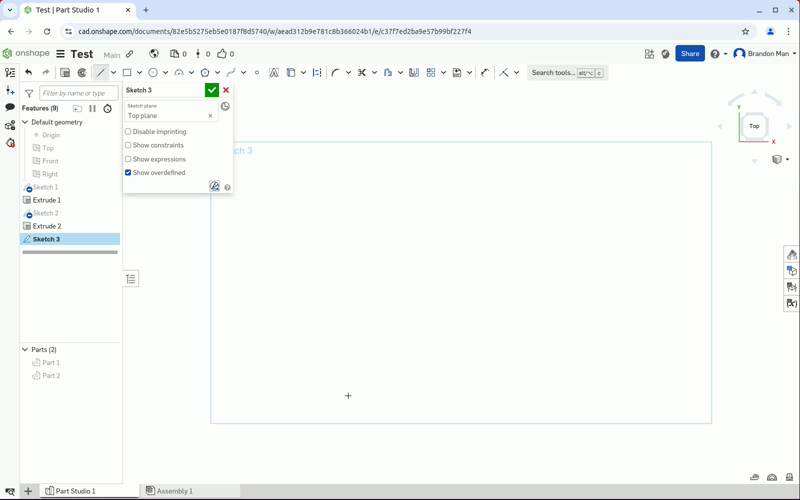
key_up(shift)
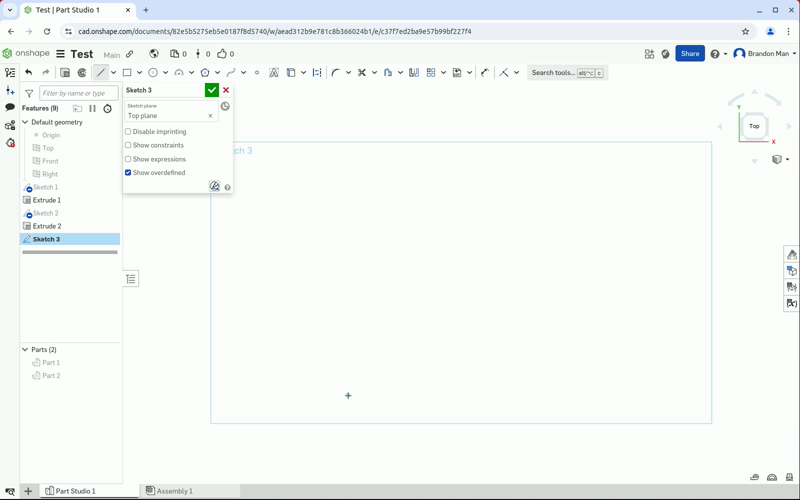
key_down(shift)
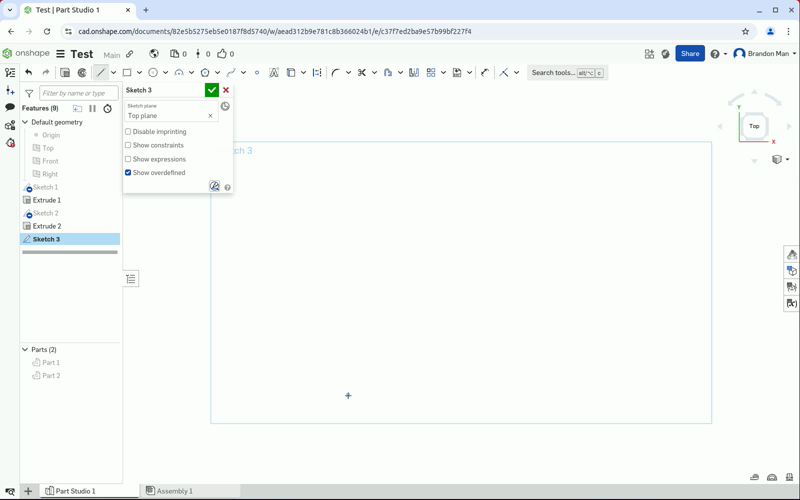
mouse_move(572, 395)
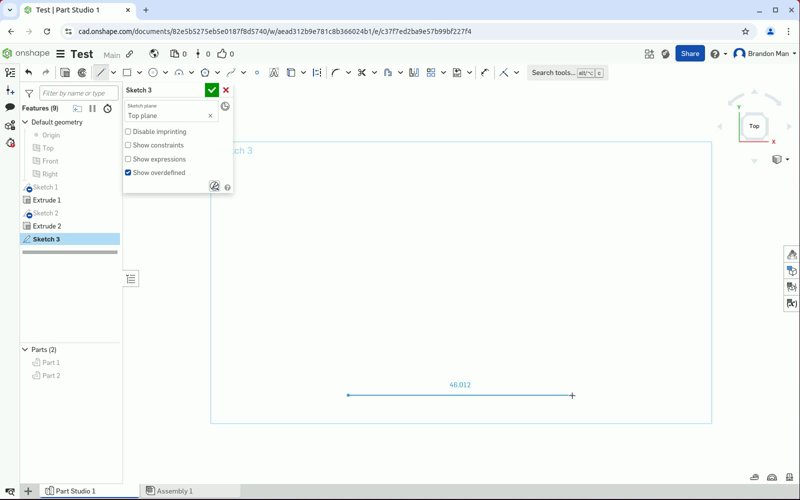
click(572, 395)
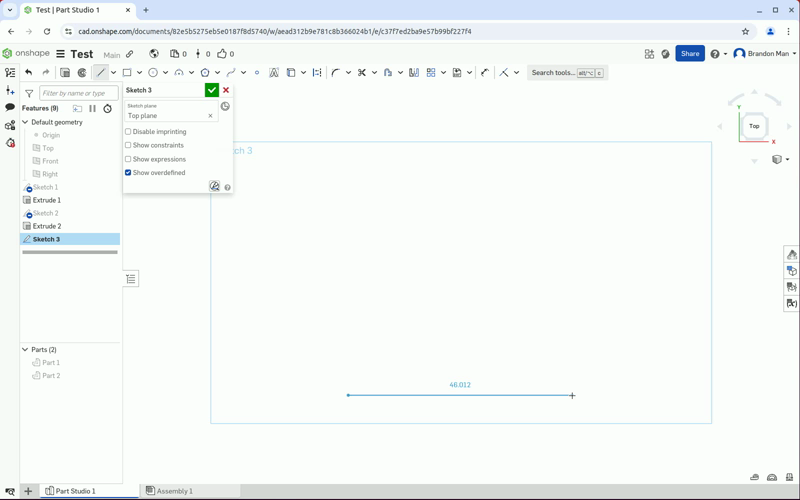
key_up(shift)
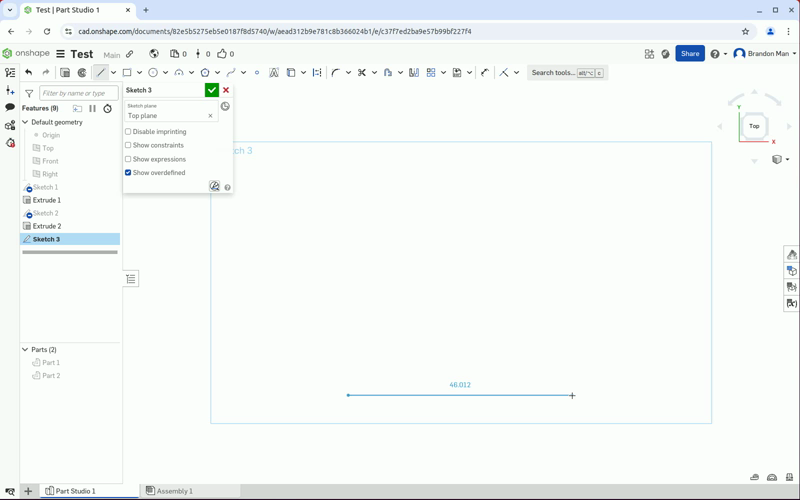
key_down(shift)
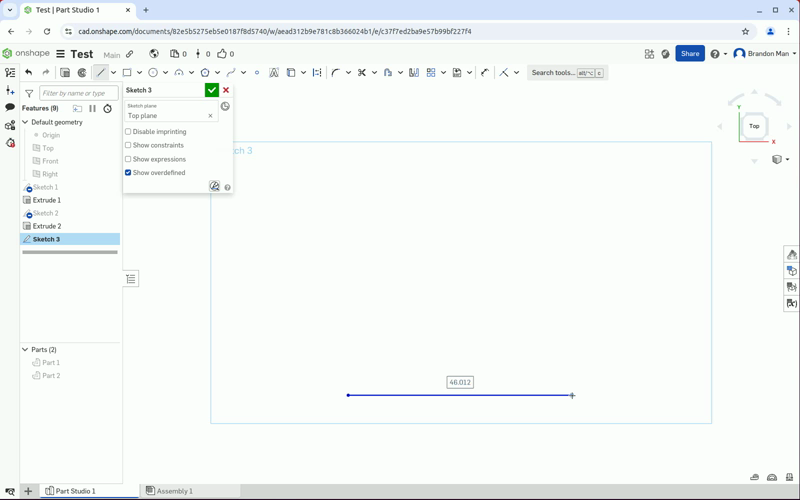
mouse_move(589, 395)
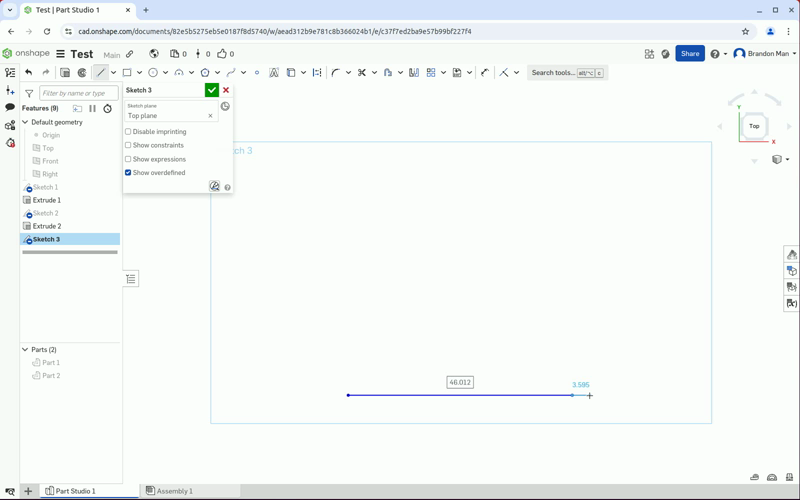
mouse_move(572, 374)
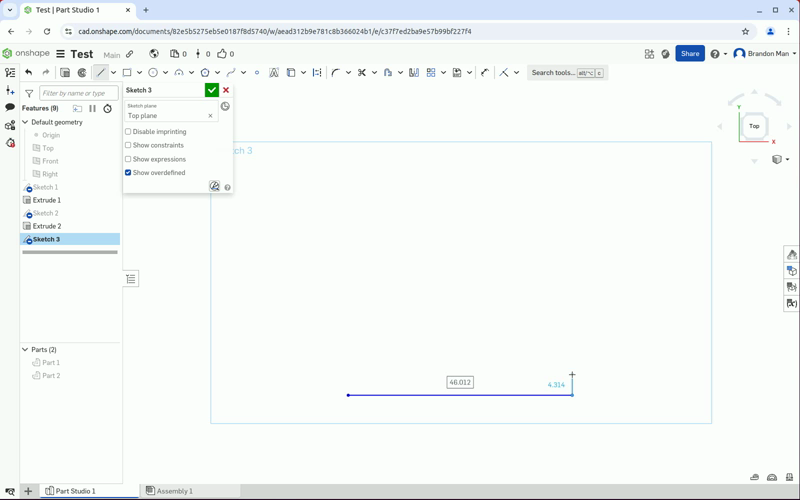
click(572, 374)
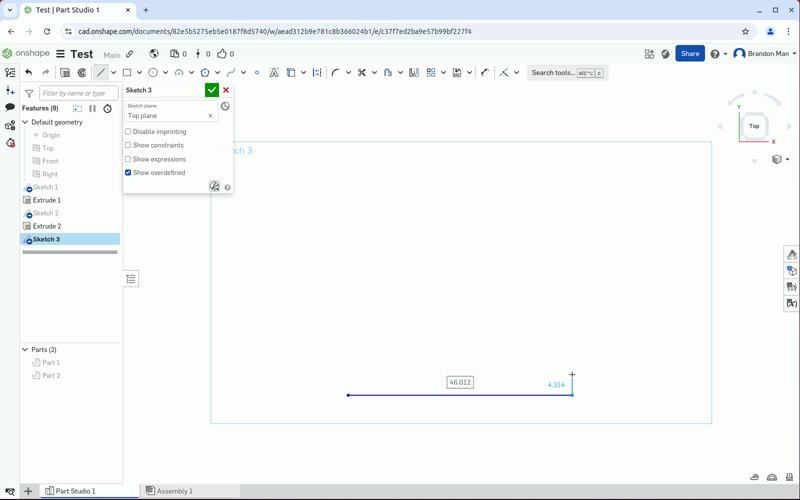
key_up(shift)
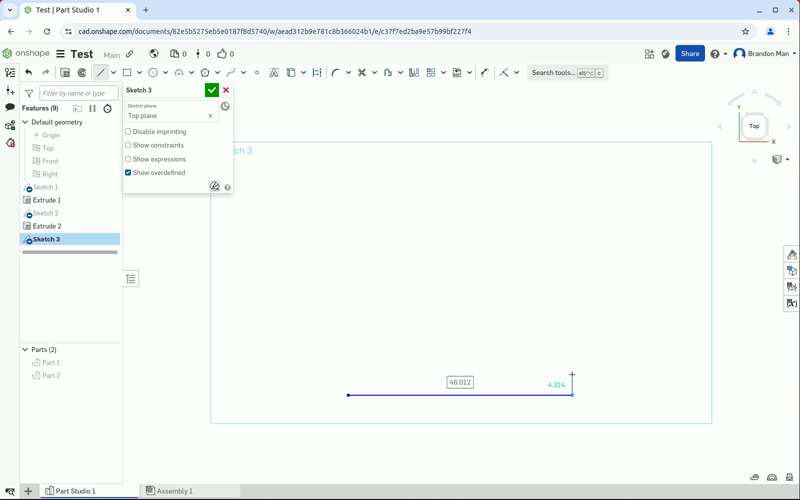
key_down(shift)
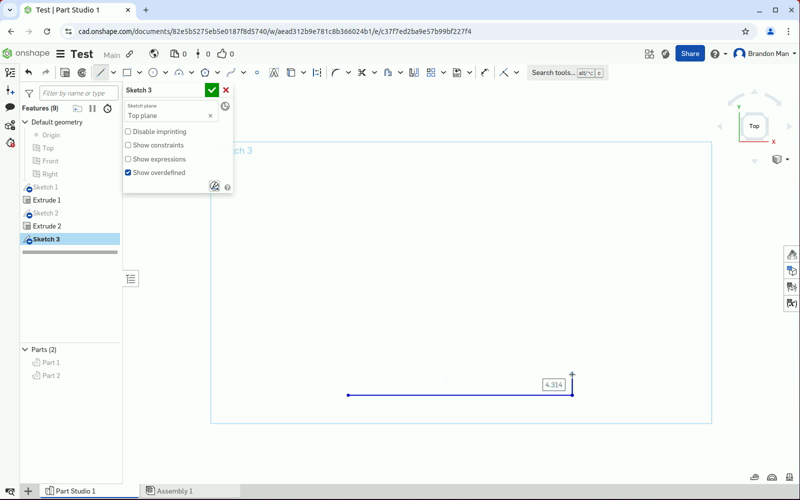
mouse_move(589, 374)
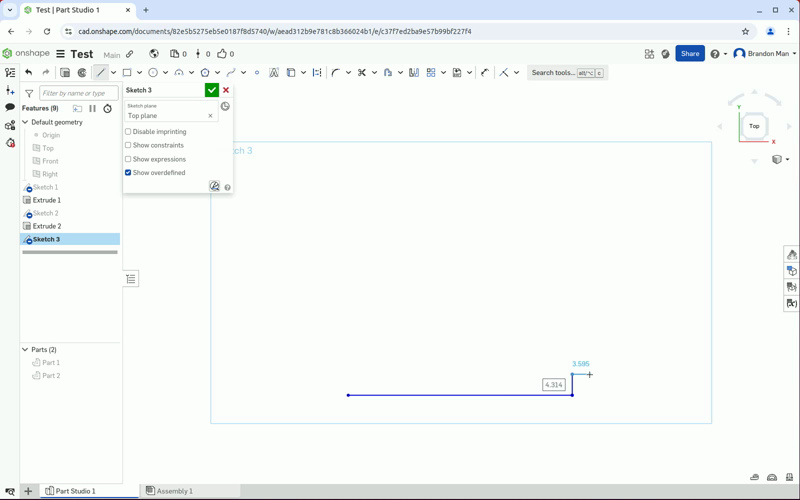
mouse_move(550, 374)
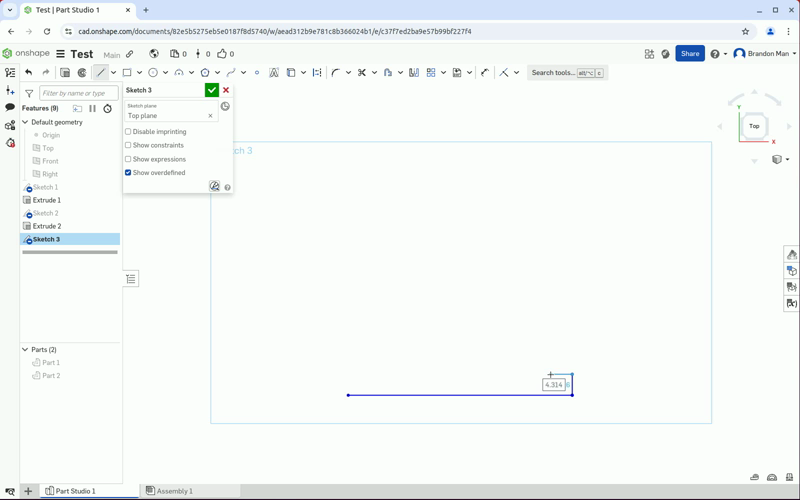
click(550, 374)
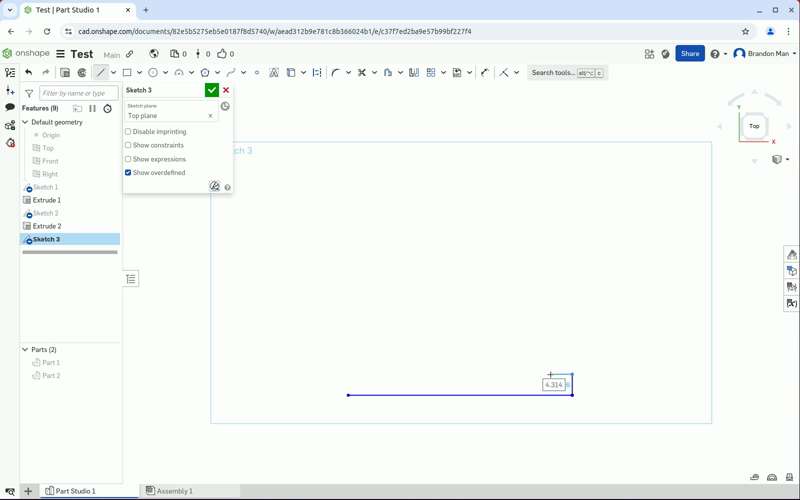
key_up(shift)
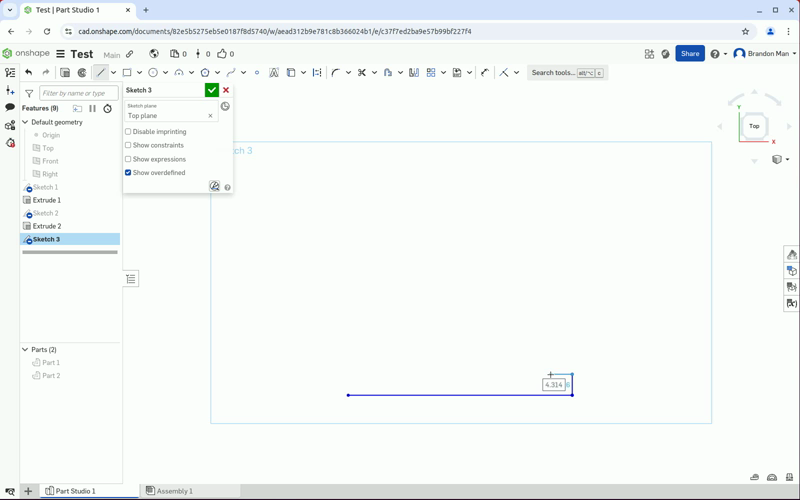
key_down(shift)
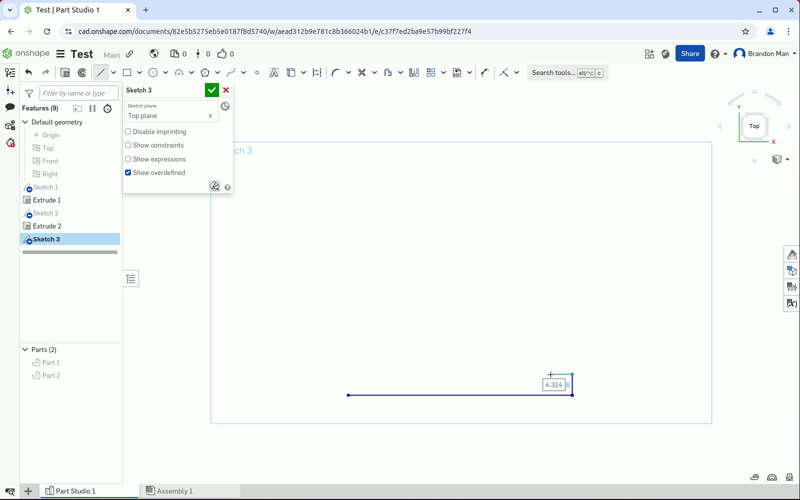
mouse_move(369, 374)
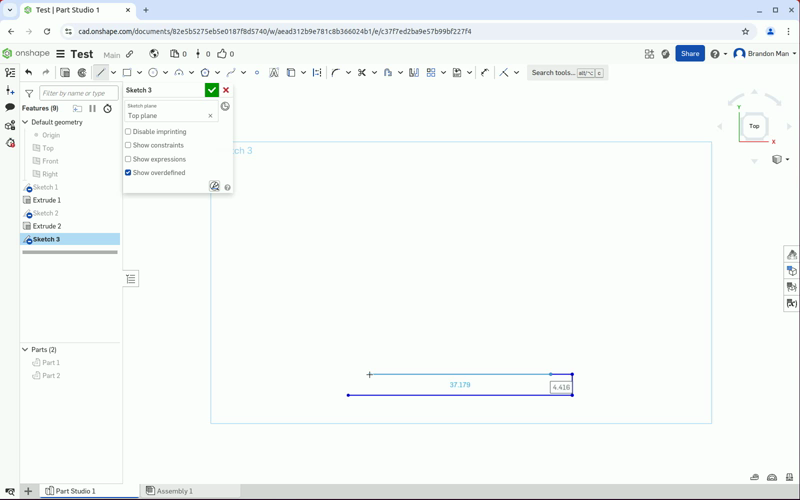
click(369, 374)
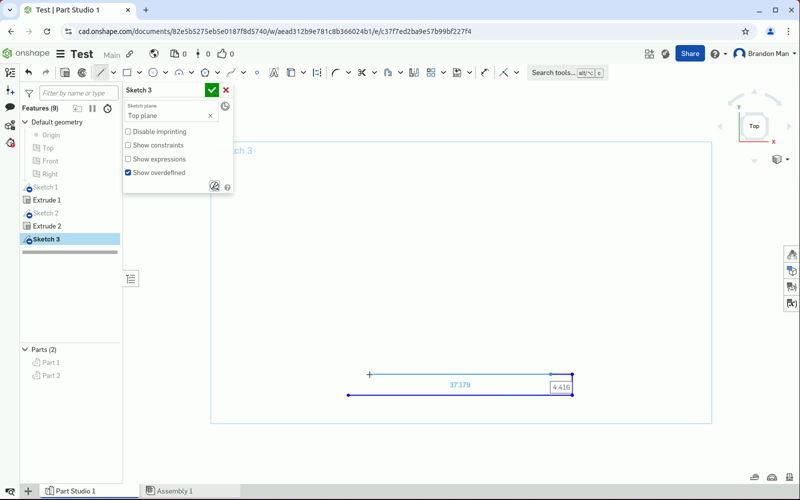
key_up(shift)
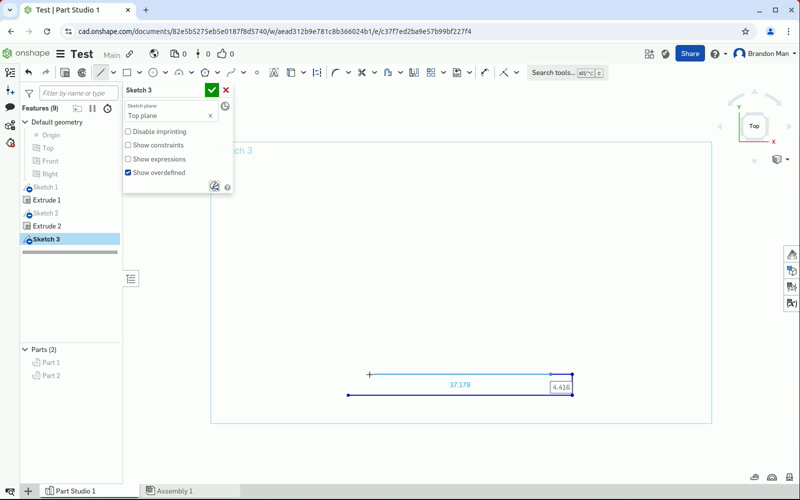
key_down(shift)
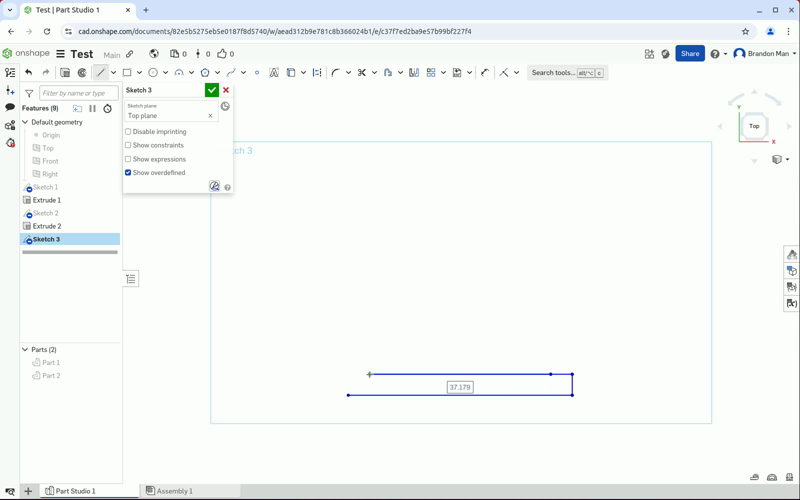
mouse_move(369, 192)
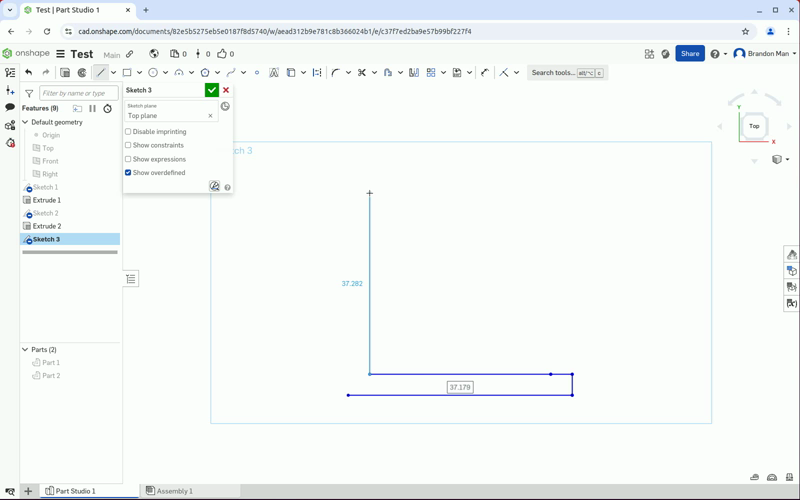
click(369, 192)
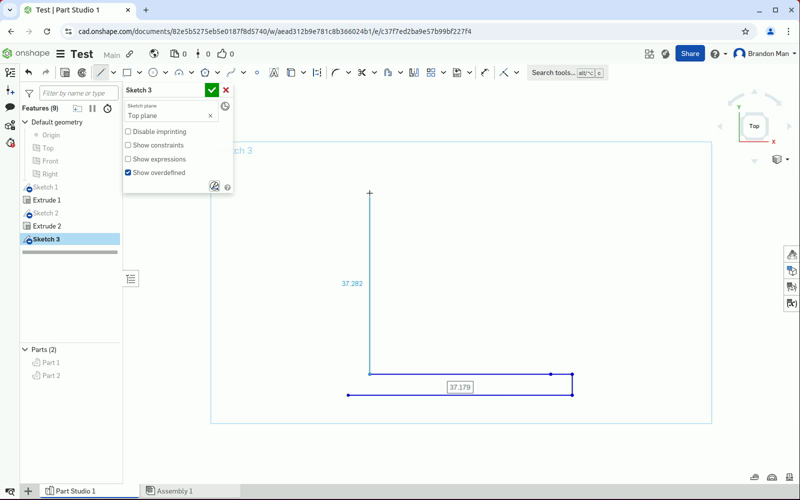
key_up(shift)
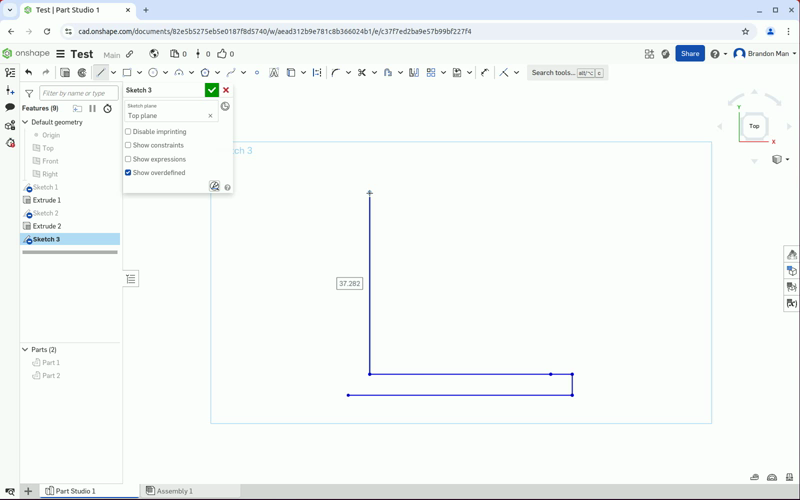
key_down(shift)
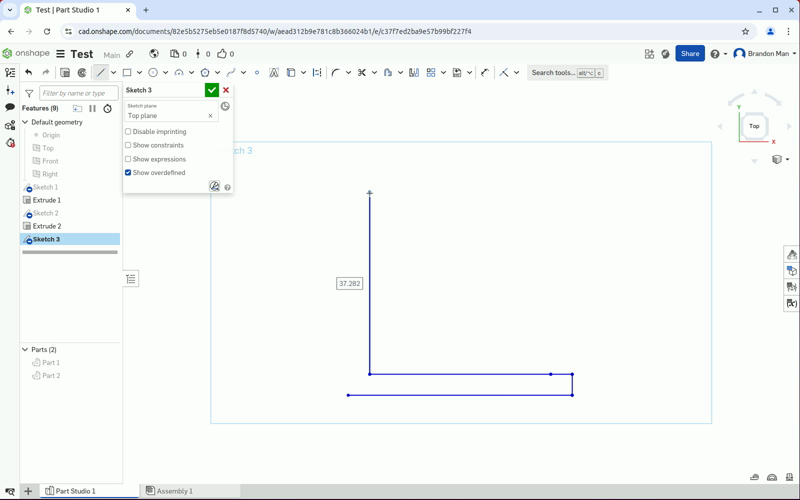
mouse_move(399, 192)
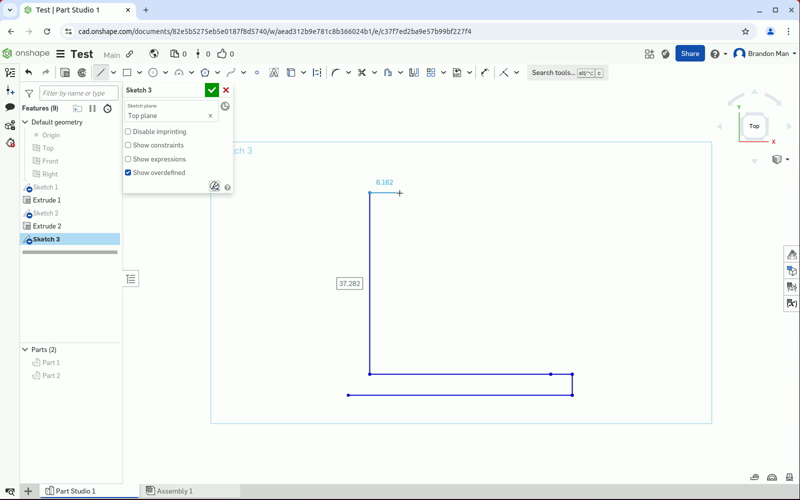
mouse_move(369, 171)
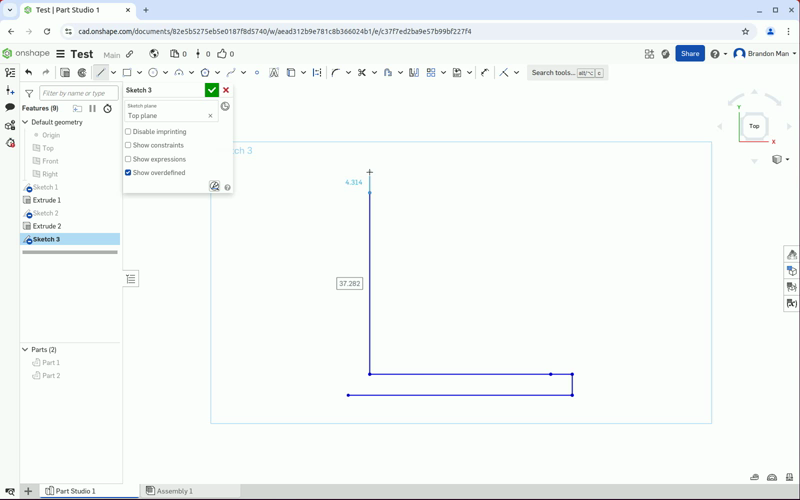
click(369, 171)
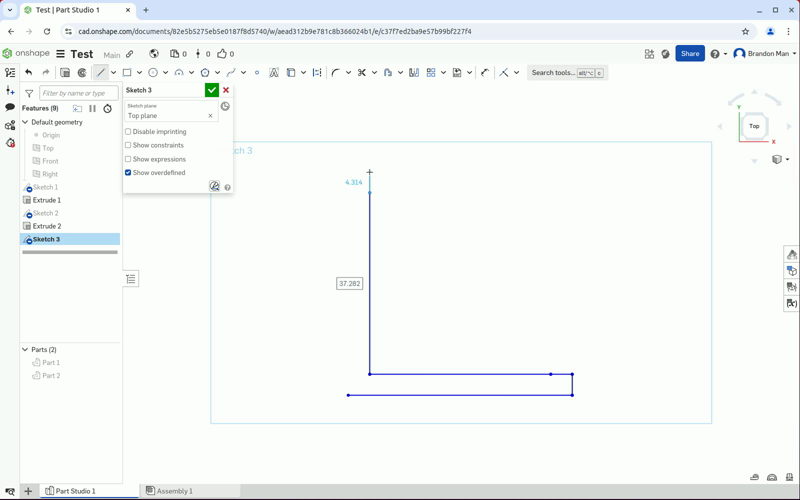
key_up(shift)
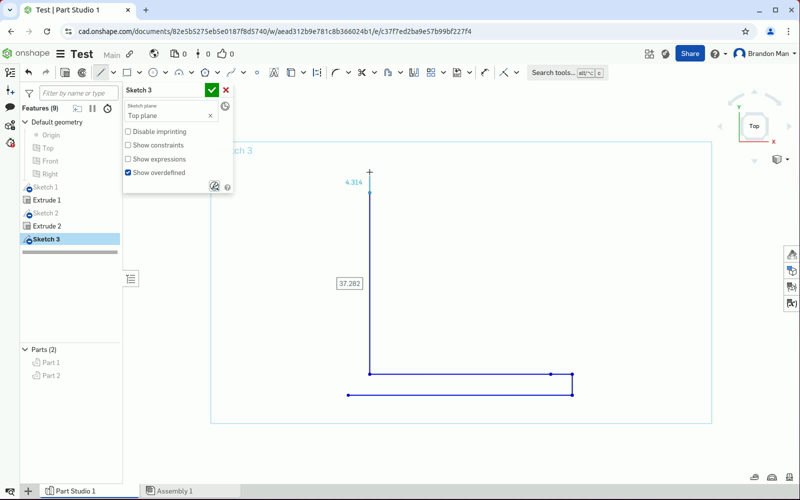
key_down(shift)
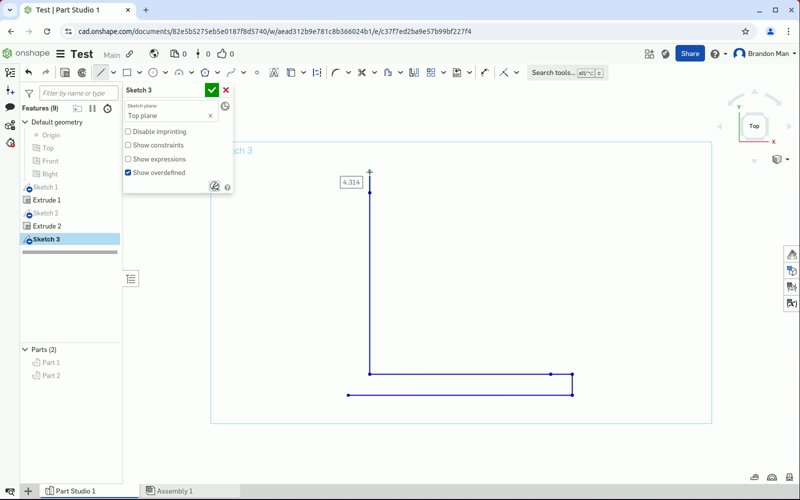
mouse_move(399, 171)
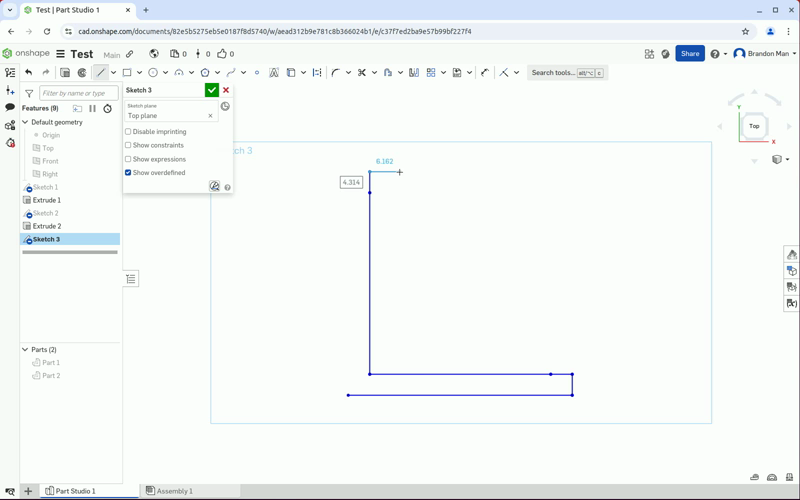
mouse_move(348, 171)
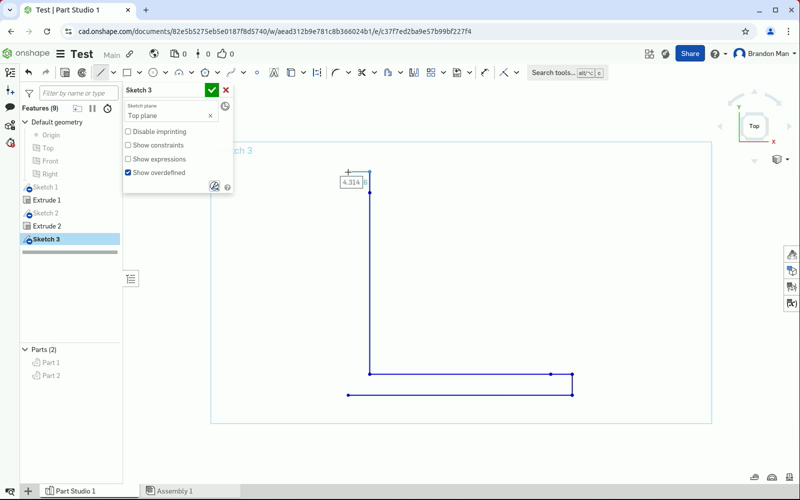
click(348, 171)
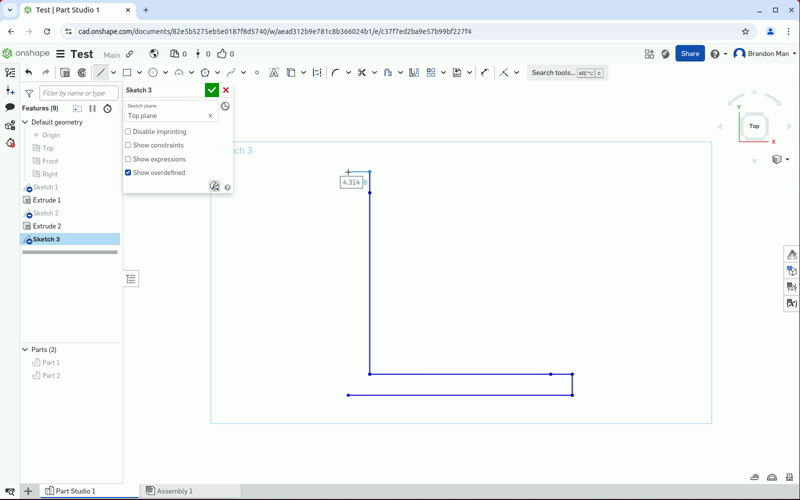
key_up(shift)
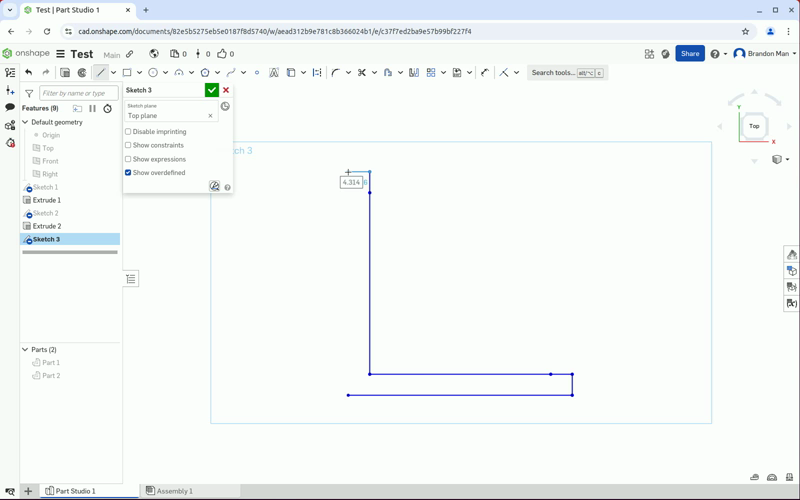
key_down(shift)
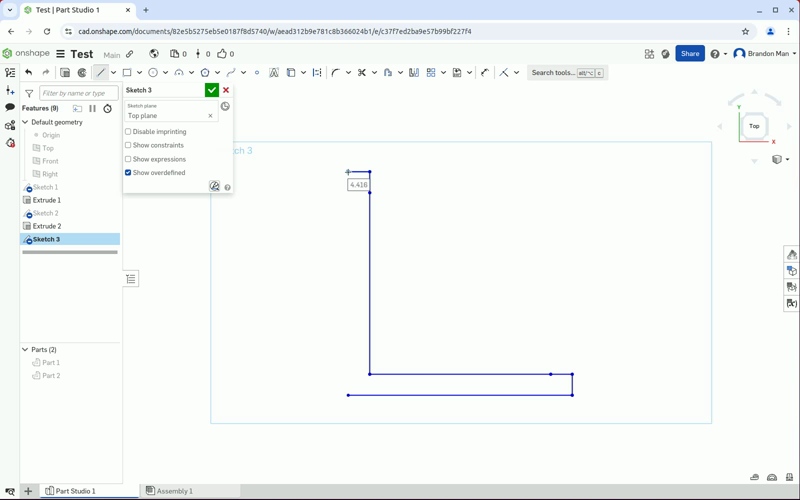
mouse_move(348, 395)
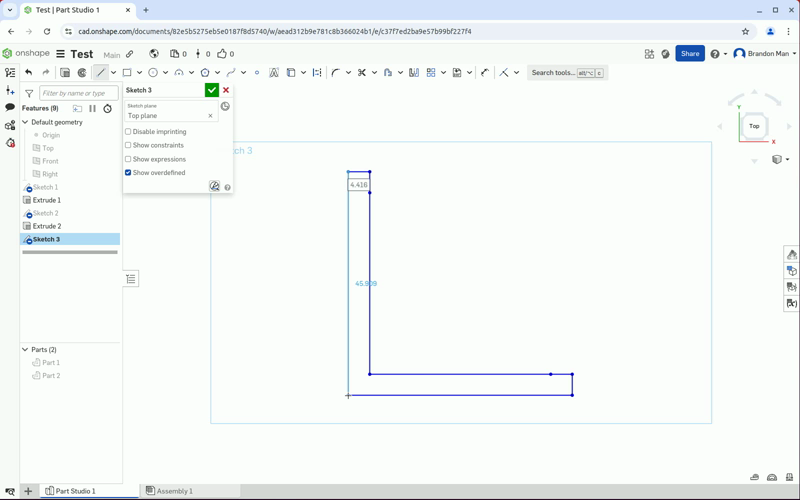
key_up(shift)
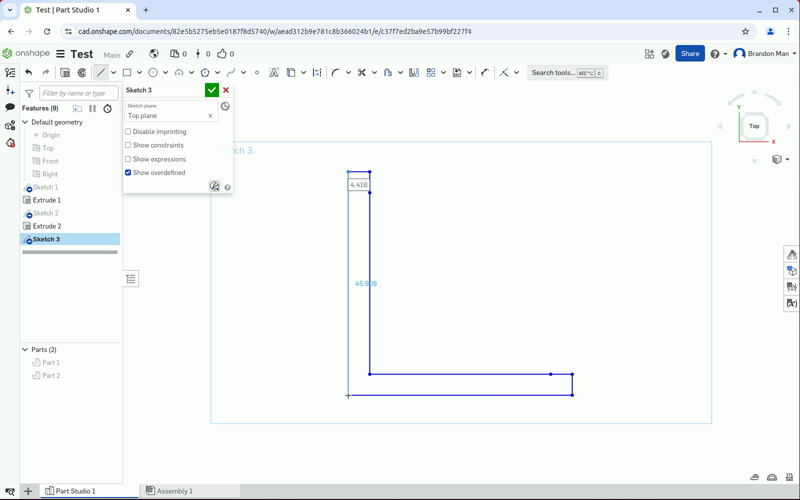
click(348, 395)
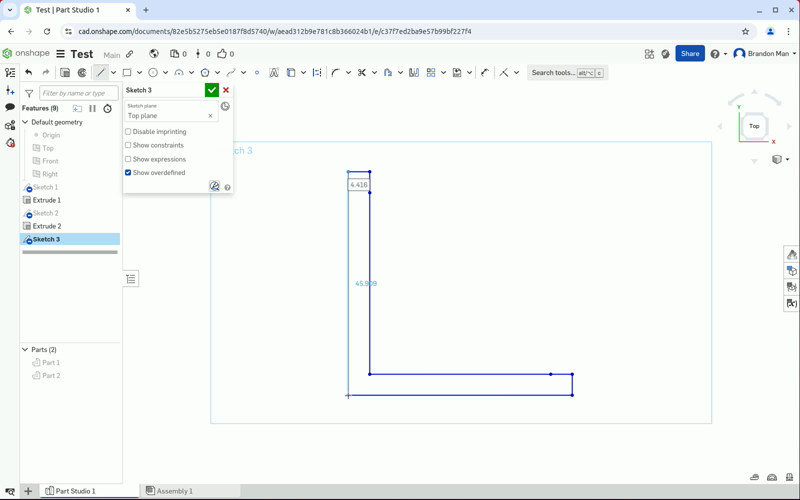
key(esc)
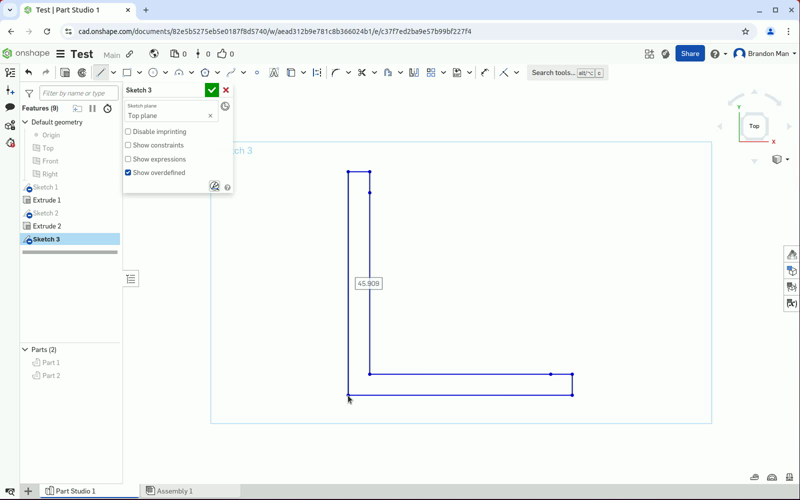
mouse_move(470, 383)
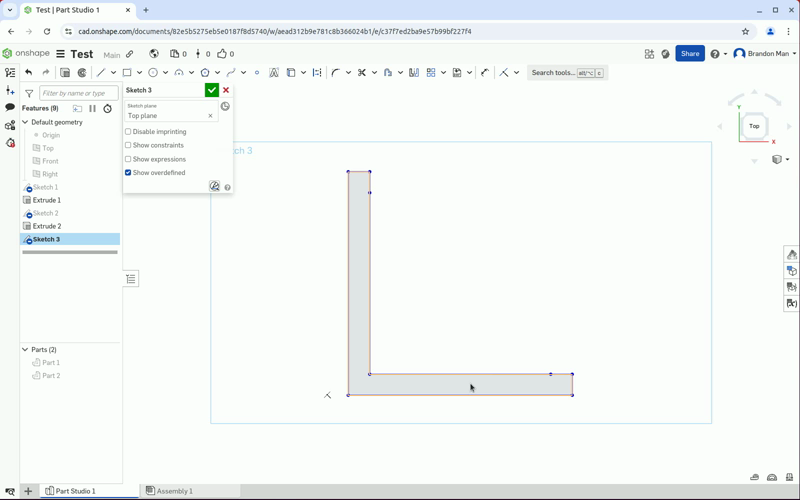
click(470, 383)
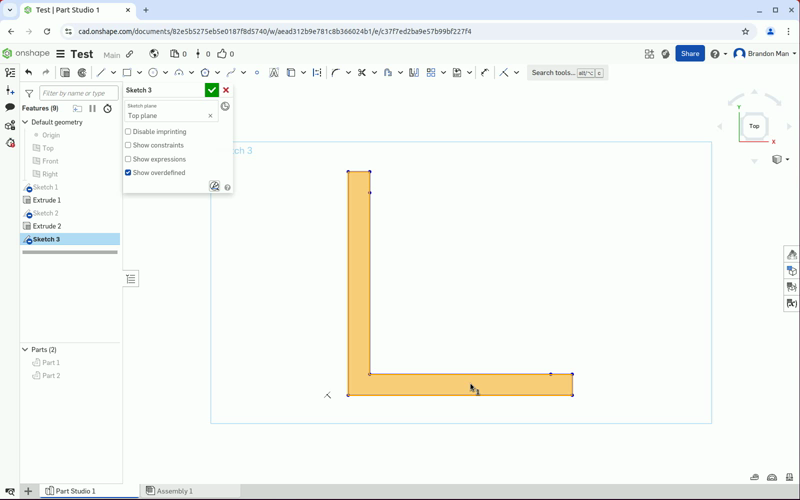
mouse_move(73, 352)
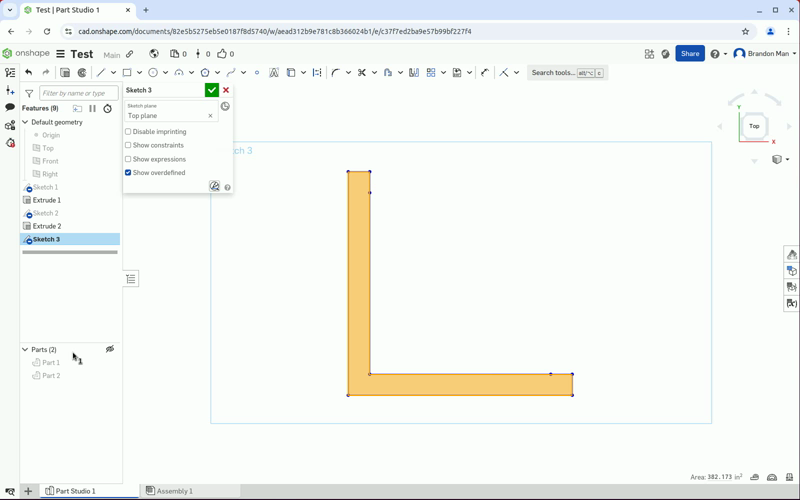
key(shift+y)
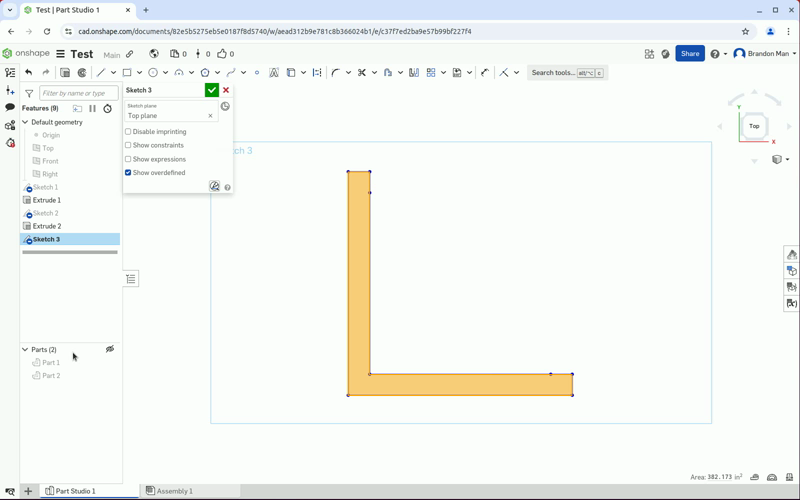
key(shift+e)
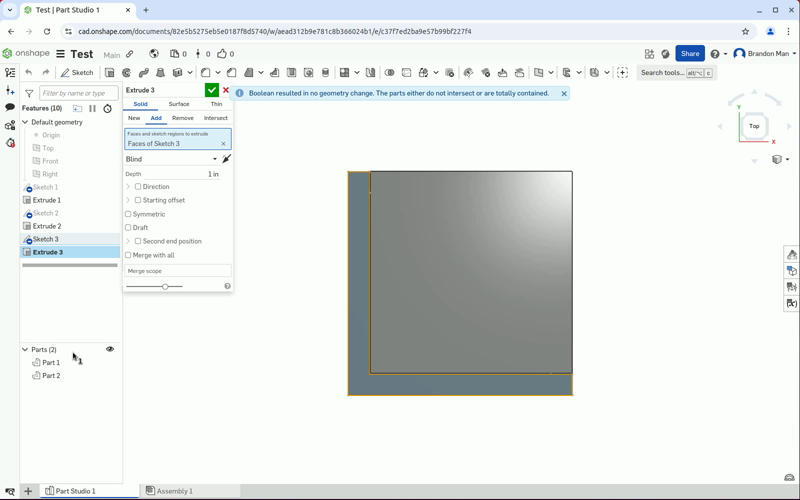
mouse_move(143, 106)
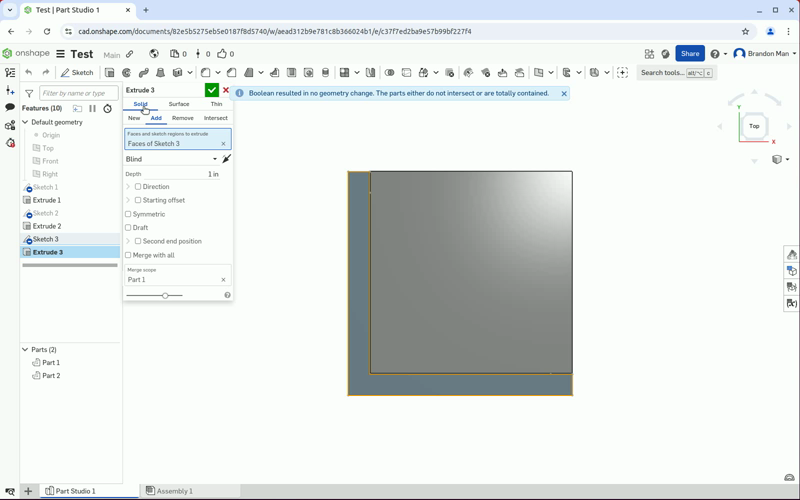
click(143, 106)
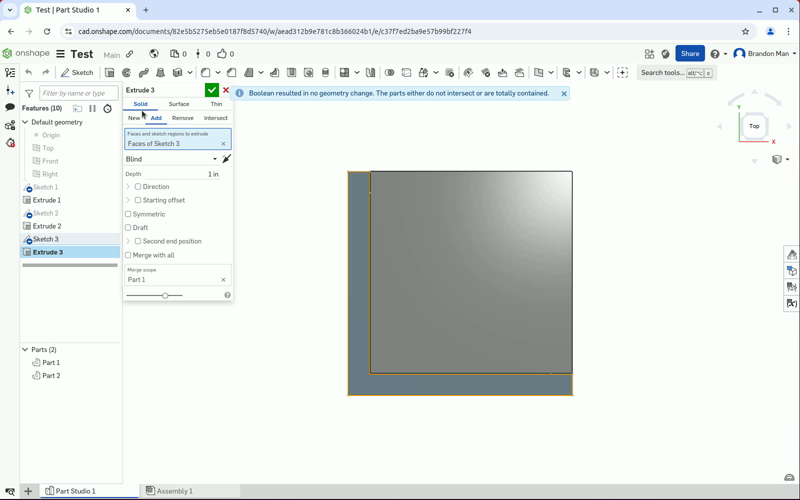
mouse_move(137, 120)
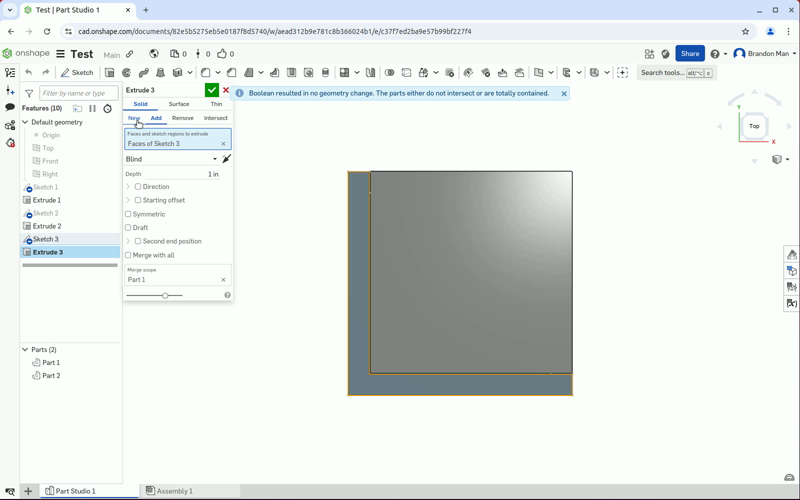
click(137, 120)
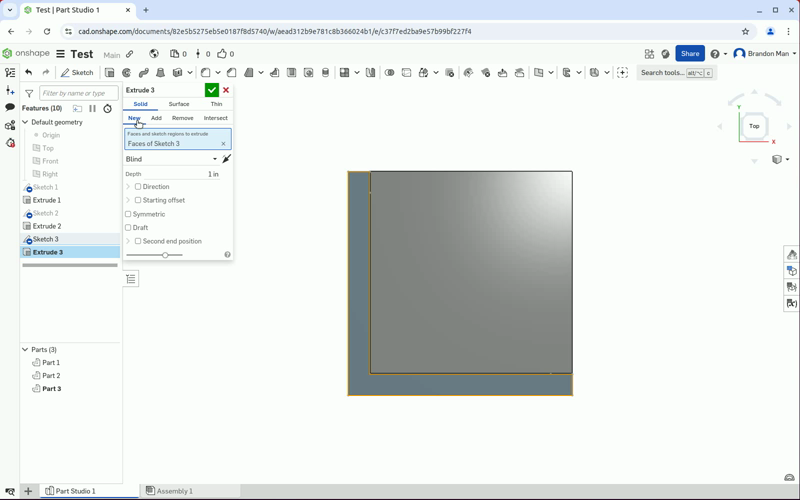
key(tab, 4)
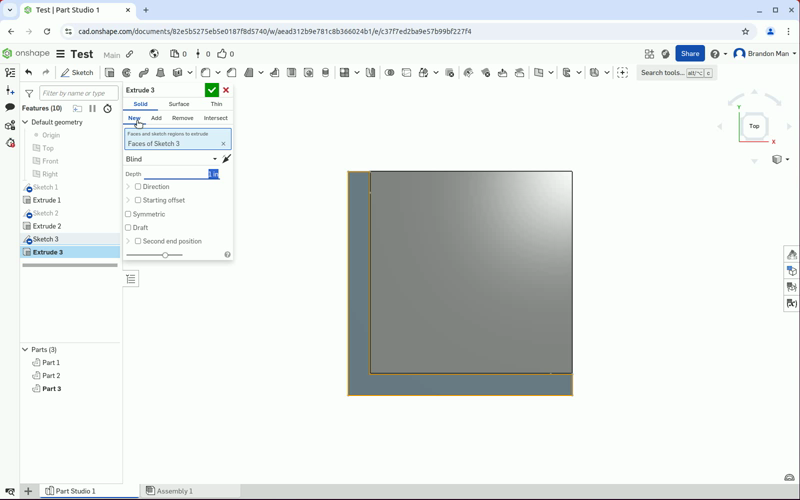
text(-5.536)
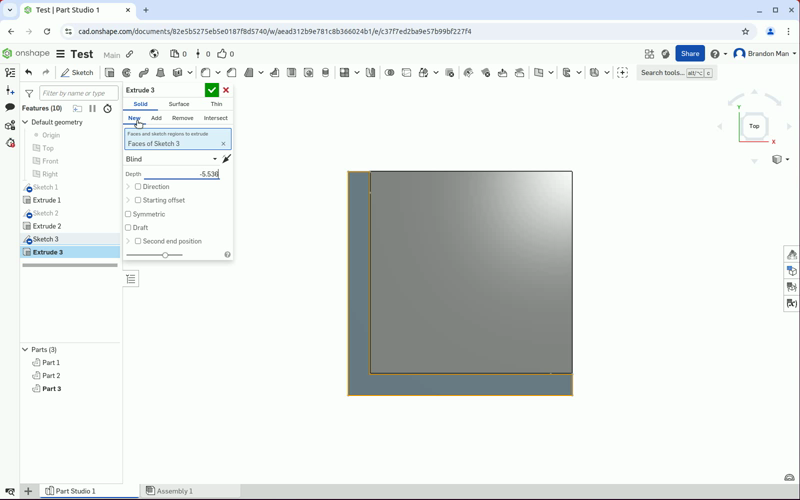
key(enter)
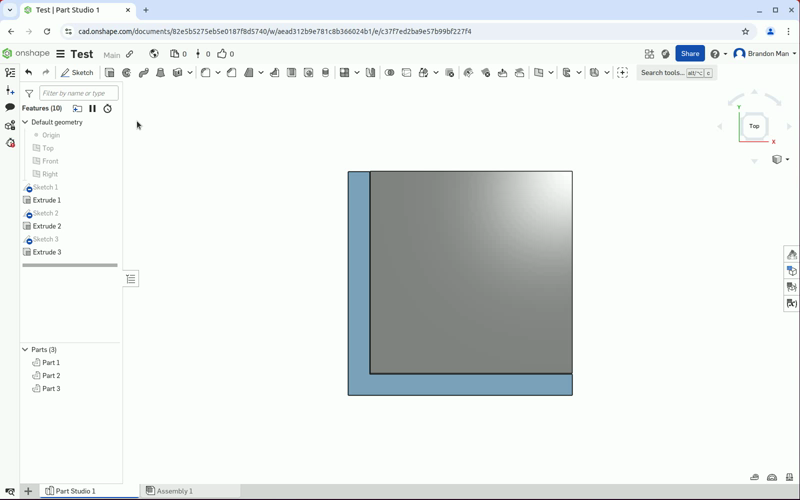
key(shift+h)
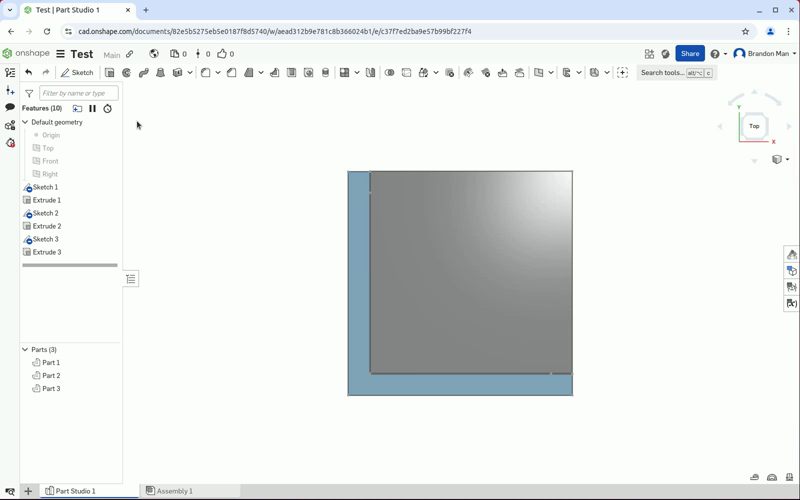
key(shift+h)
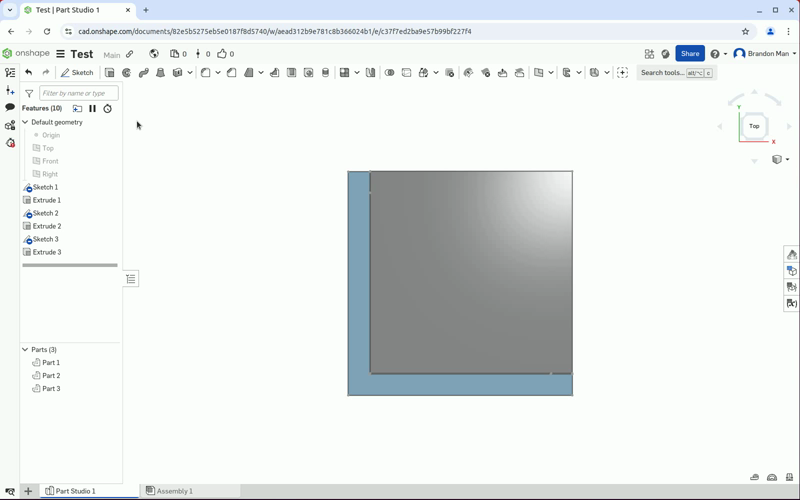
key(shift+7)
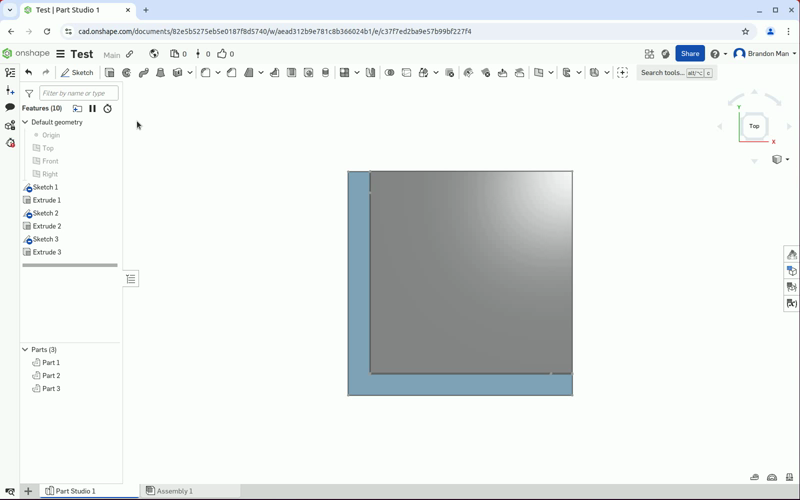
key(up, 3)
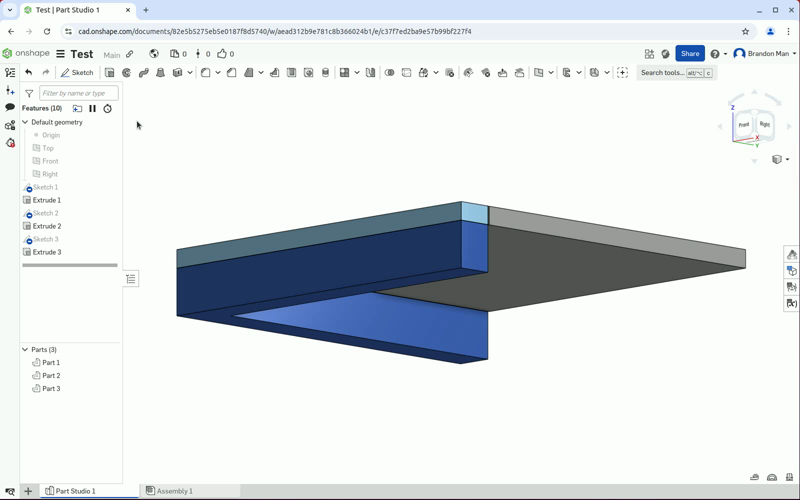
key(left, 3)
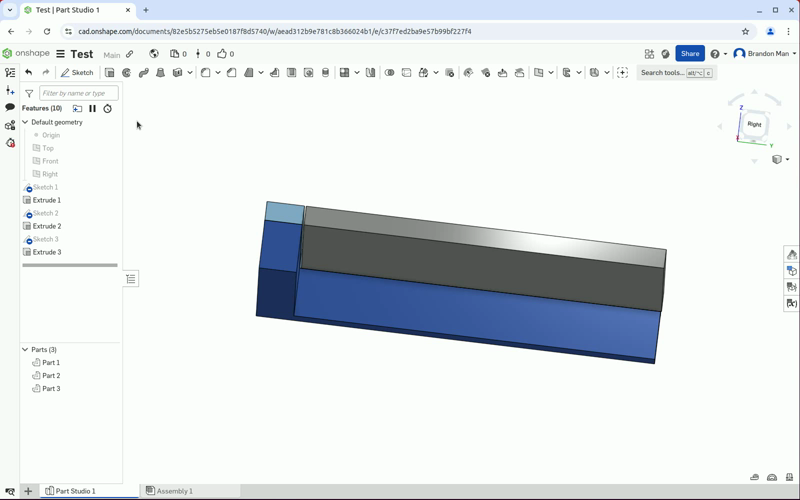
key(right, 3)
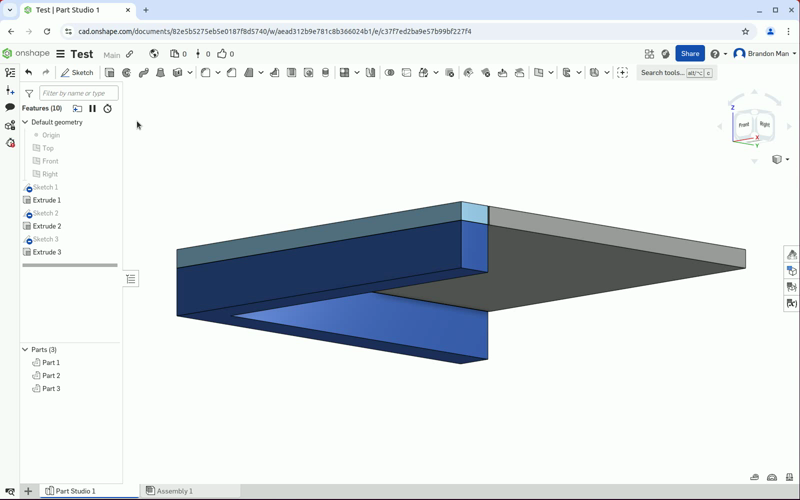
key(down, 3)
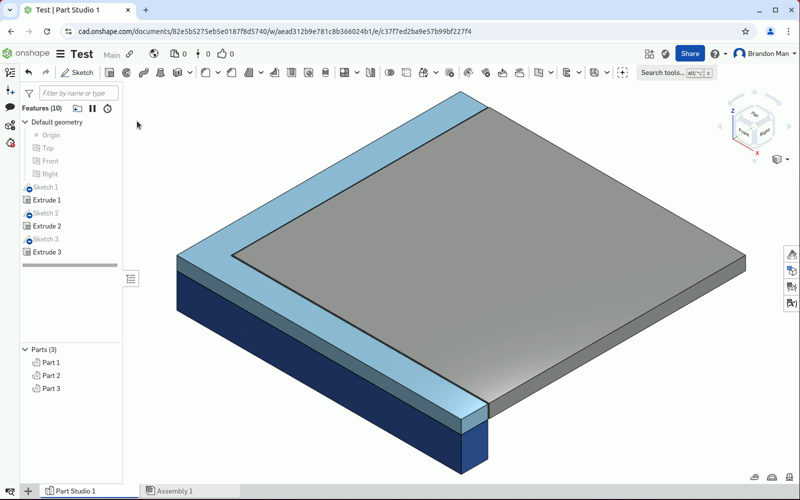
mouse_move(73, 189)
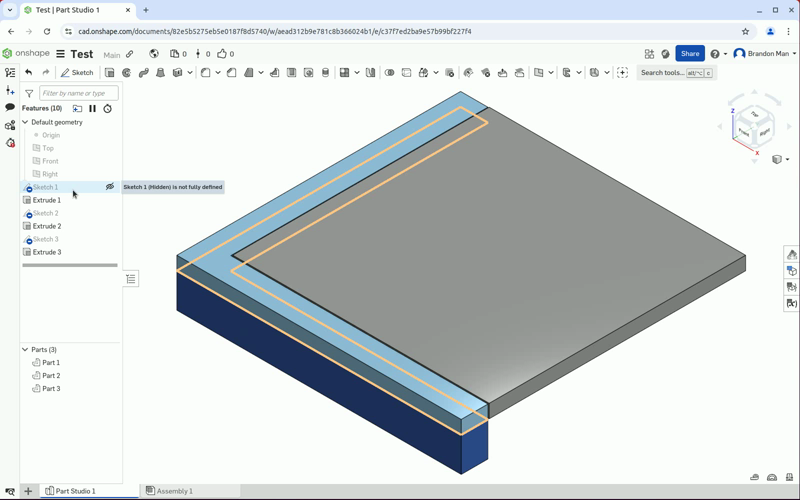
click(73, 189)